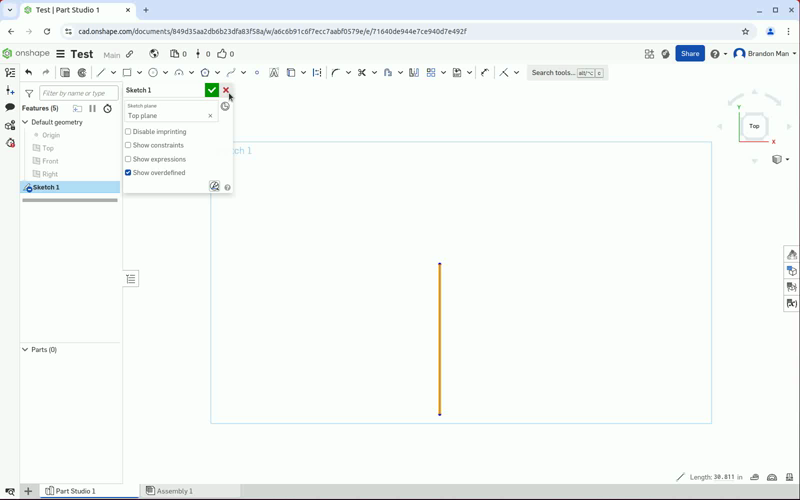
key(shift+h)
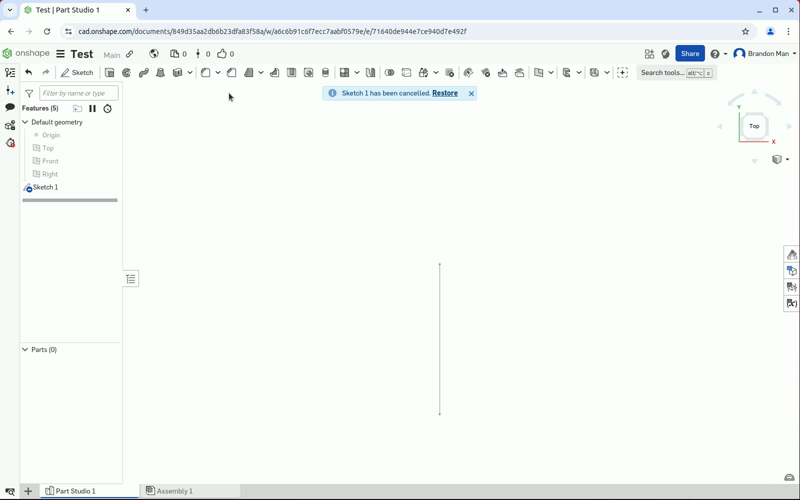
key(shift+s)
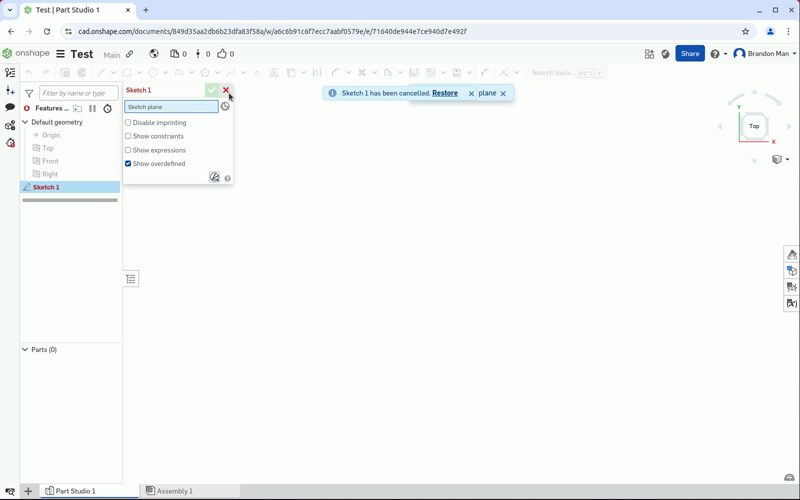
mouse_move(73, 150)
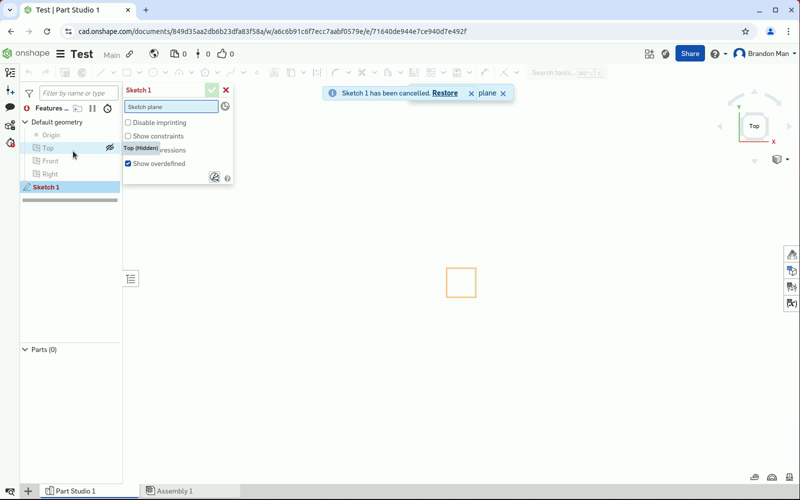
click(73, 150)
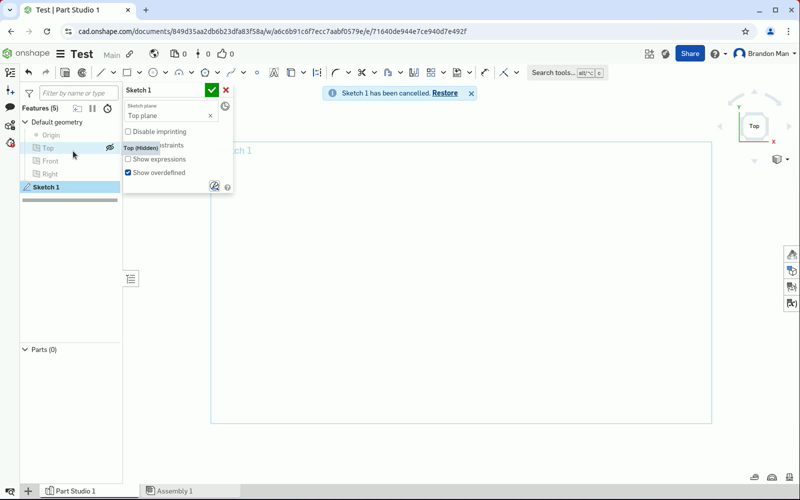
mouse_move(73, 352)
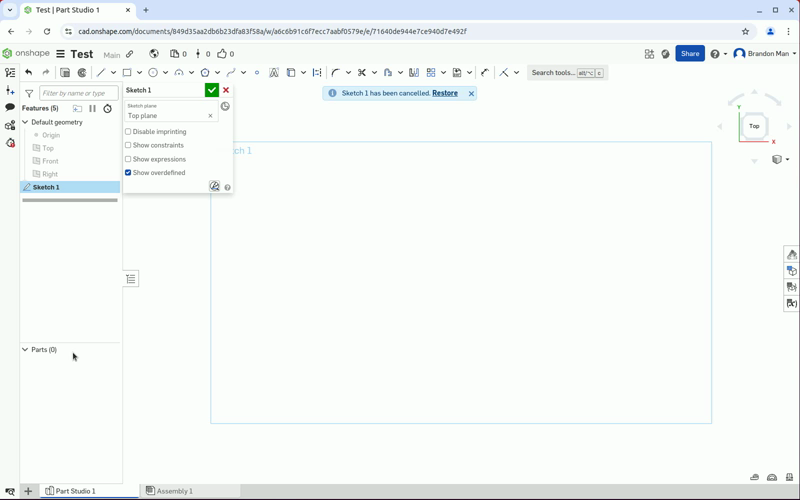
key(y)
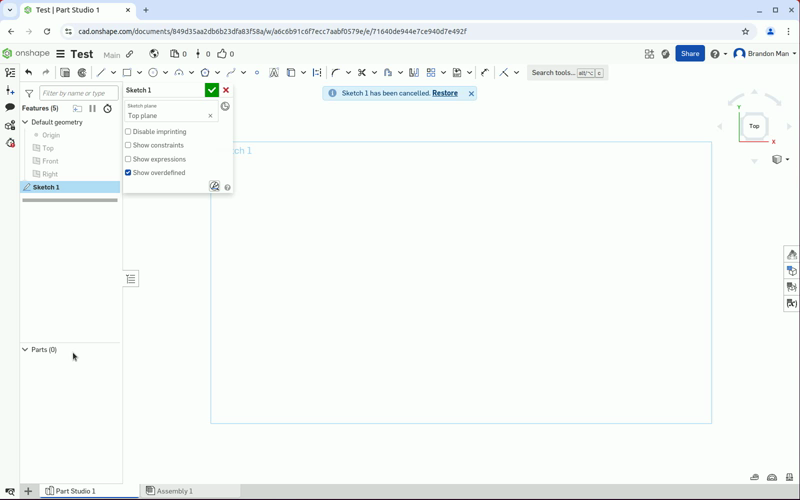
key(l)
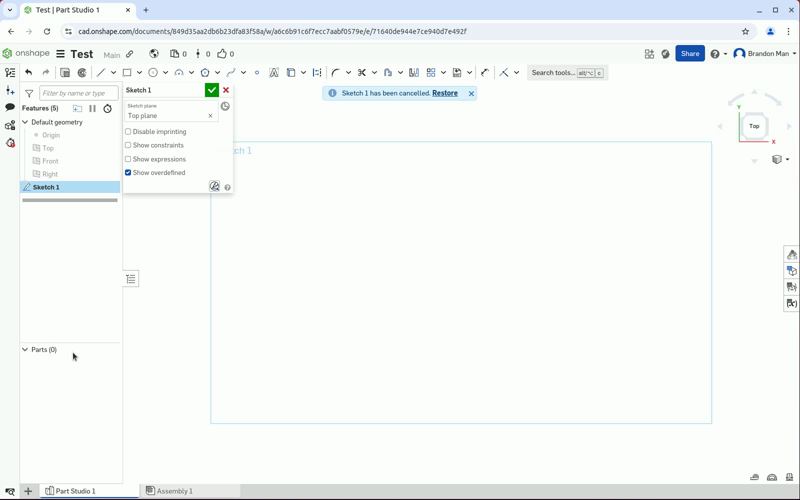
key_down(shift)
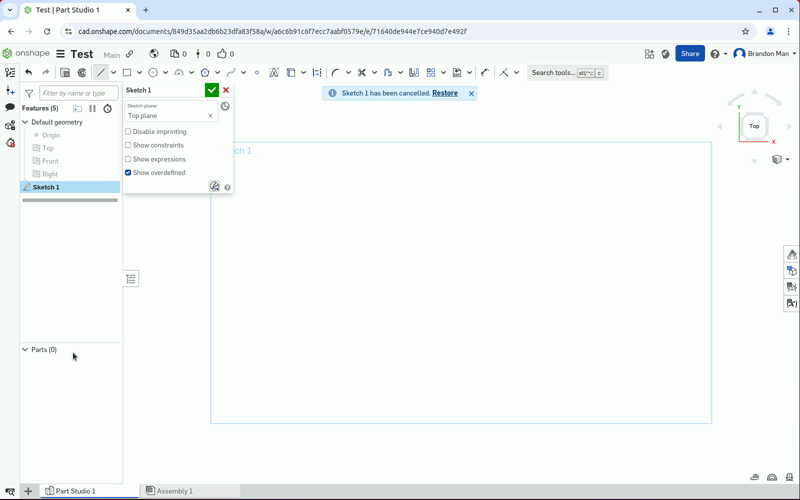
mouse_move(460, 282)
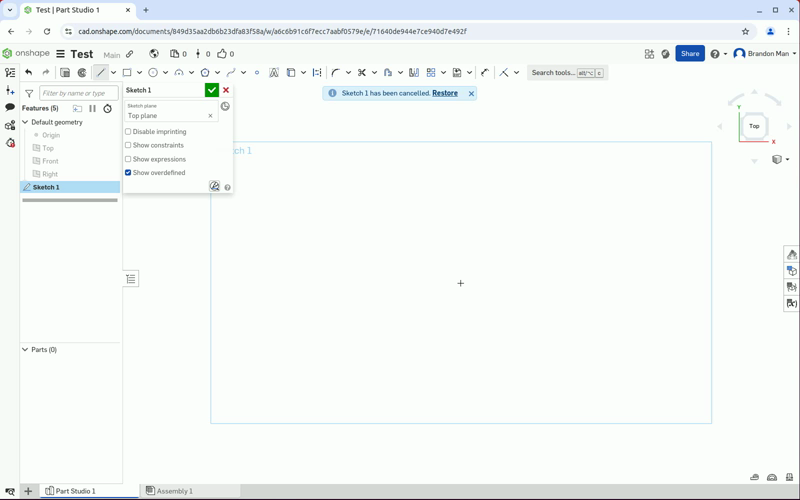
click(460, 282)
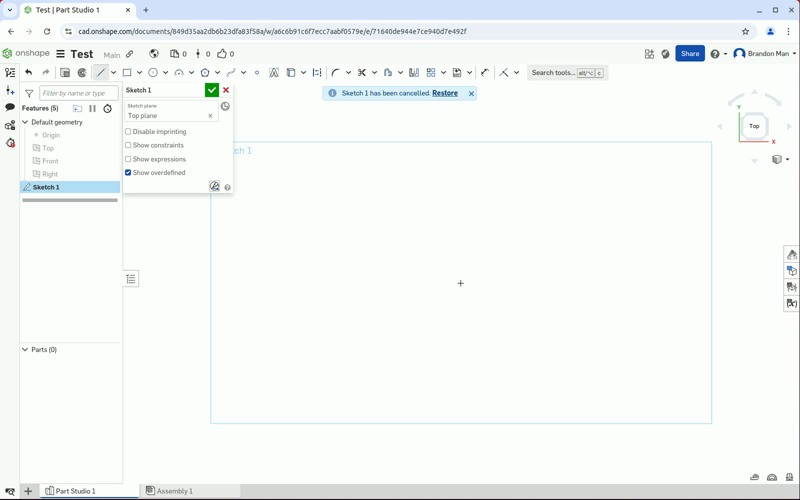
key_up(shift)
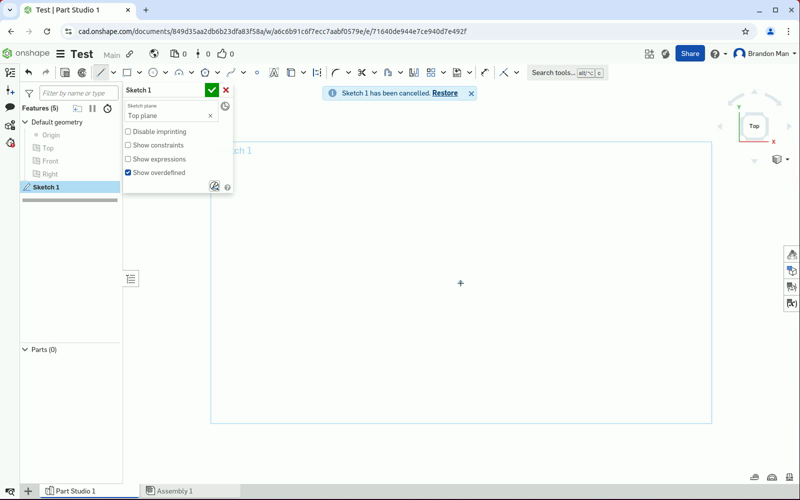
key_down(shift)
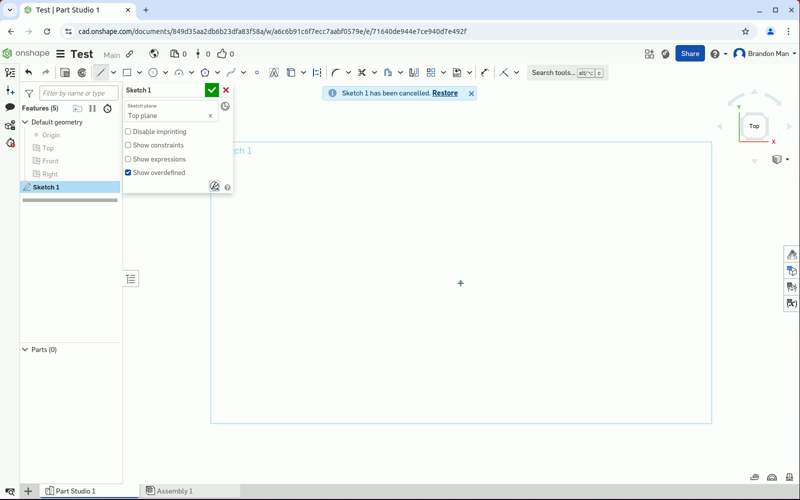
mouse_move(524, 282)
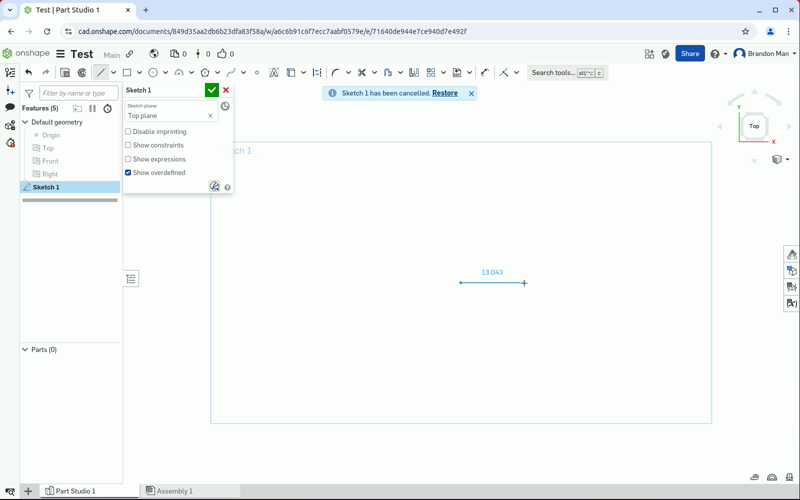
click(524, 282)
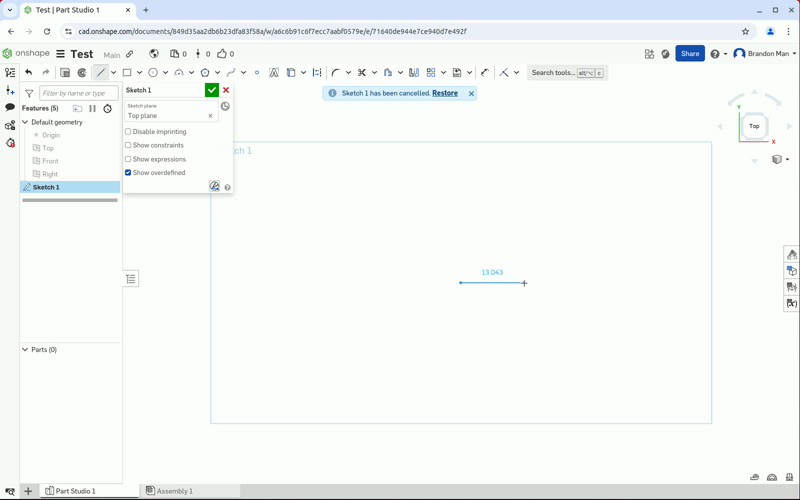
key_up(shift)
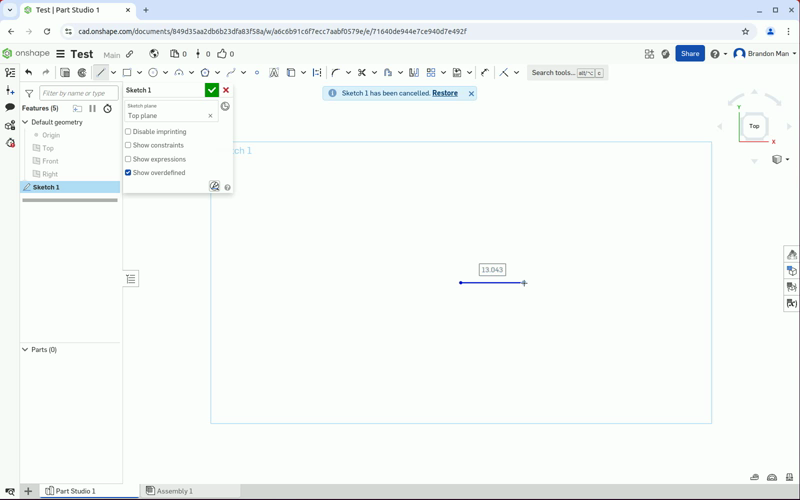
key(esc)
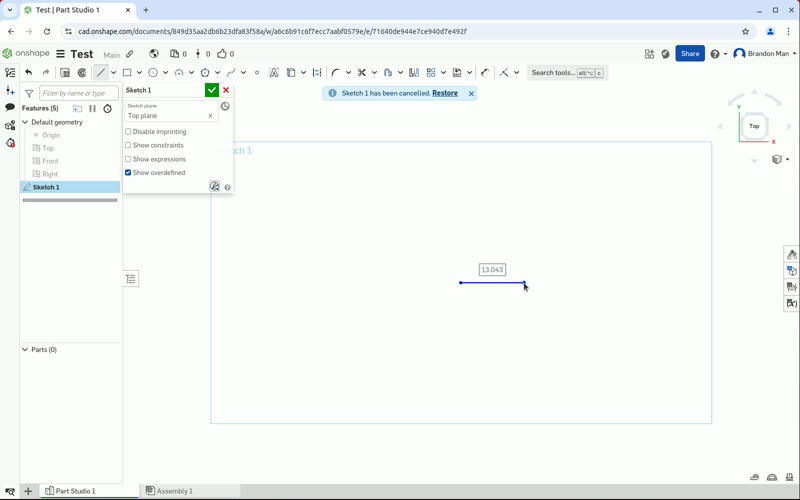
key(a)
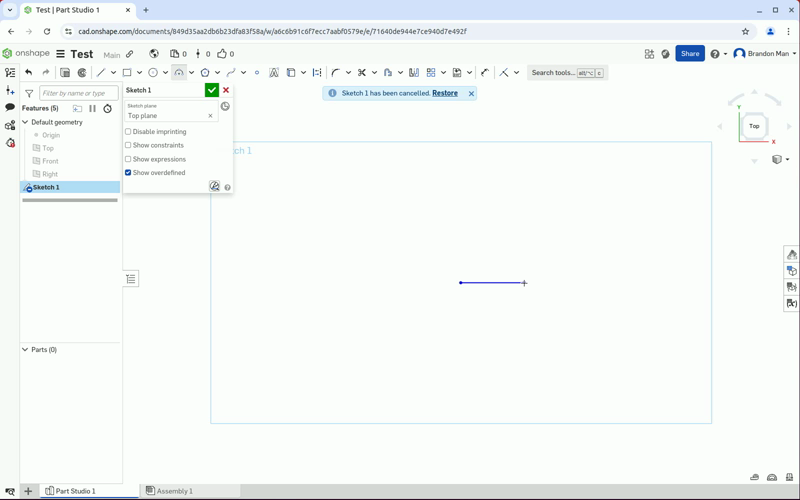
mouse_move(524, 282)
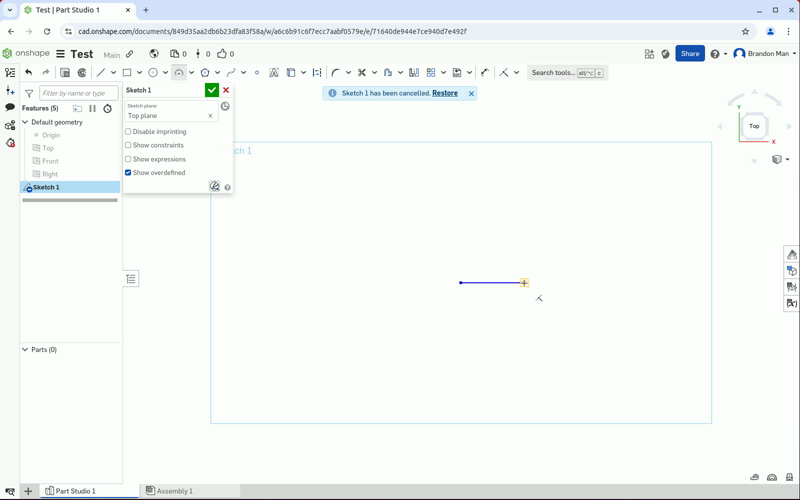
click(524, 282)
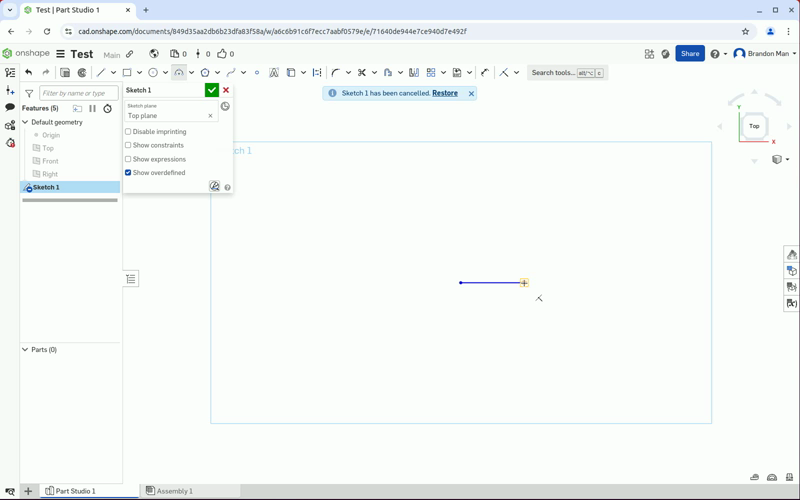
key_down(shift)
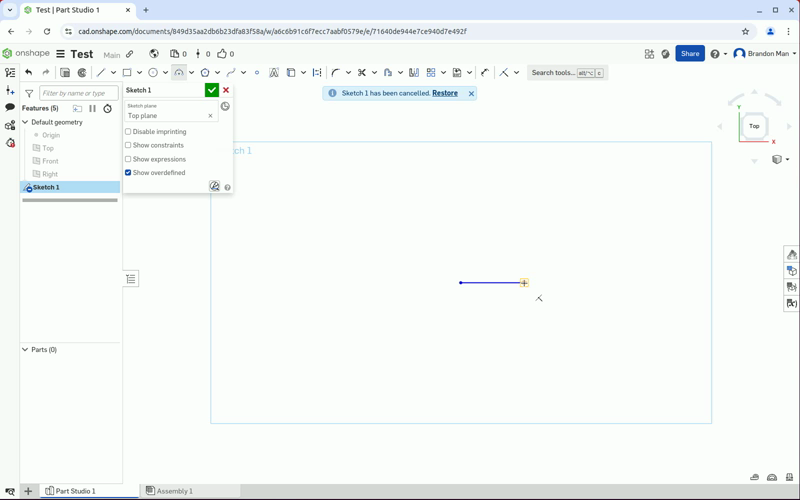
mouse_move(524, 188)
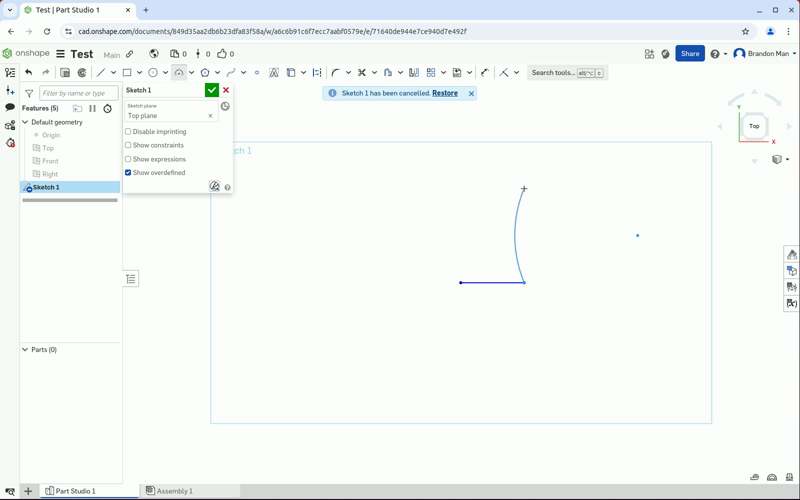
click(524, 188)
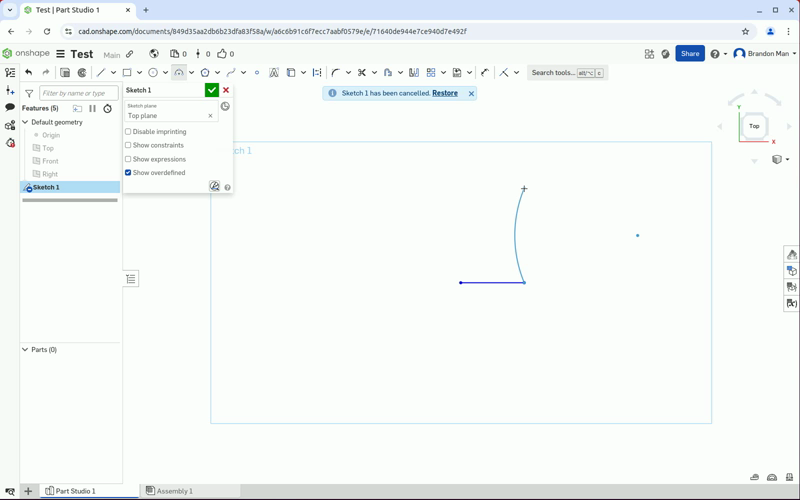
mouse_move(571, 235)
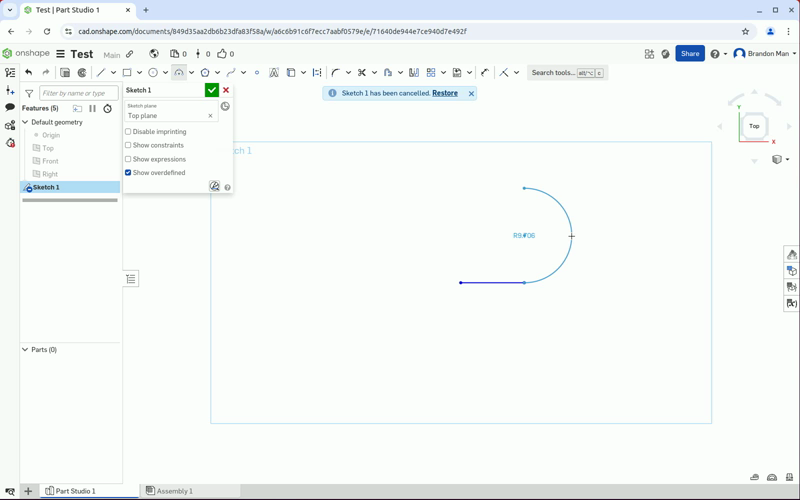
click(571, 235)
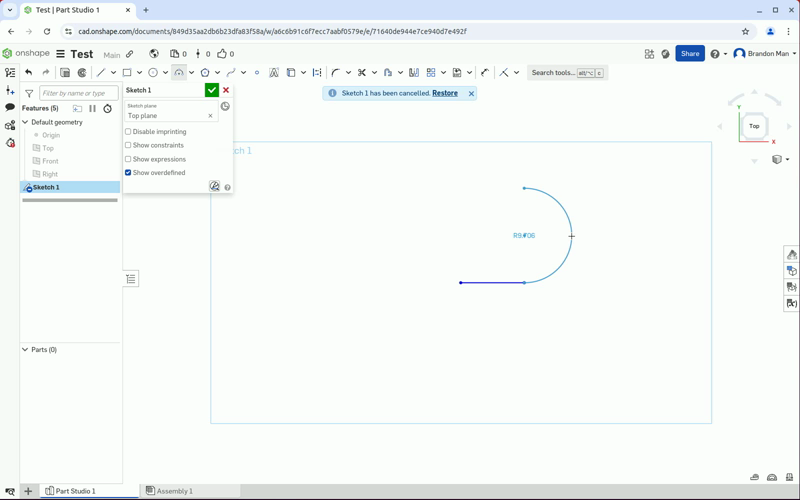
key_up(shift)
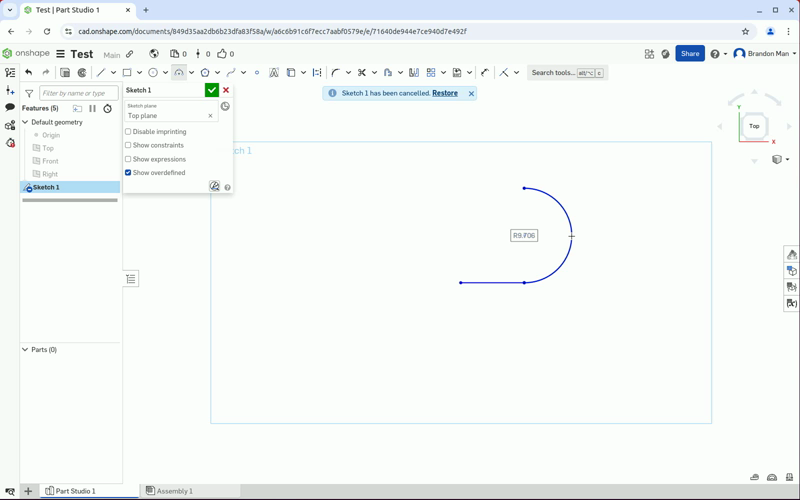
key(esc)
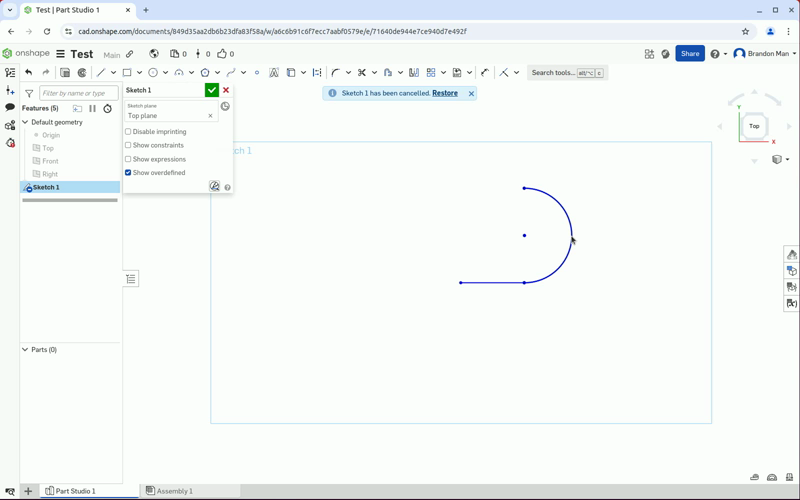
key(l)
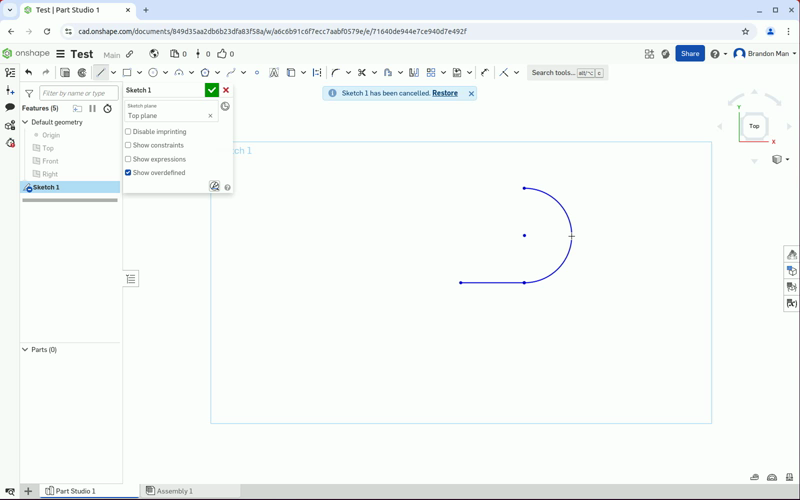
mouse_move(524, 188)
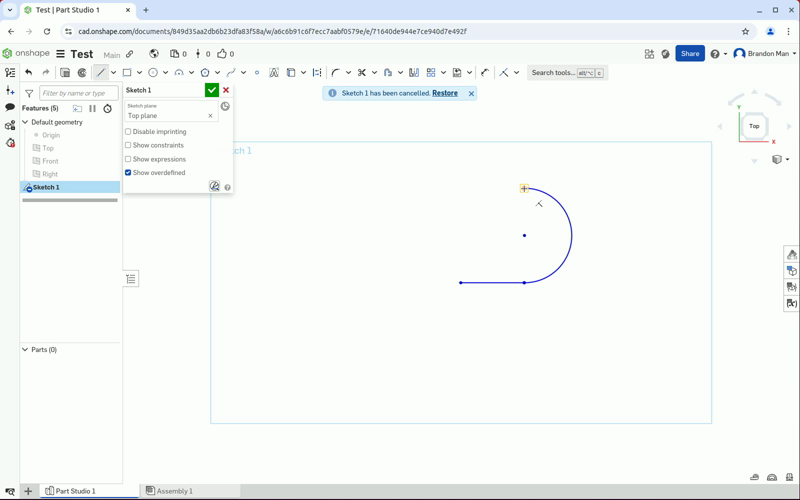
click(524, 188)
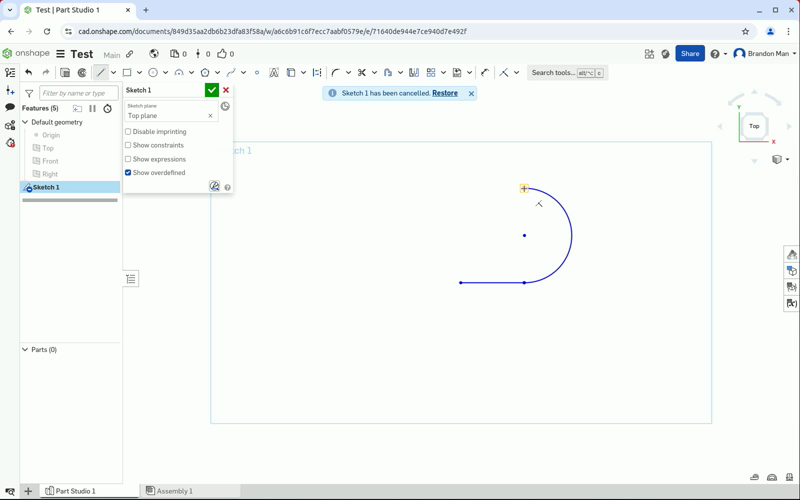
key_down(shift)
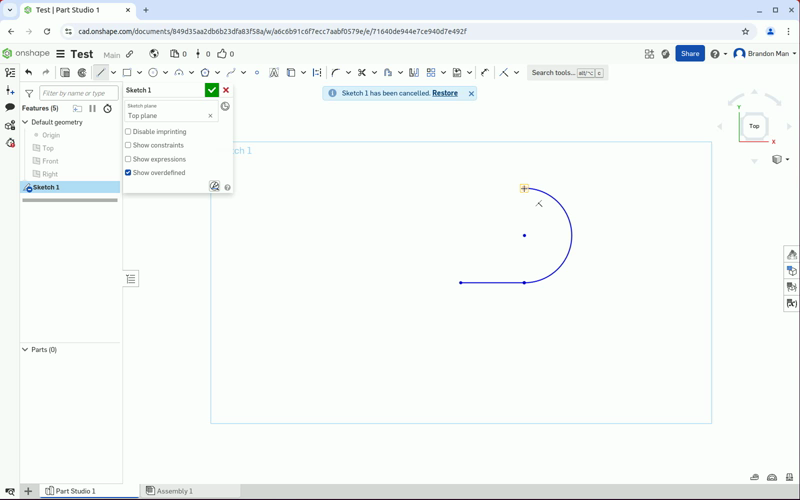
mouse_move(460, 188)
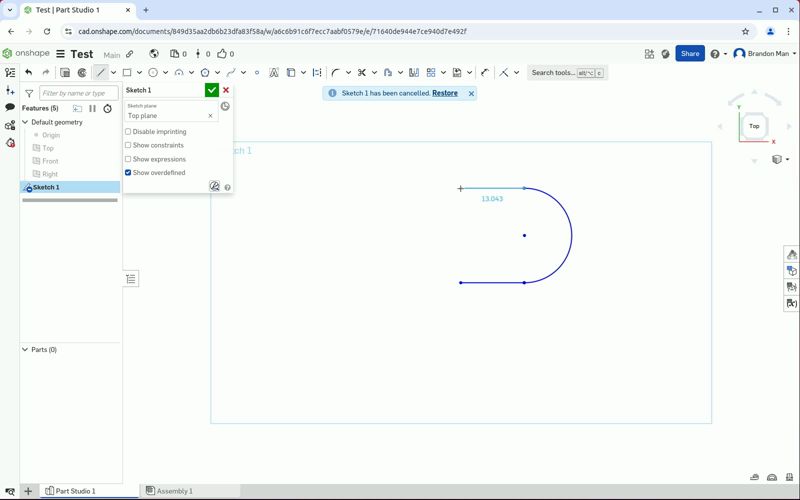
click(460, 188)
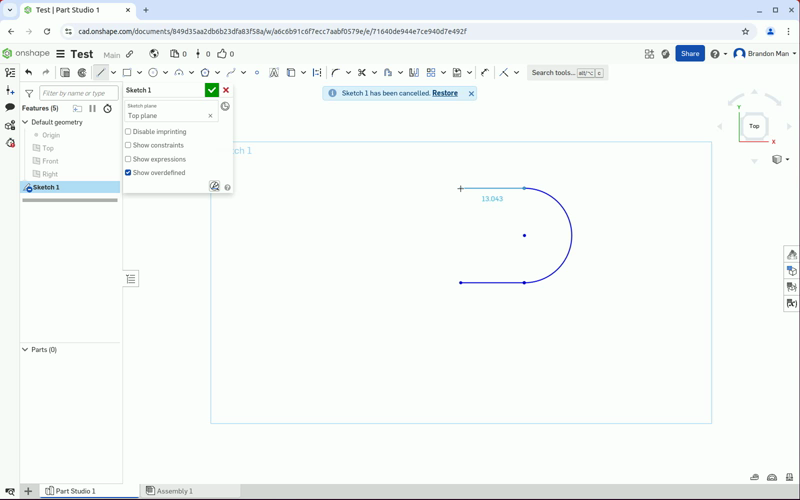
key_up(shift)
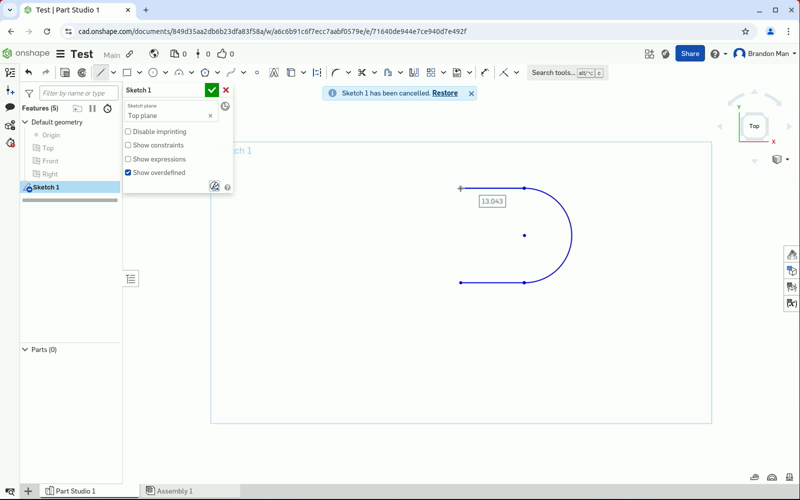
key_down(shift)
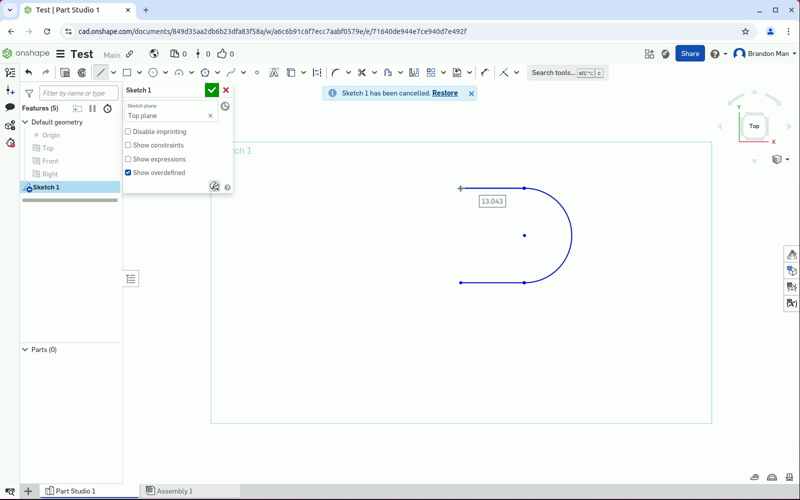
mouse_move(460, 282)
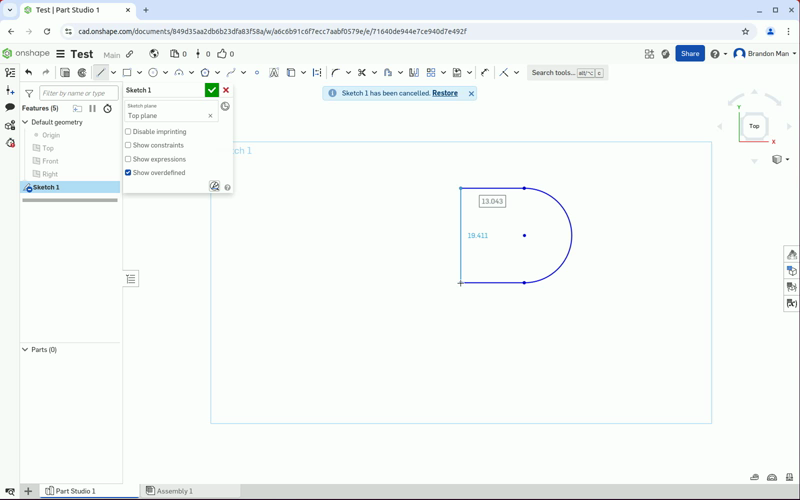
key_up(shift)
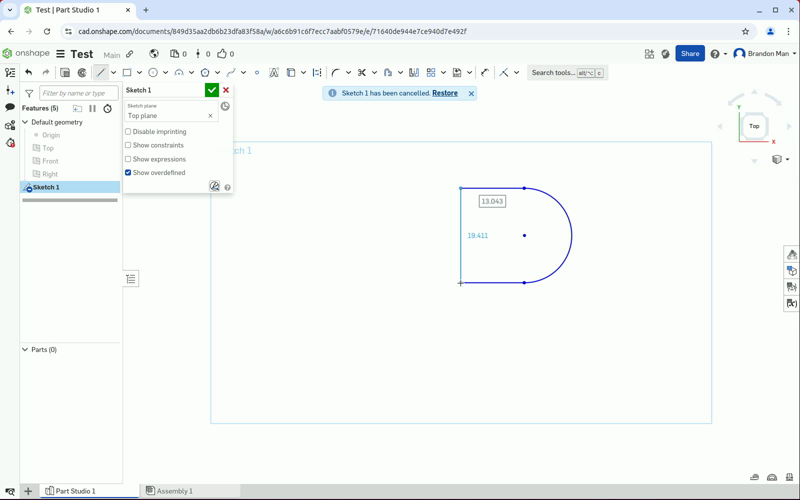
click(460, 282)
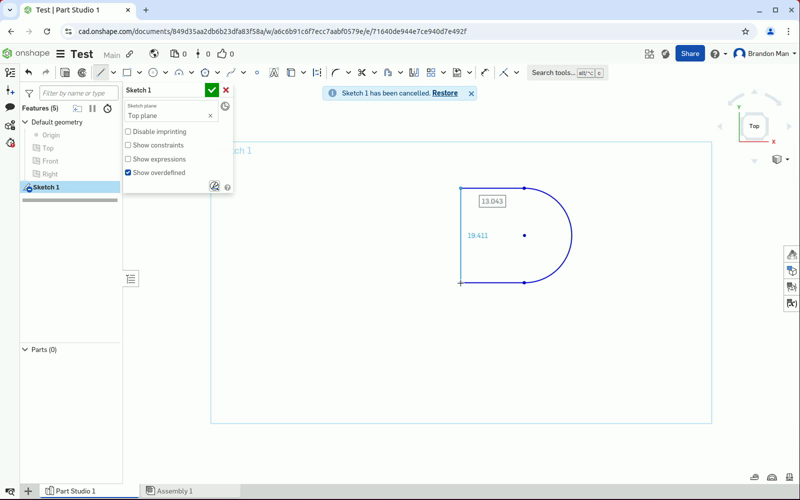
key(esc)
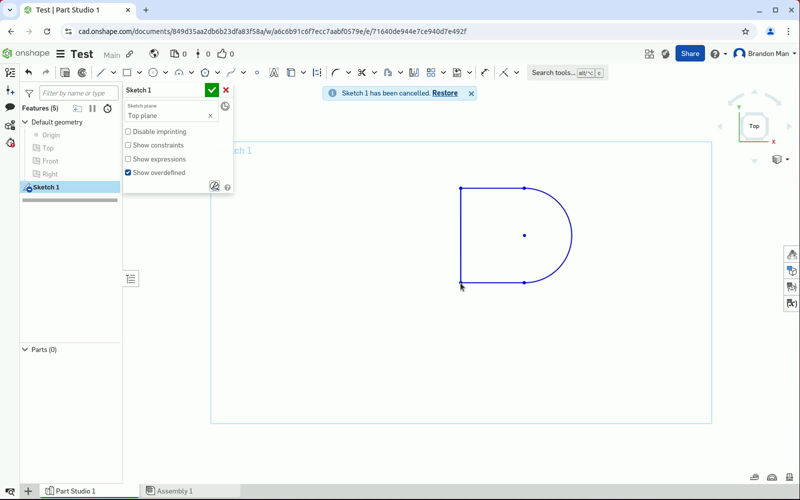
key(c)
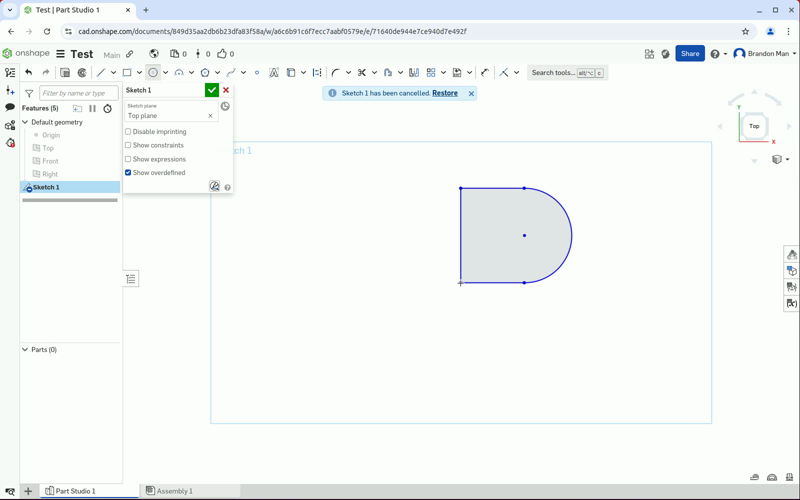
key_down(shift)
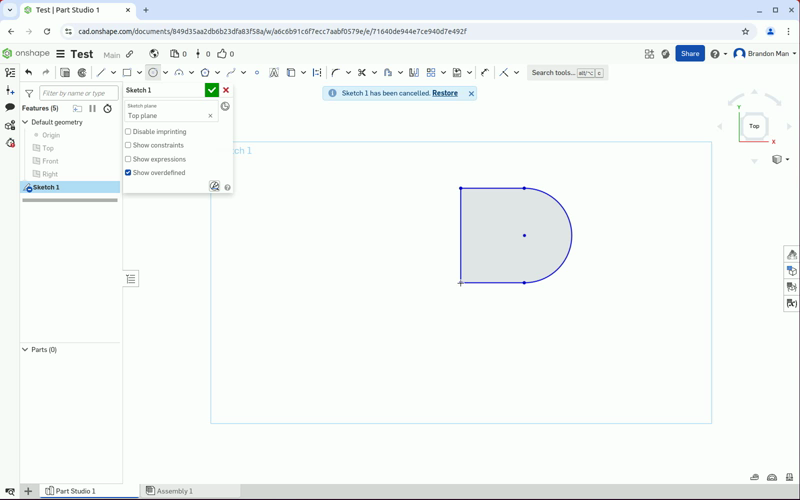
mouse_move(524, 234)
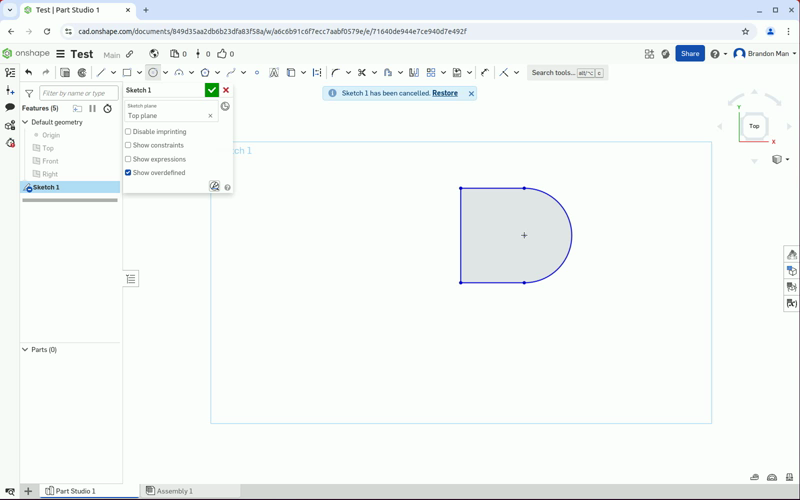
scroll(6)
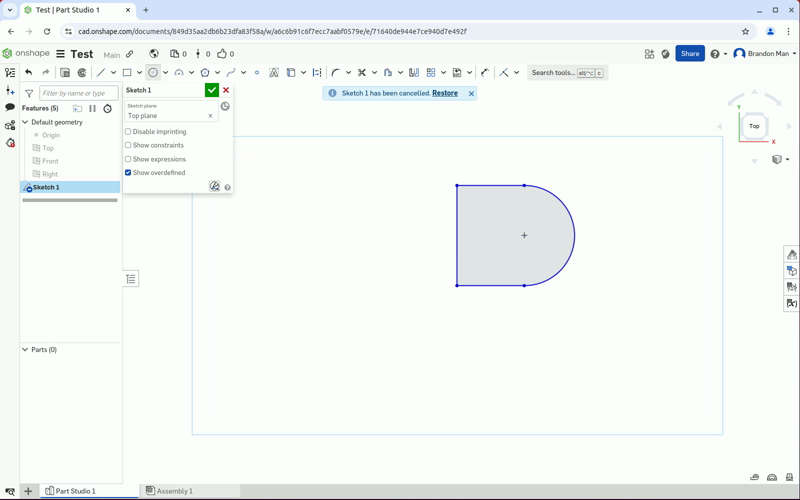
scroll(6)
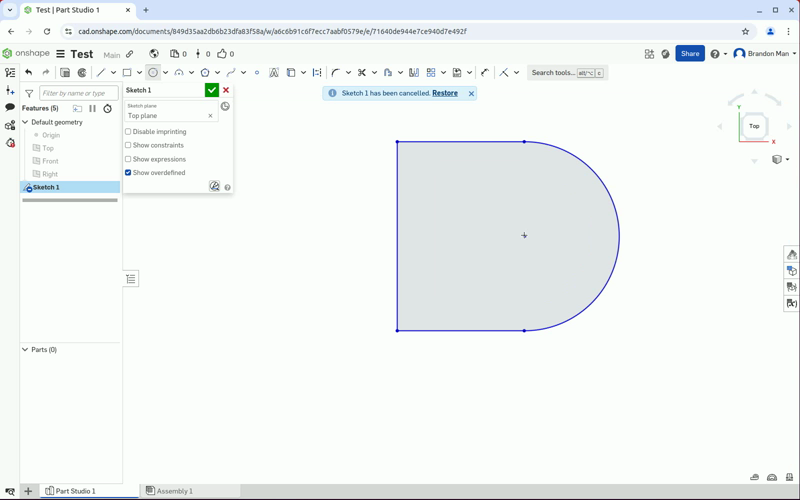
scroll(6)
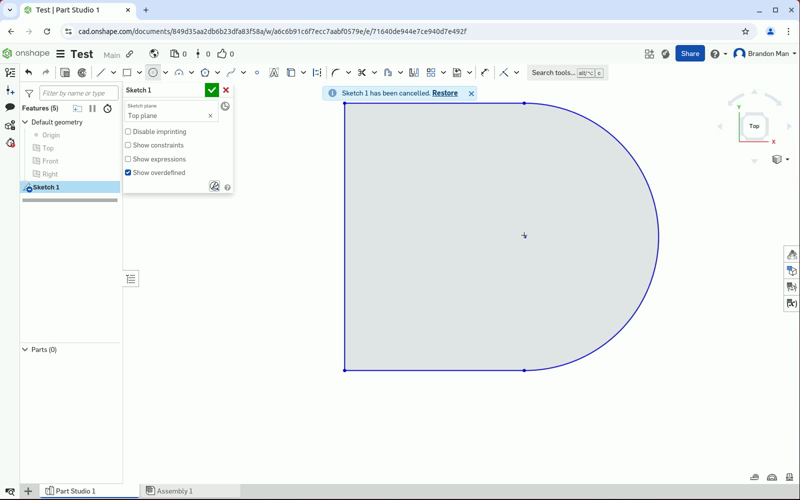
scroll(6)
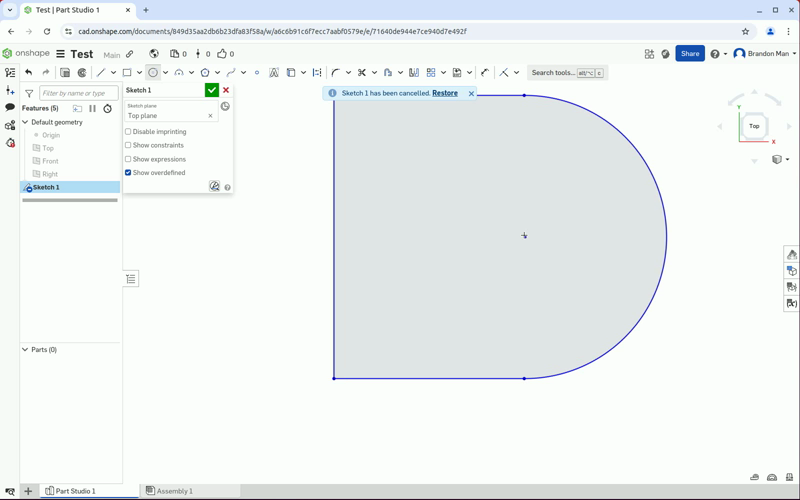
scroll(6)
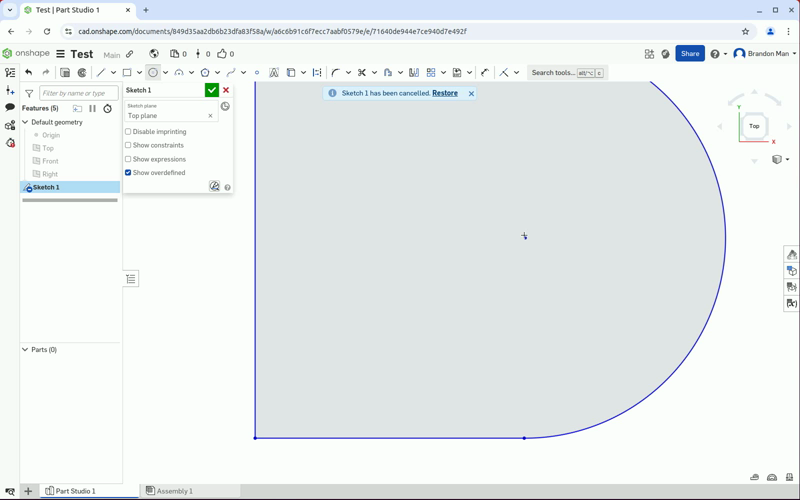
scroll(6)
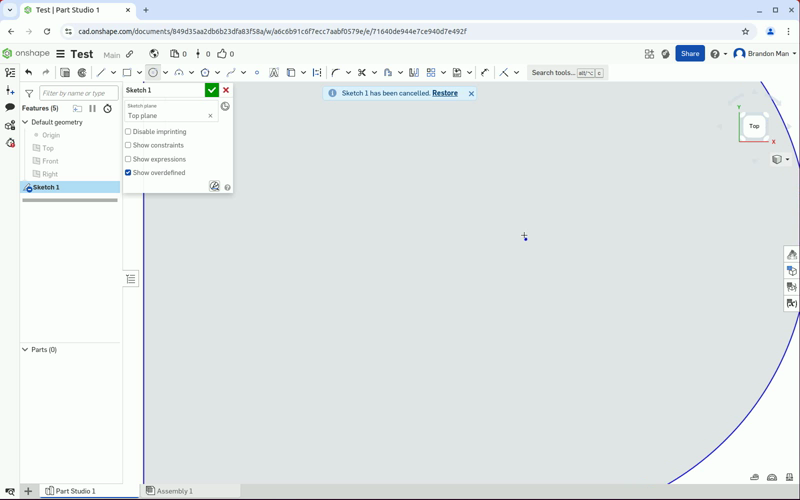
scroll(6)
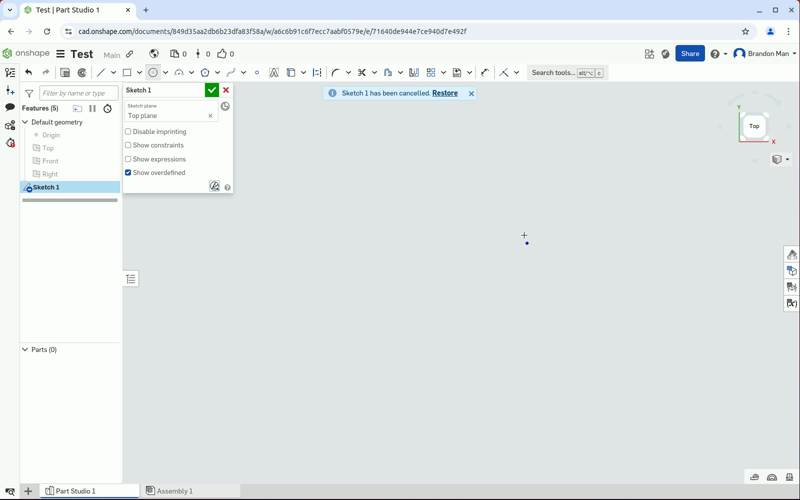
click(524, 234)
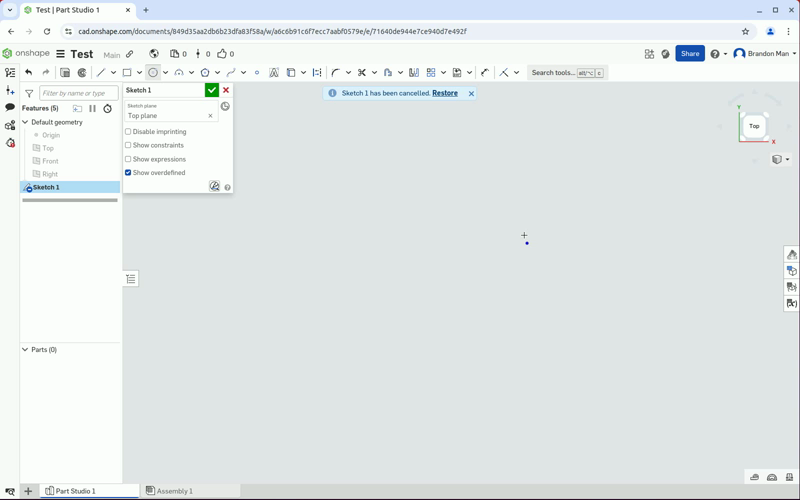
scroll(-6)
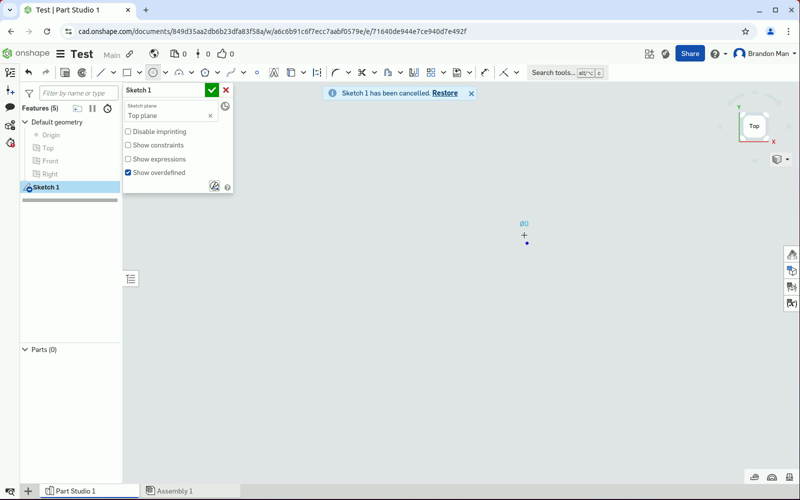
scroll(-6)
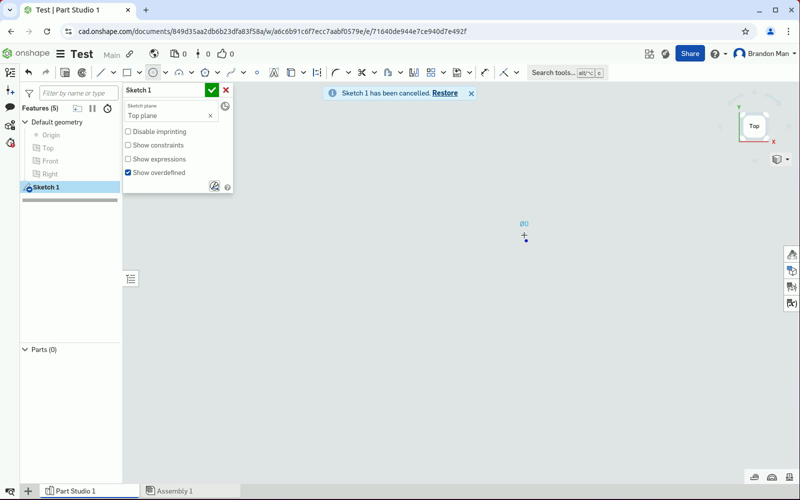
scroll(-6)
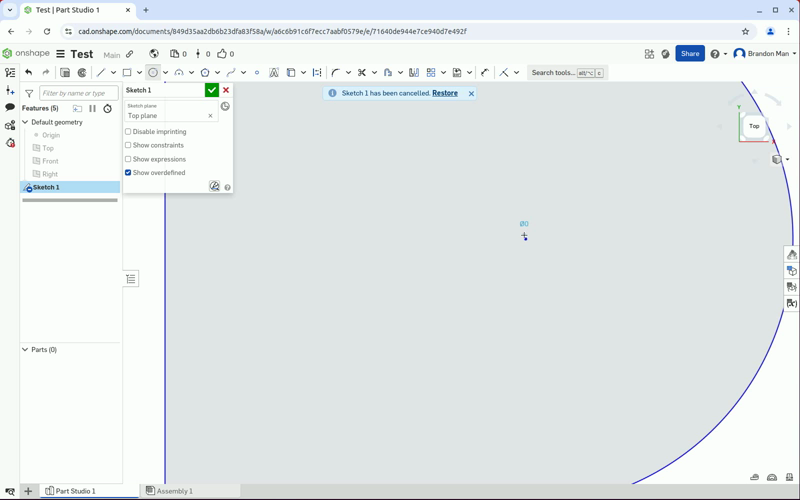
scroll(-6)
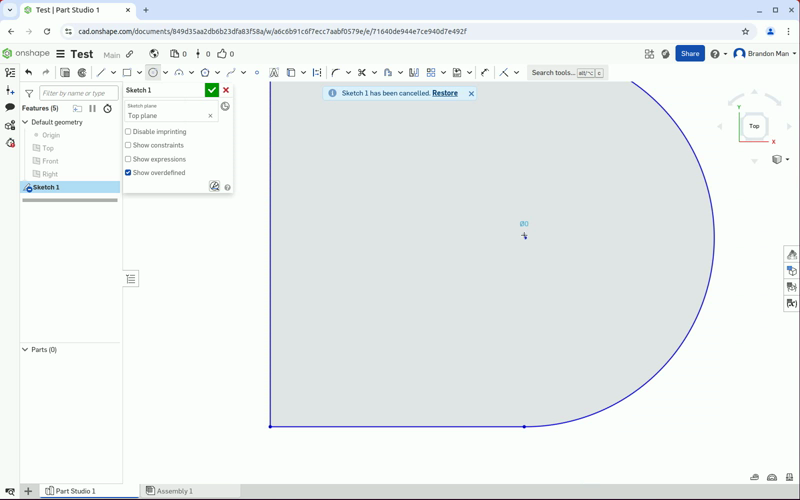
scroll(-6)
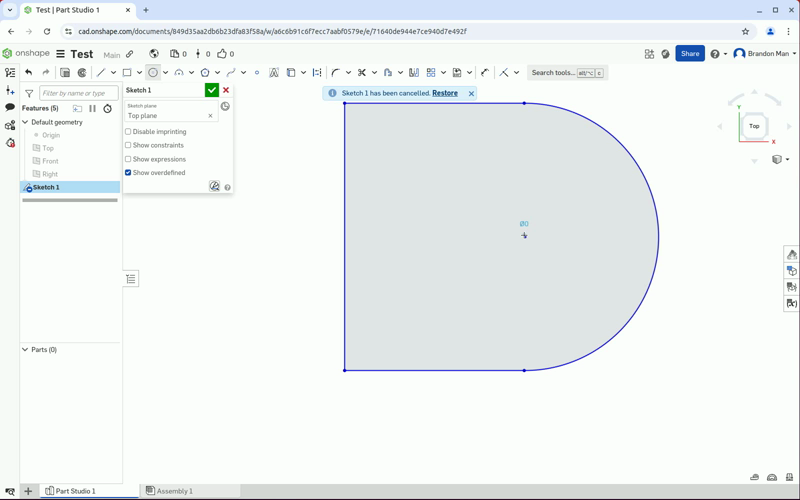
scroll(-6)
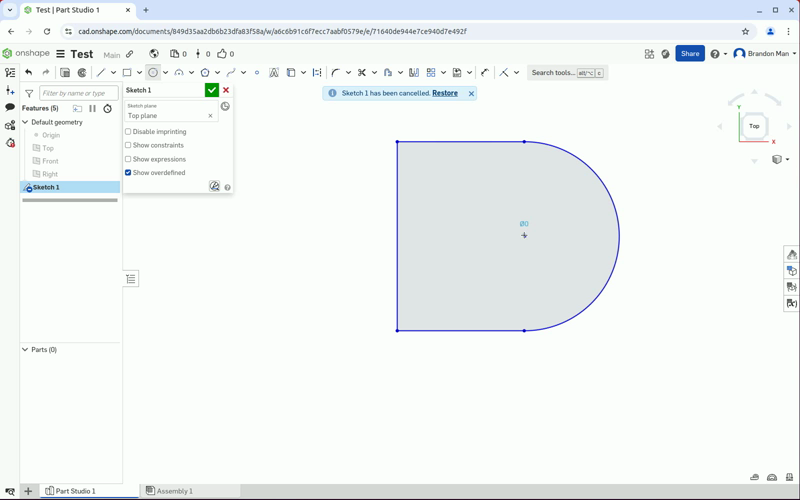
scroll(-6)
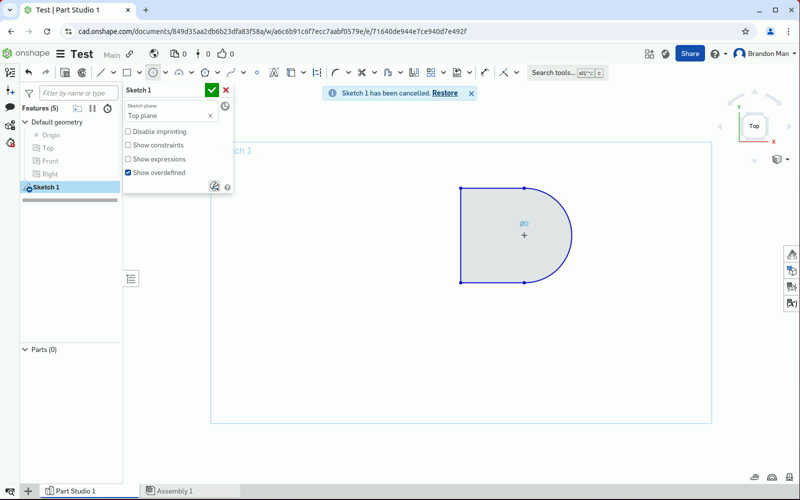
key_up(shift)
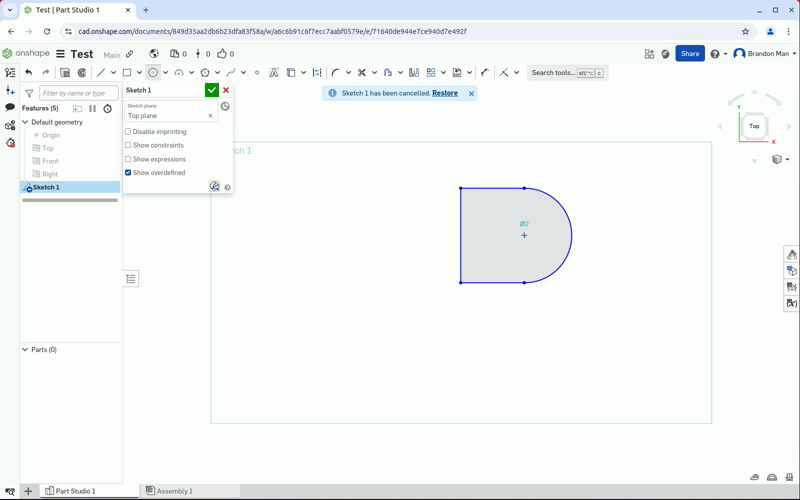
mouse_move(555, 234)
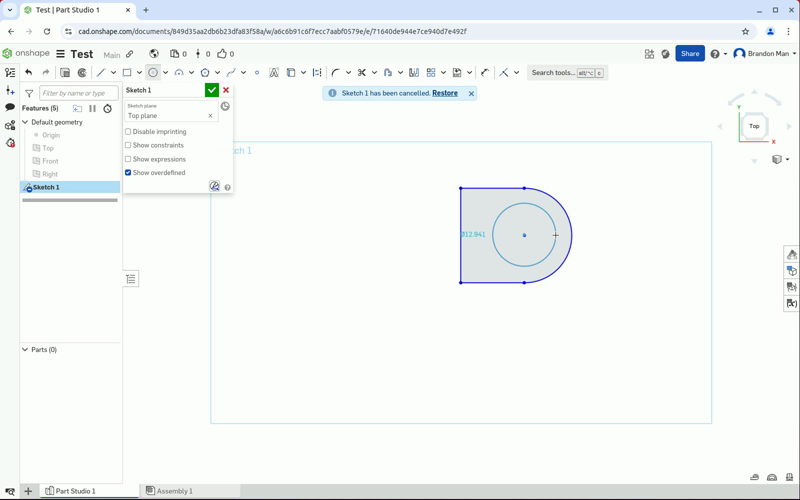
click(555, 234)
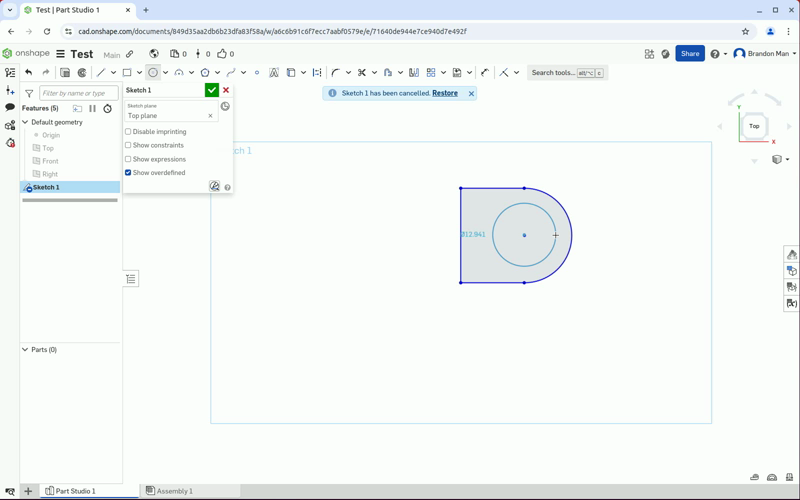
key(esc)
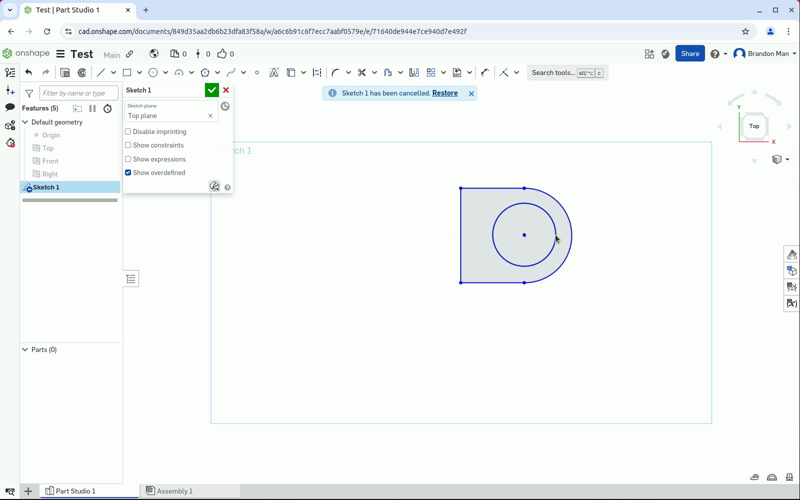
mouse_move(540, 267)
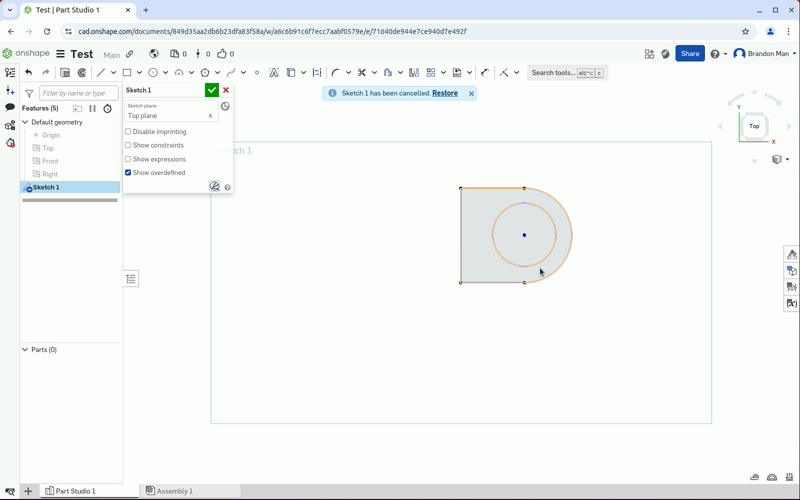
click(540, 267)
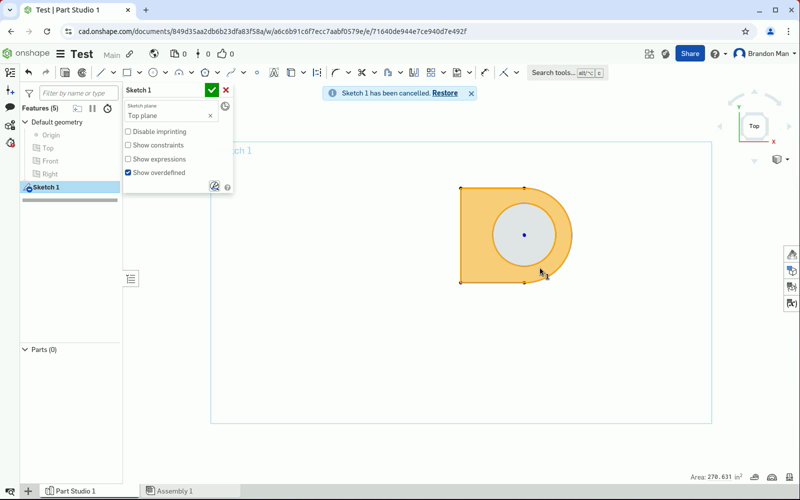
mouse_move(73, 352)
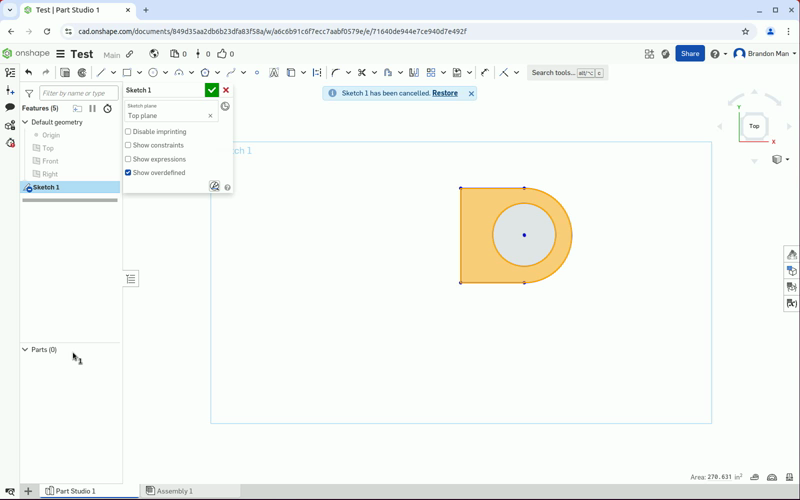
key(shift+y)
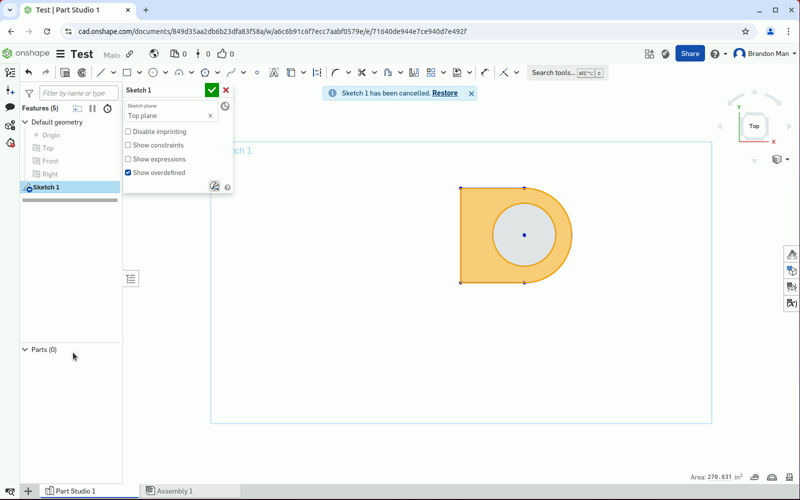
key(shift+e)
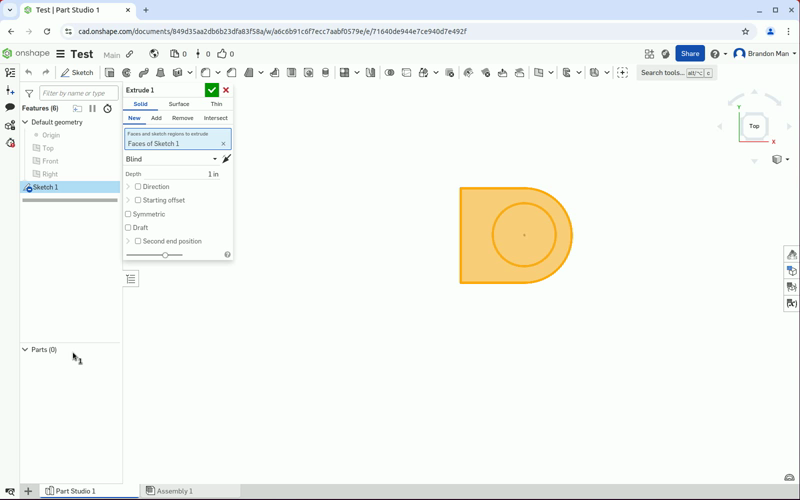
mouse_move(143, 106)
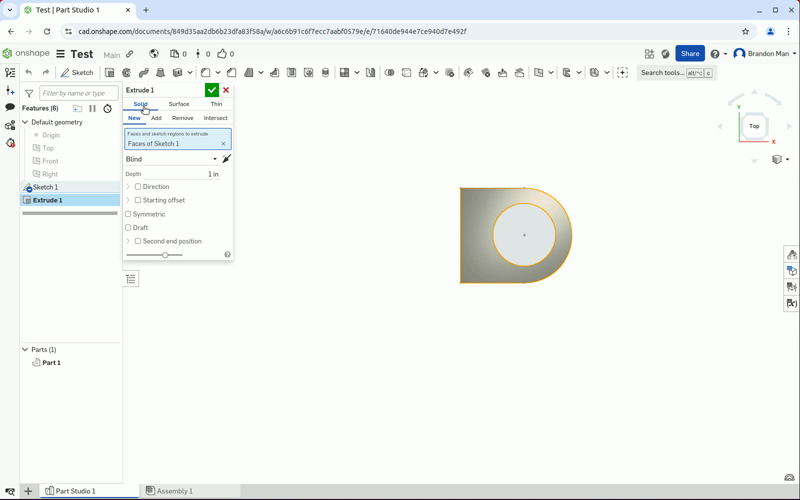
click(143, 106)
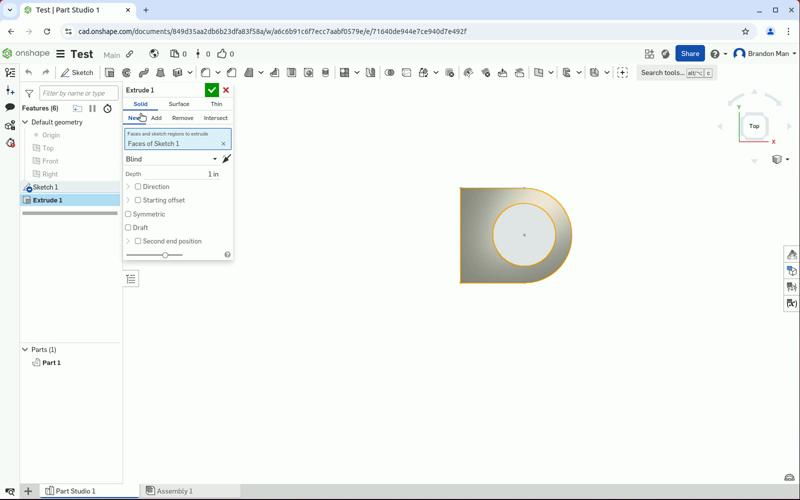
mouse_move(137, 120)
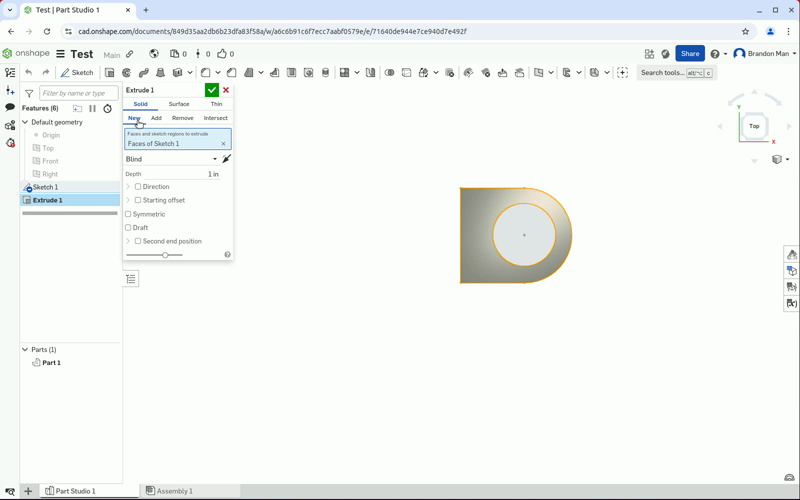
click(137, 120)
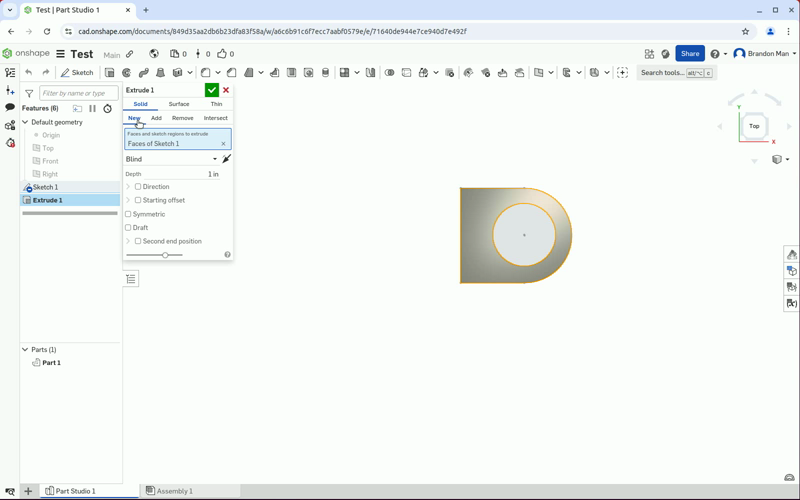
key(tab, 4)
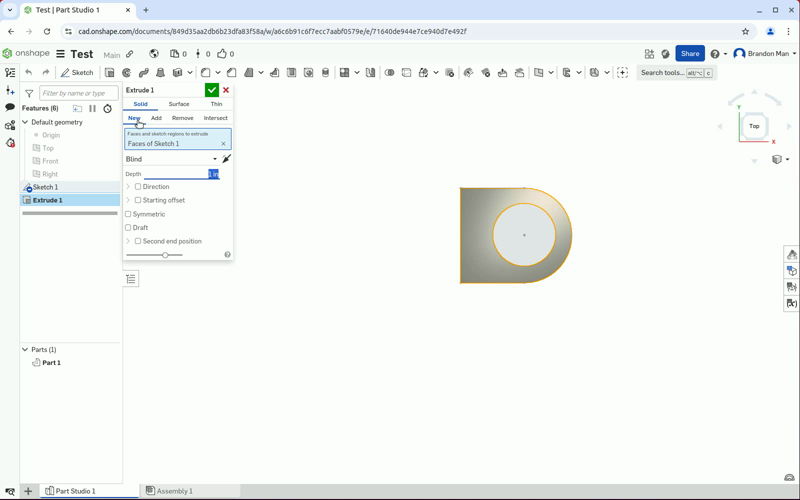
text(23.108)
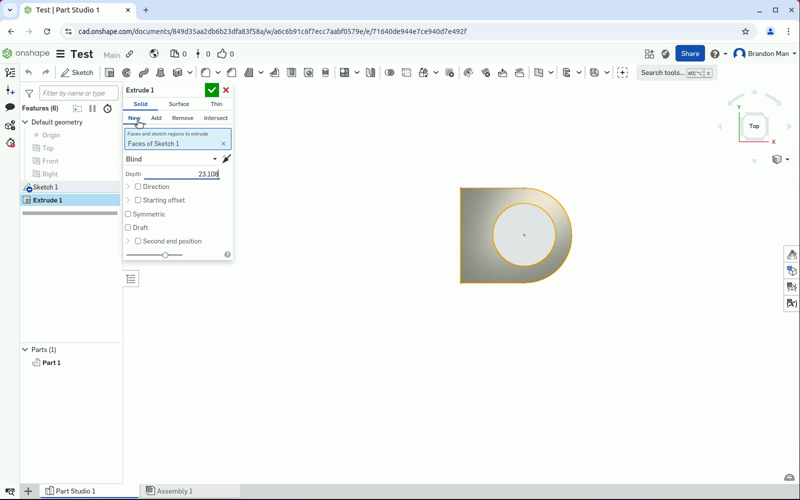
key(enter)
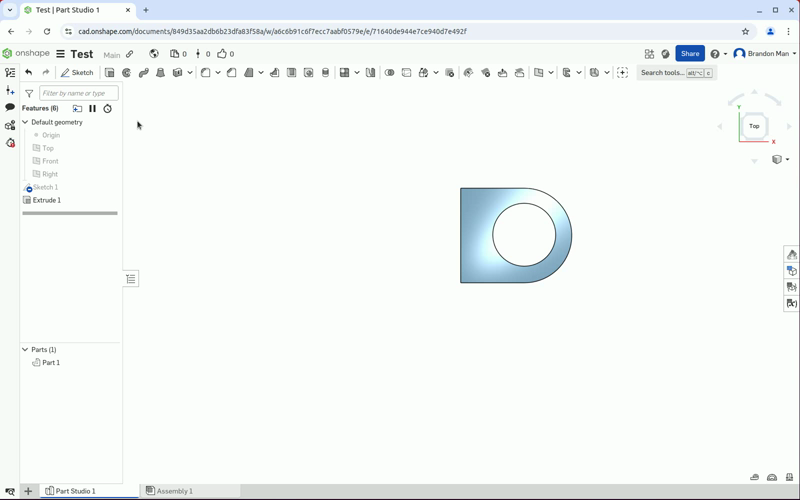
key(shift+h)
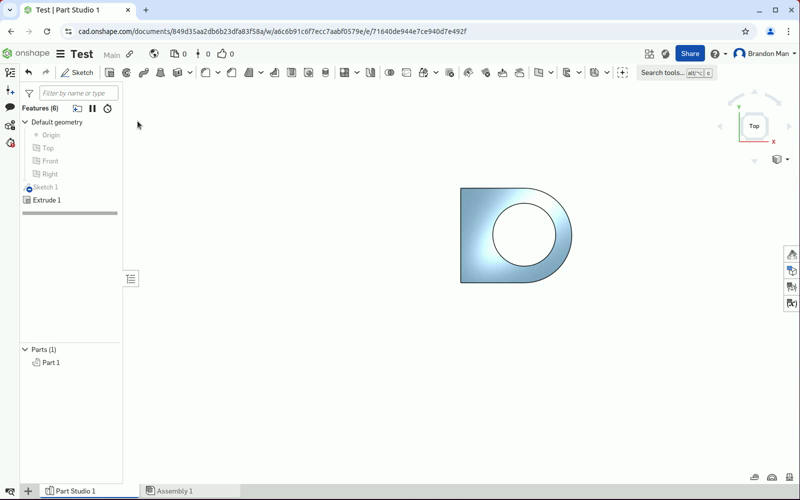
key(shift+h)
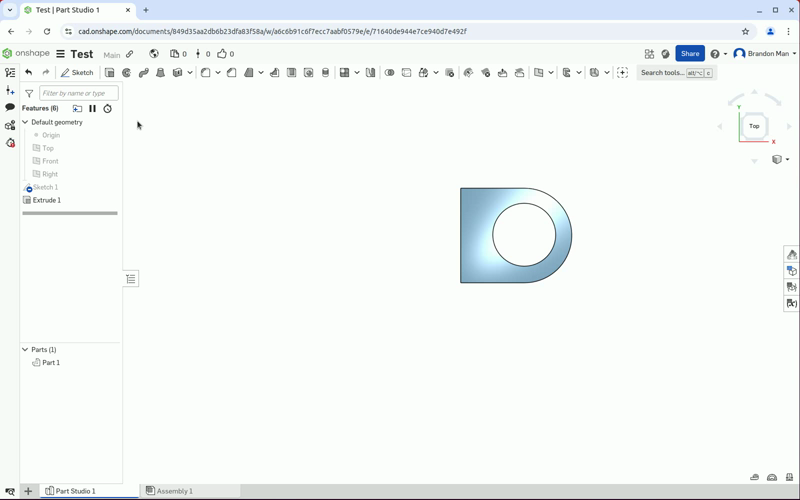
mouse_move(73, 189)
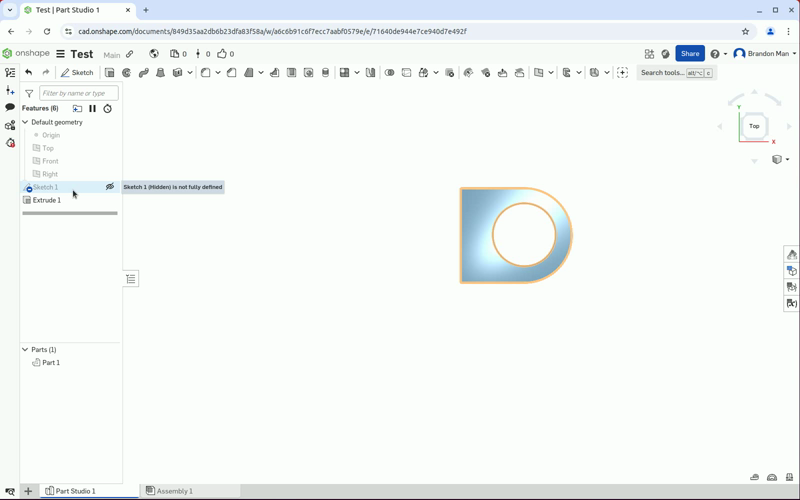
click(73, 189)
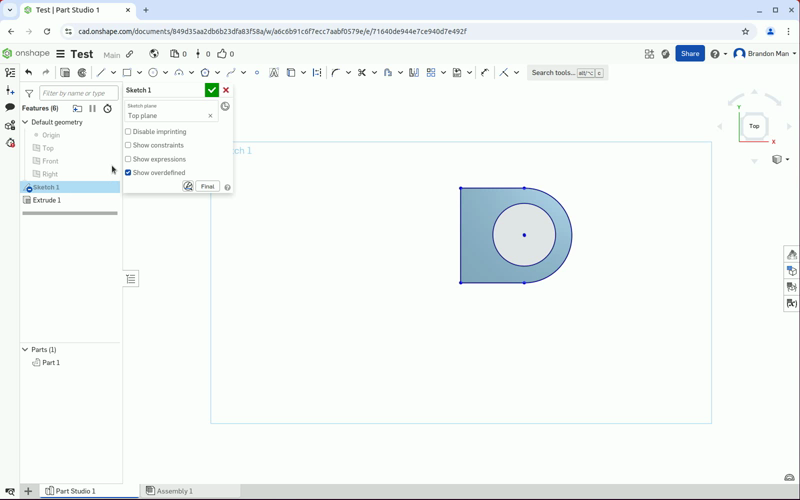
mouse_move(229, 92)
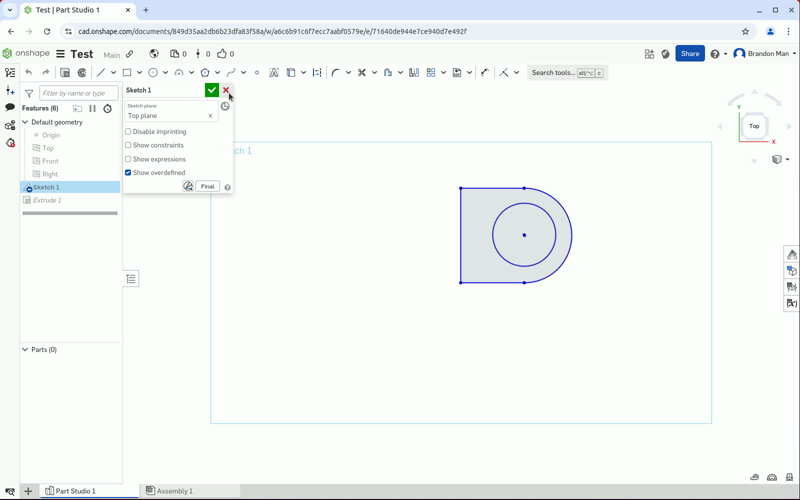
click(229, 92)
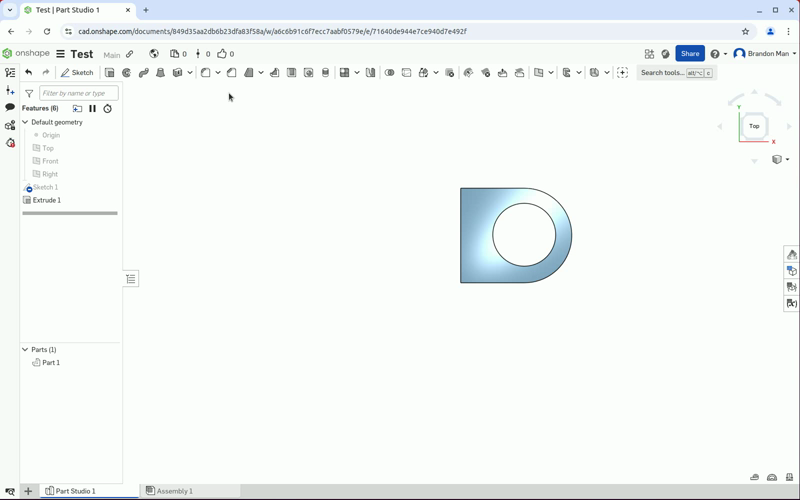
mouse_move(73, 352)
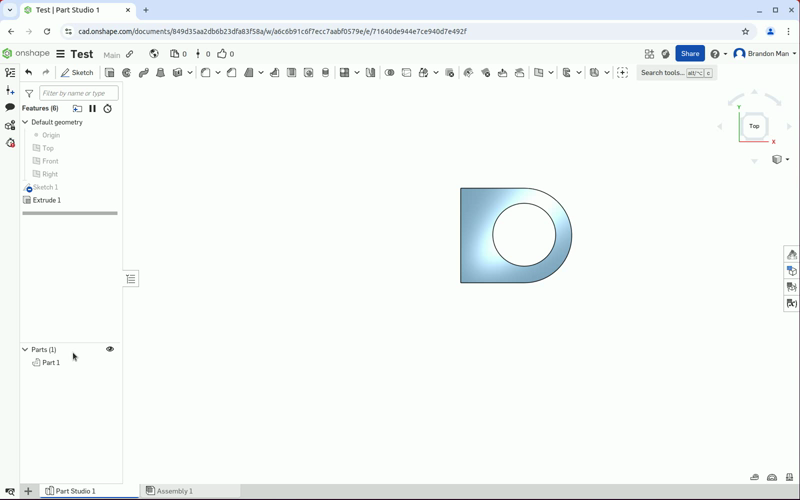
key(y)
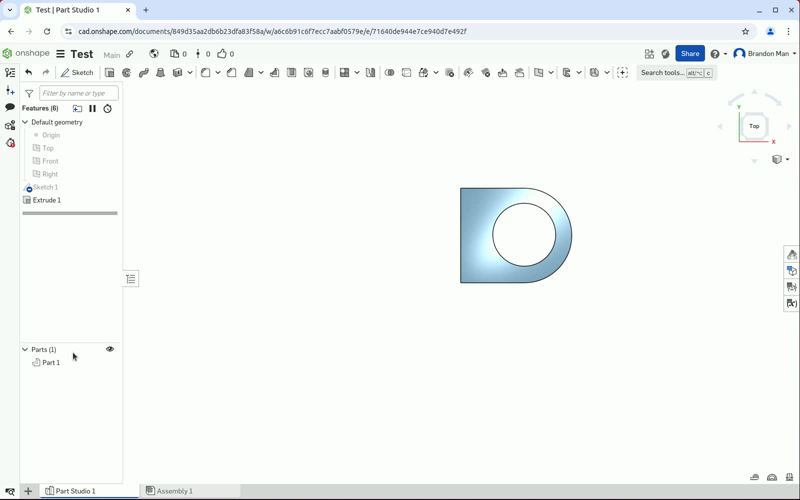
key(shift+p)
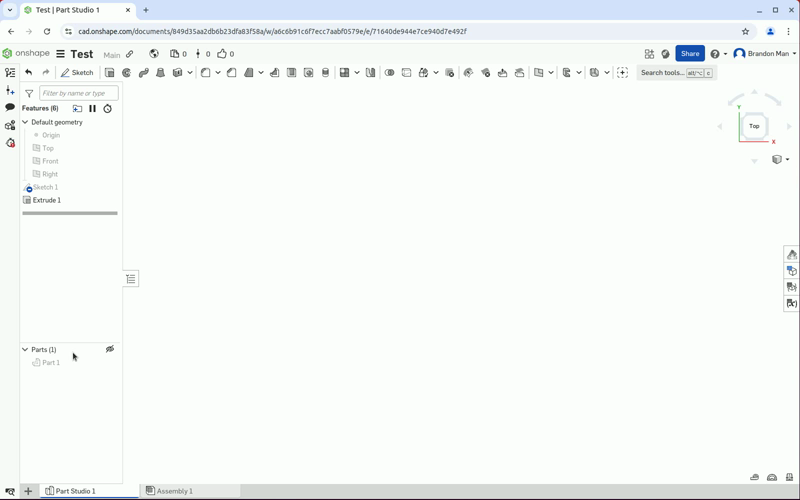
key(space)
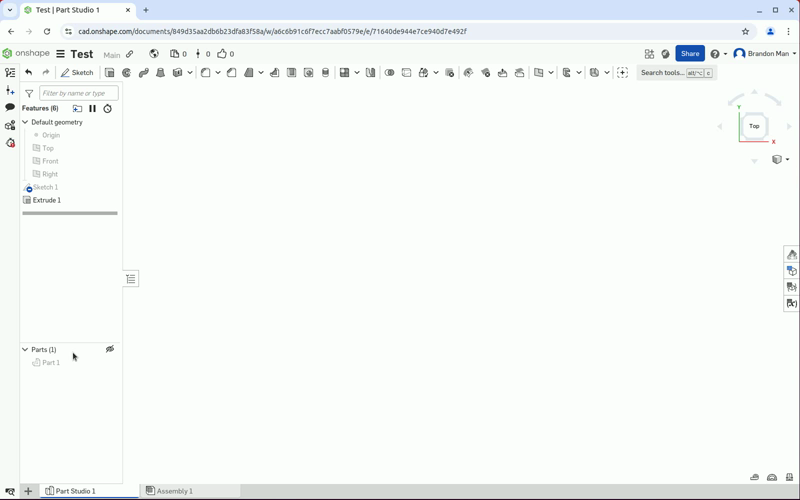
key_down(shift)
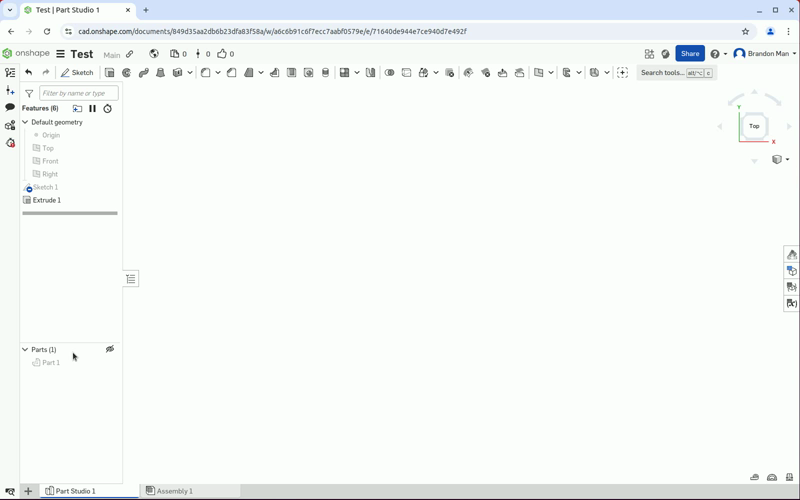
key(up)
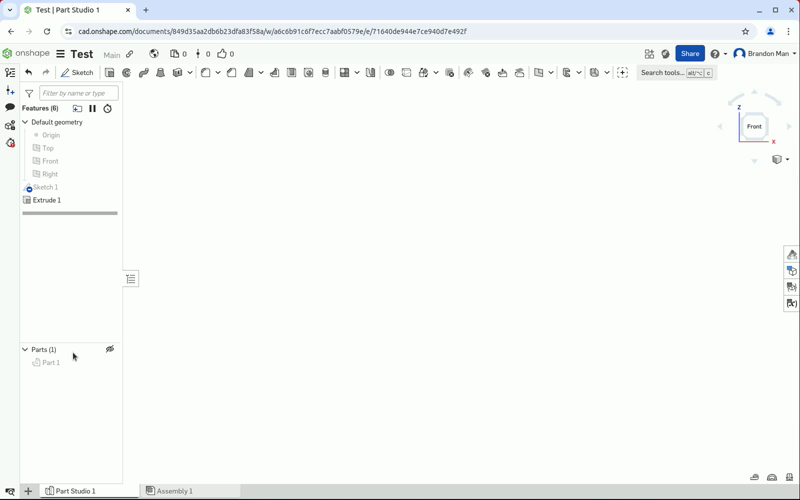
key_up(shift)
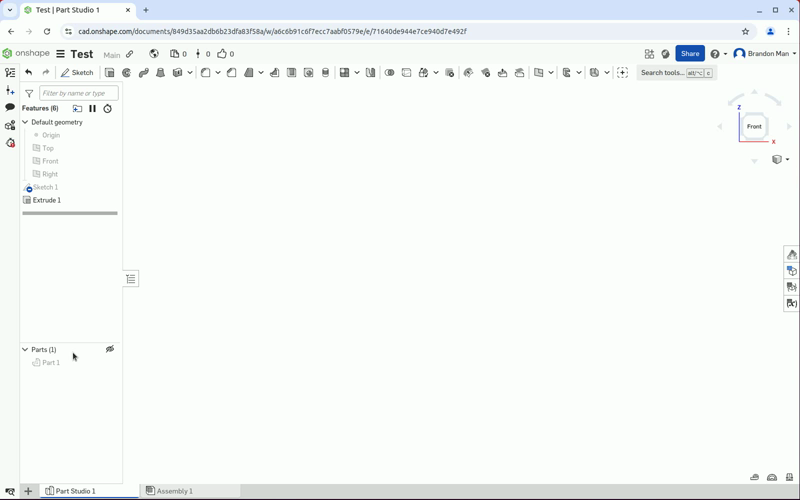
key(space)
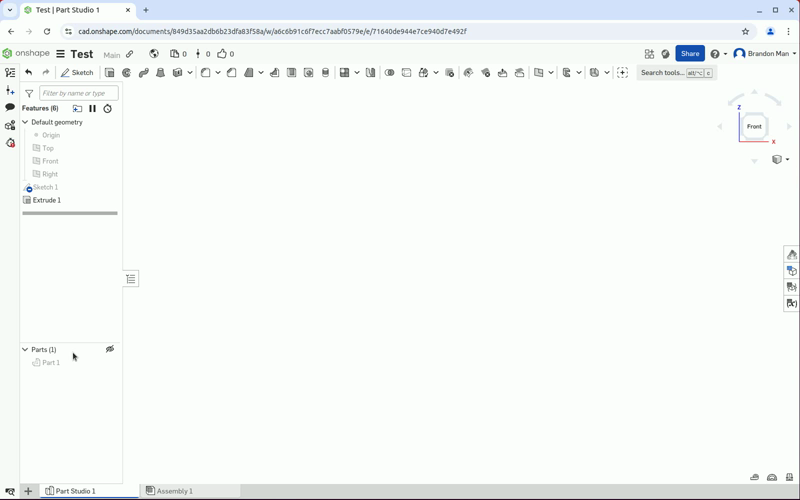
key_down(shift)
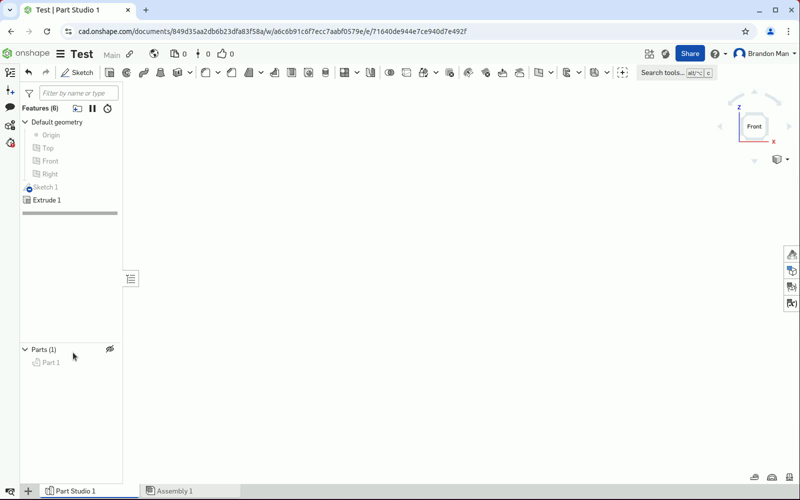
key(left)
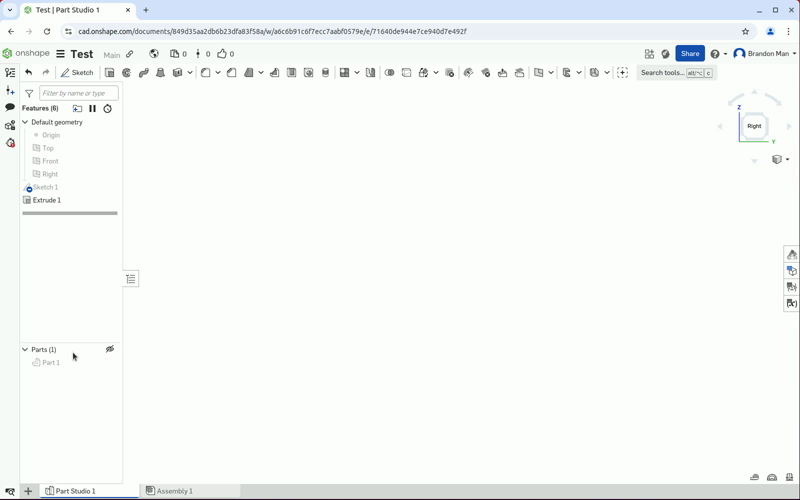
key_up(shift)
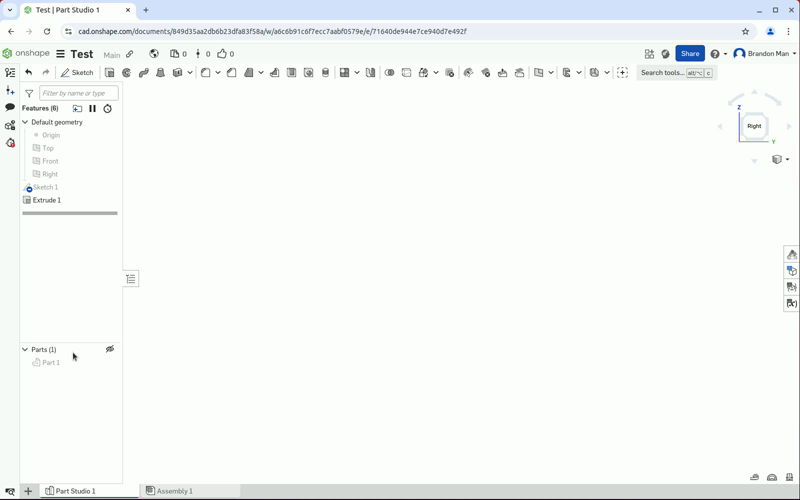
mouse_move(73, 352)
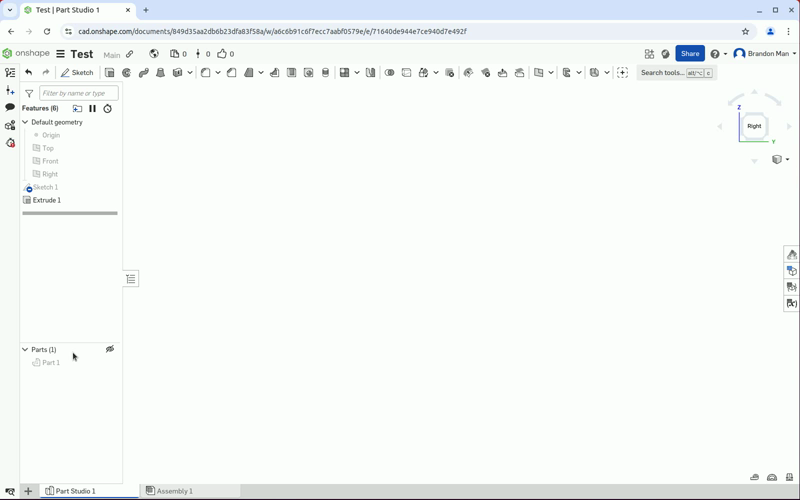
key(shift+y)
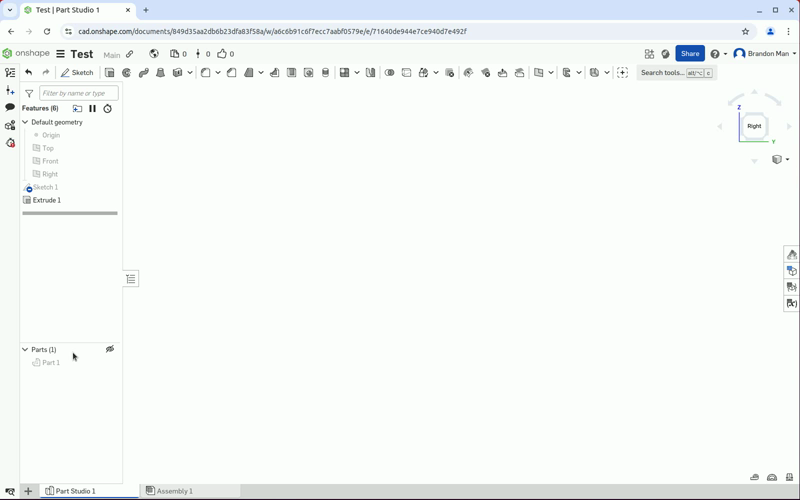
key(shift+s)
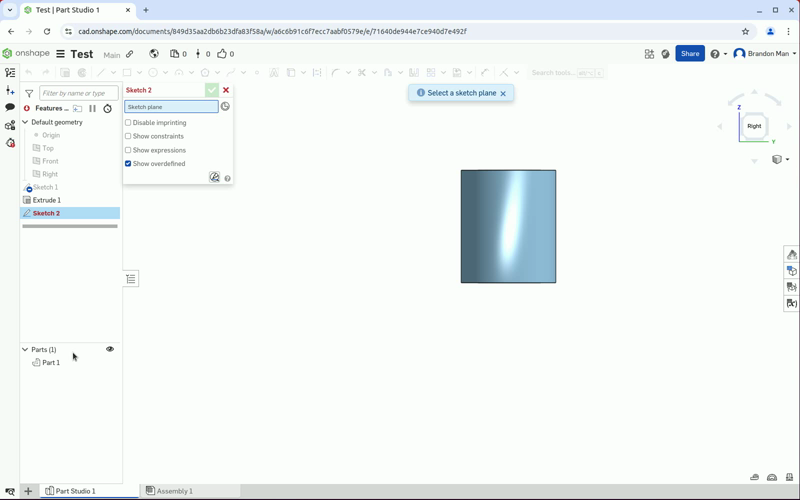
mouse_move(73, 176)
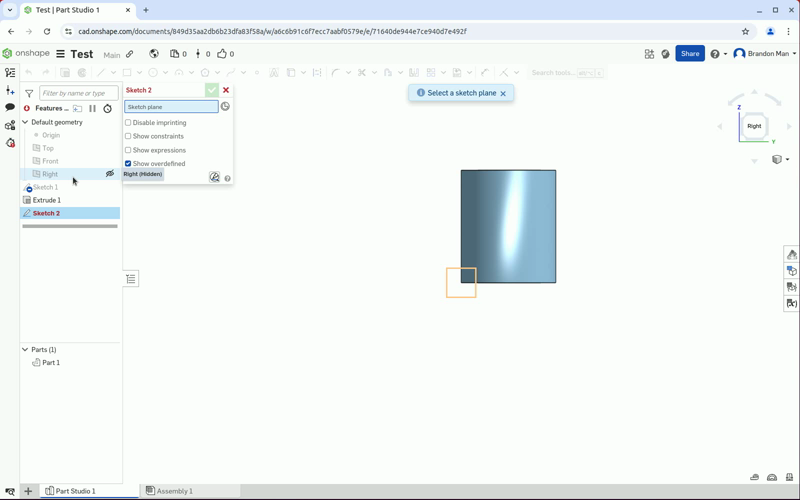
click(73, 176)
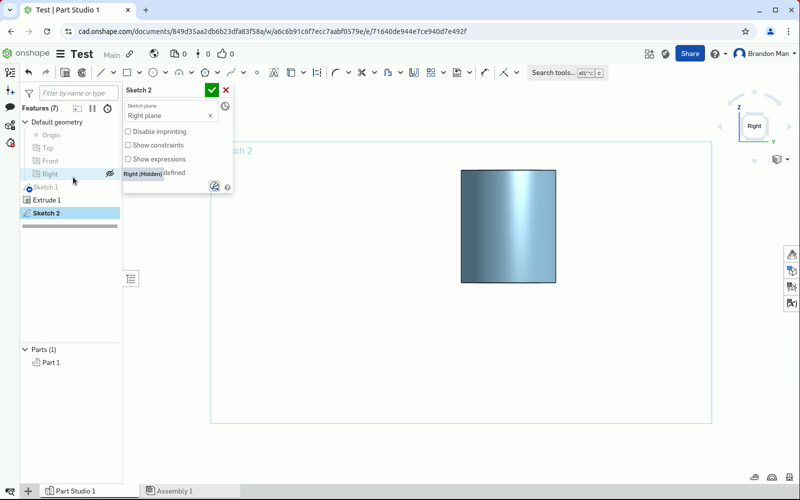
mouse_move(73, 352)
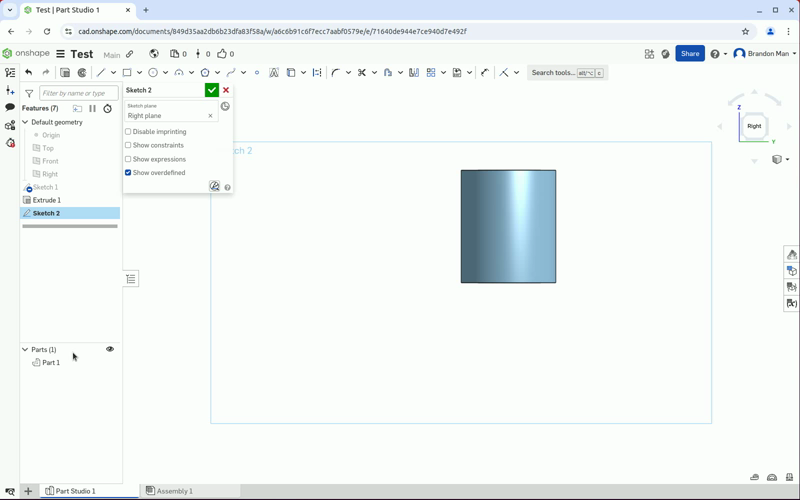
key(y)
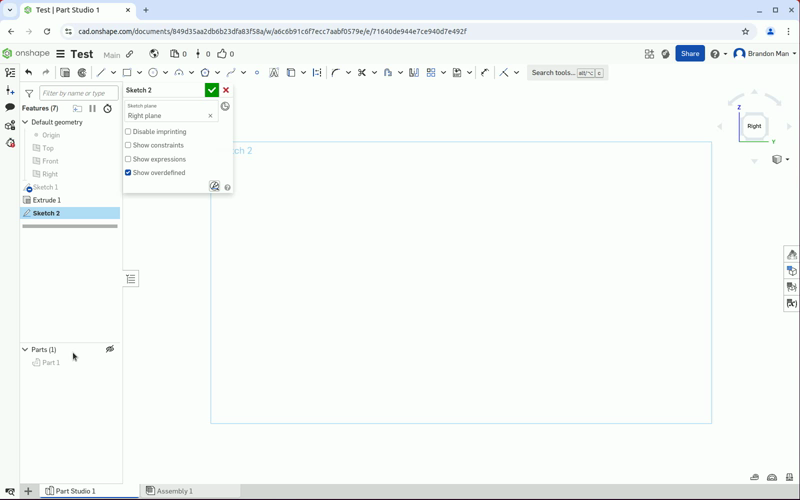
key(l)
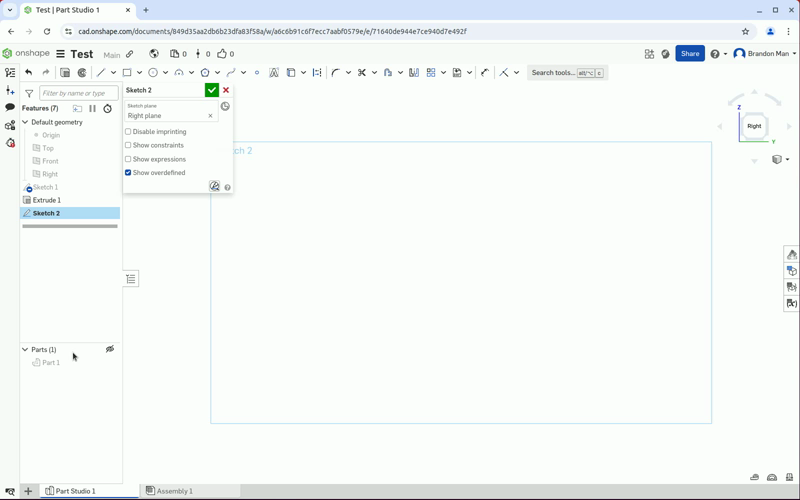
key_down(shift)
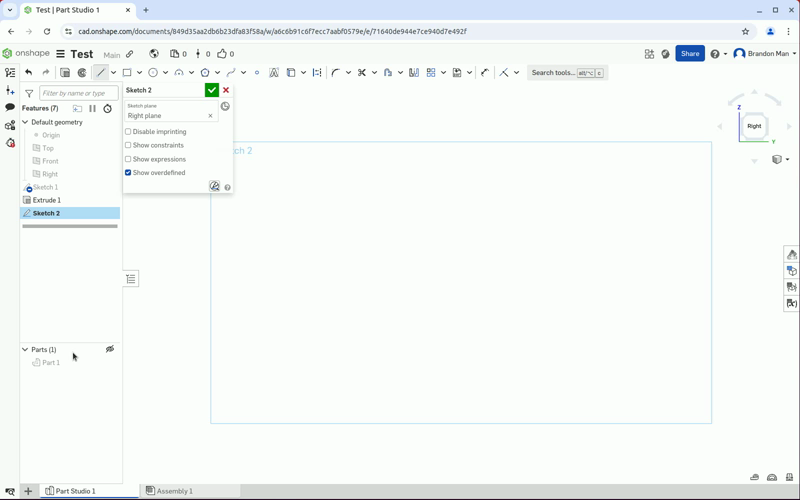
mouse_move(348, 282)
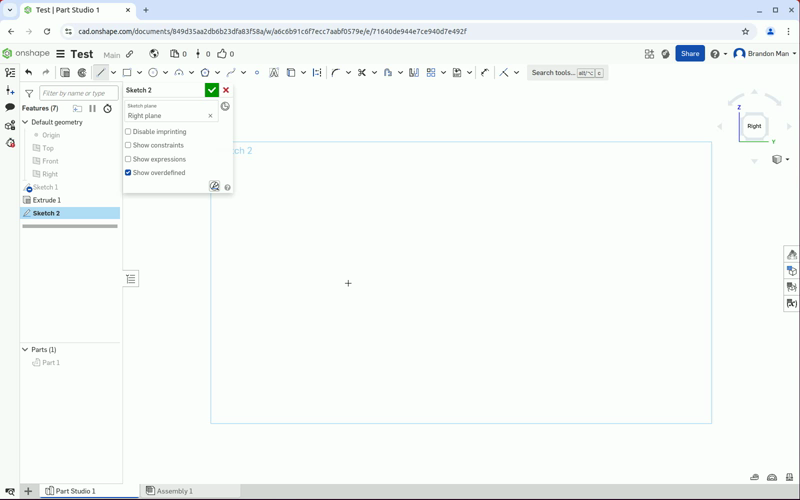
click(348, 282)
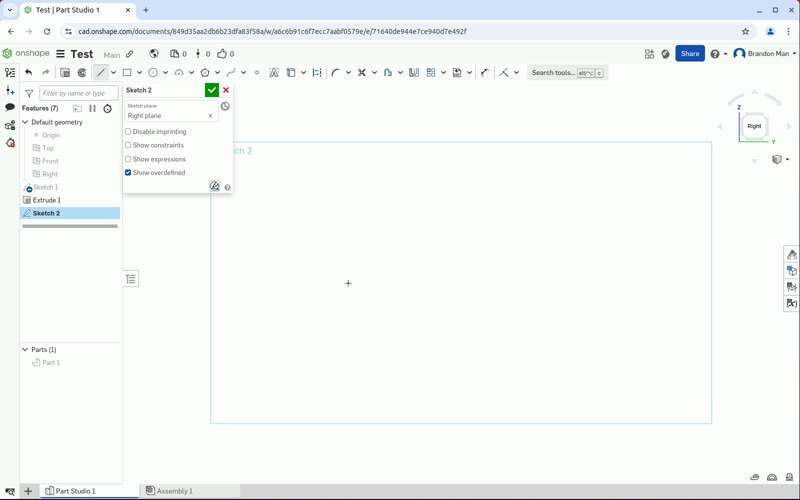
key_up(shift)
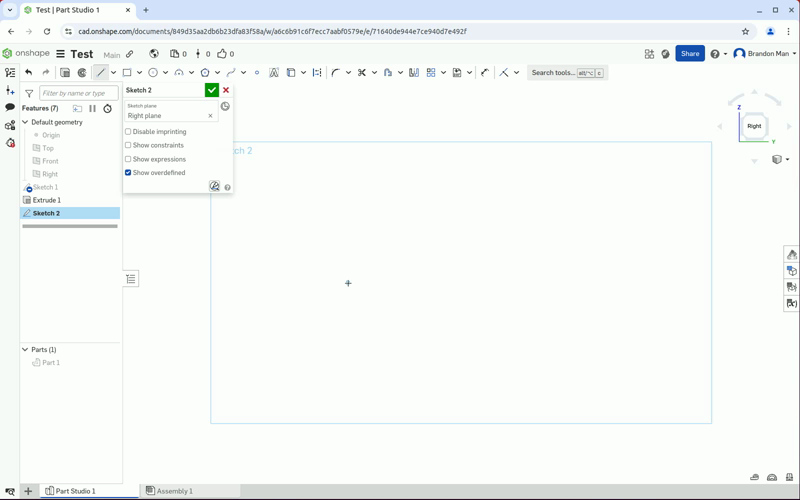
key_down(shift)
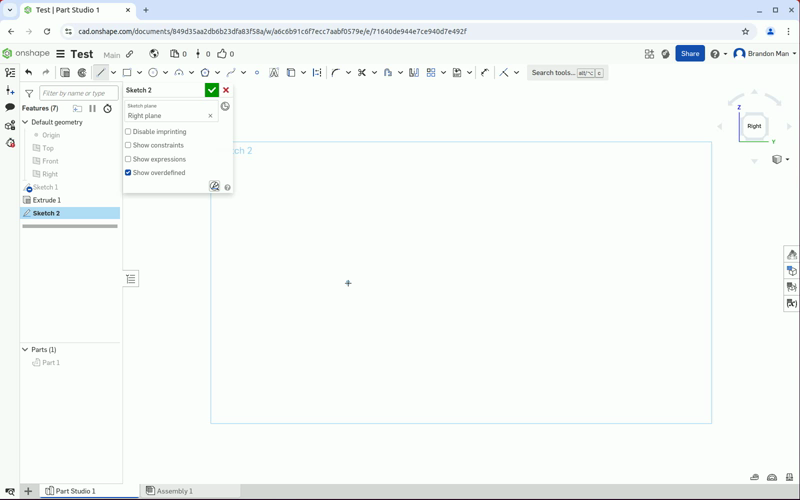
mouse_move(428, 282)
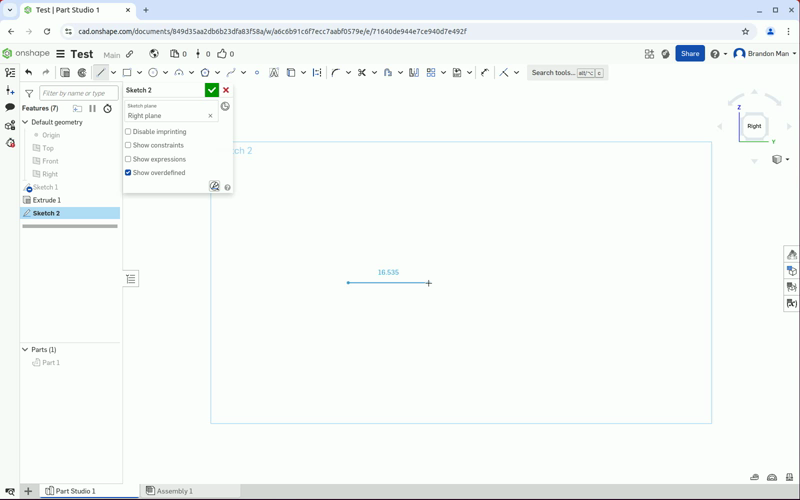
click(428, 282)
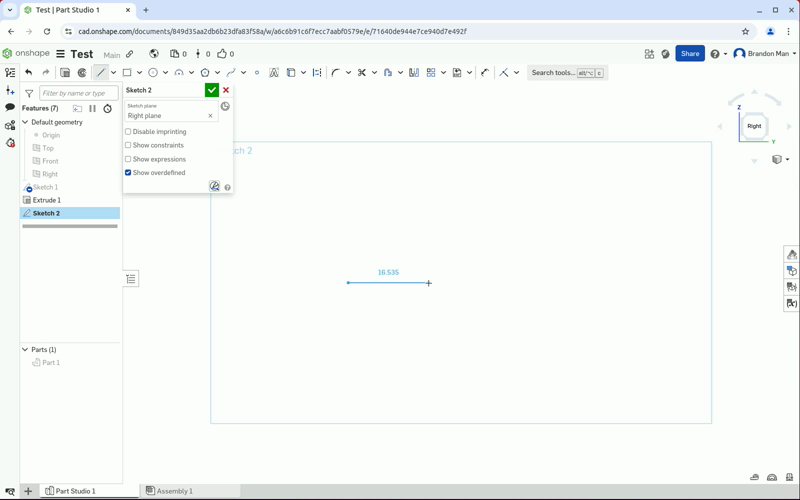
key_up(shift)
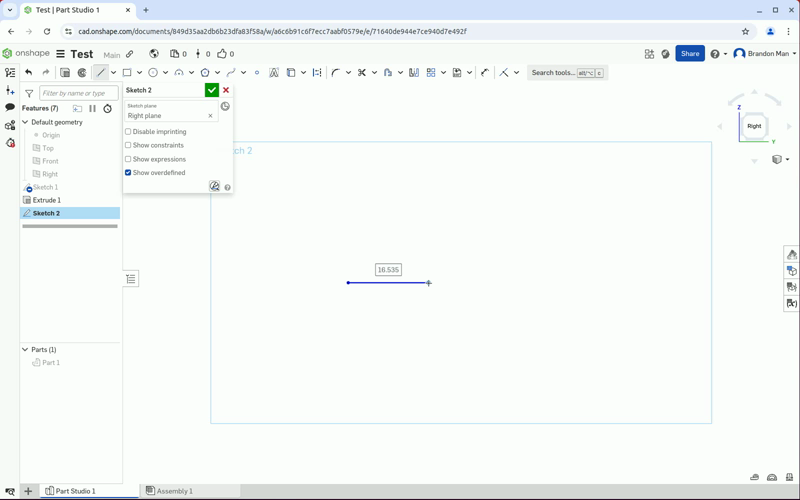
key_down(shift)
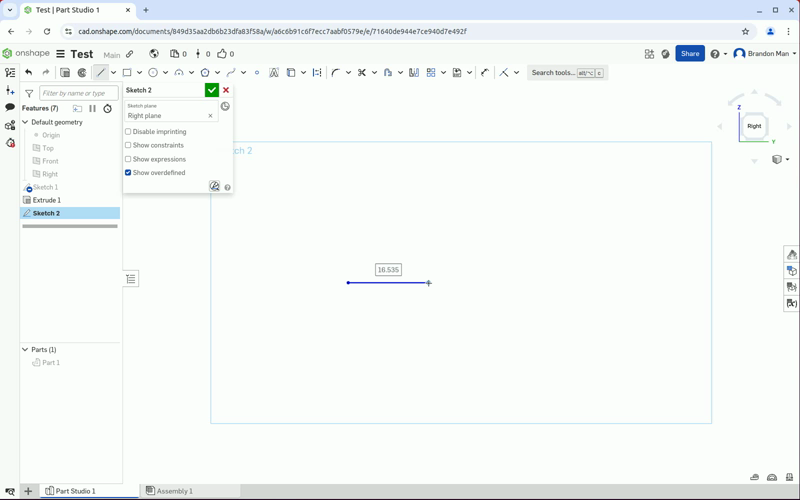
mouse_move(458, 282)
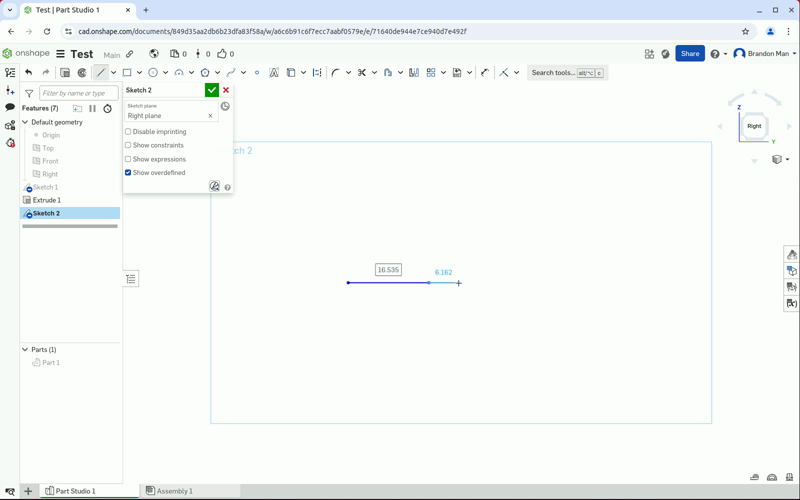
mouse_move(460, 282)
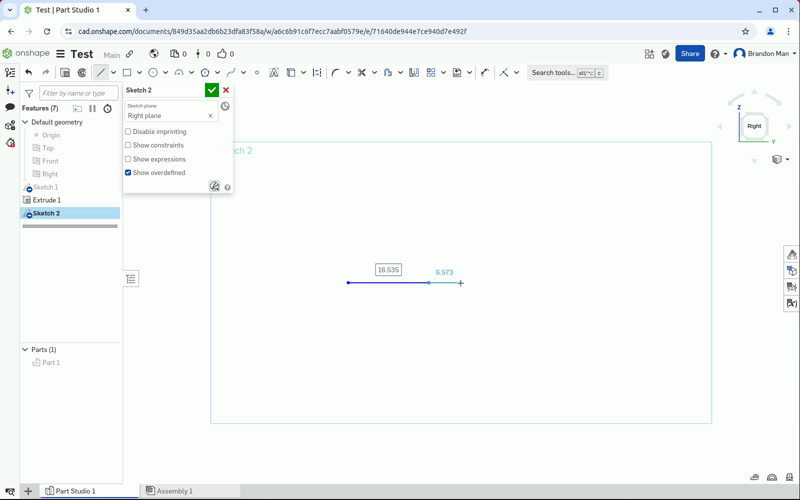
click(460, 282)
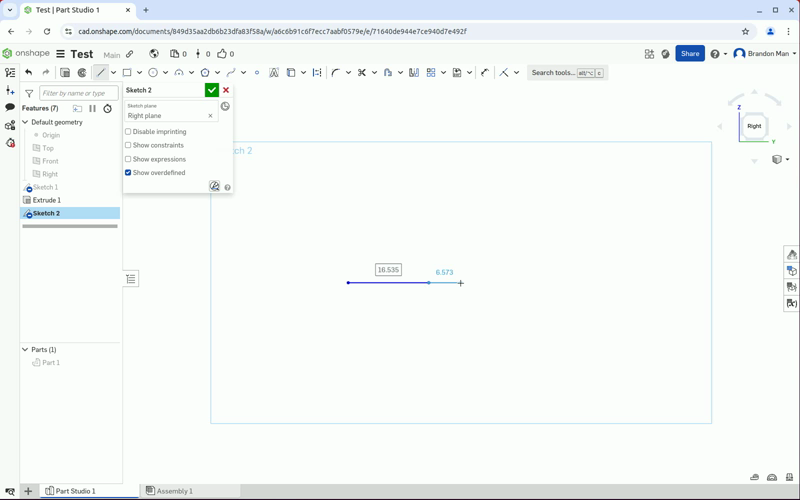
key_up(shift)
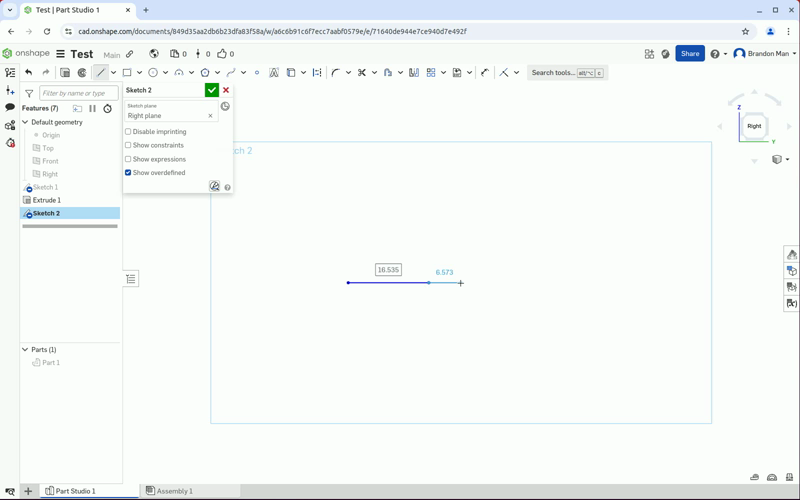
key_down(shift)
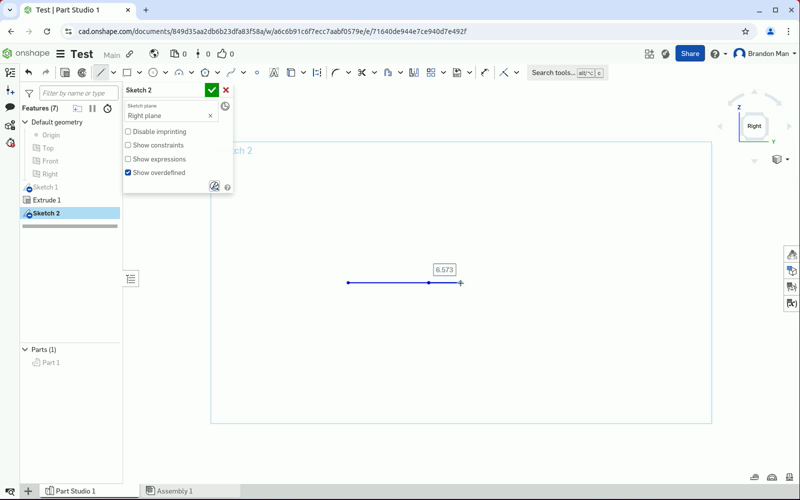
mouse_move(490, 282)
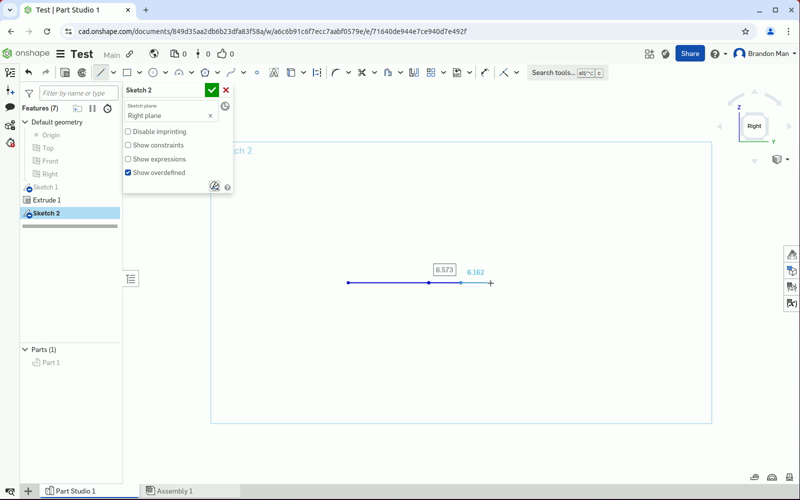
mouse_move(460, 231)
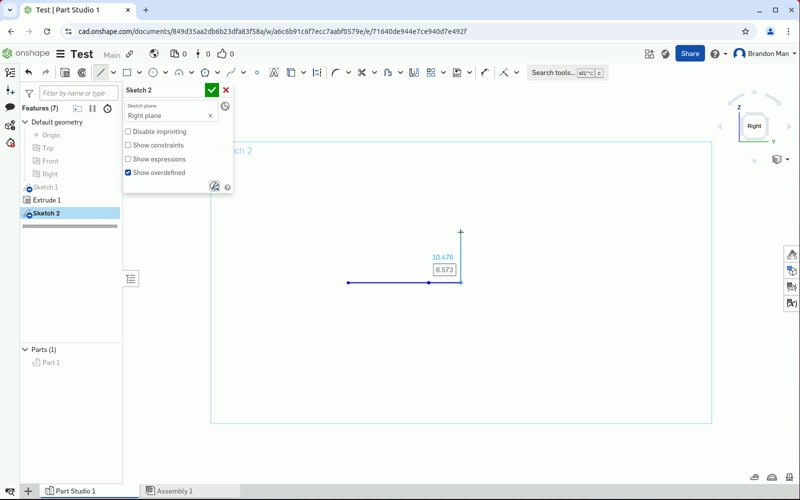
click(460, 231)
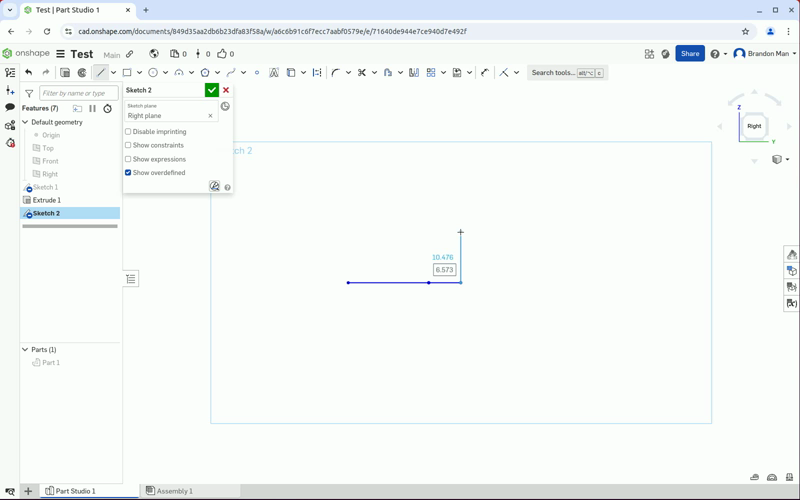
key_up(shift)
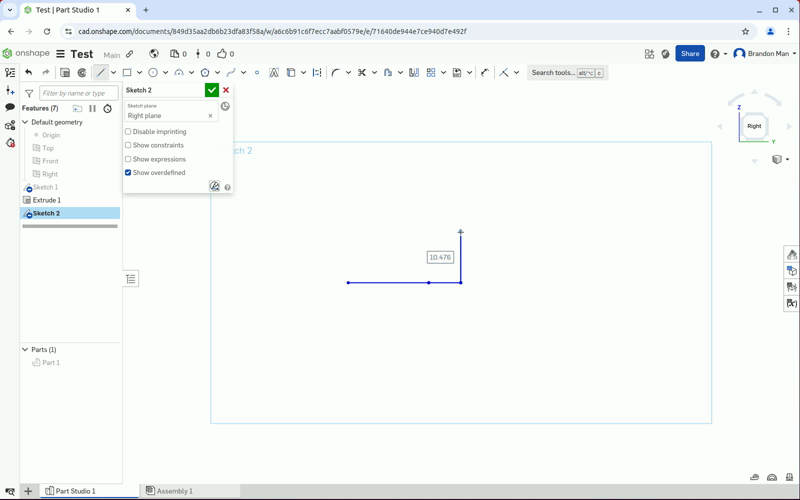
key_down(shift)
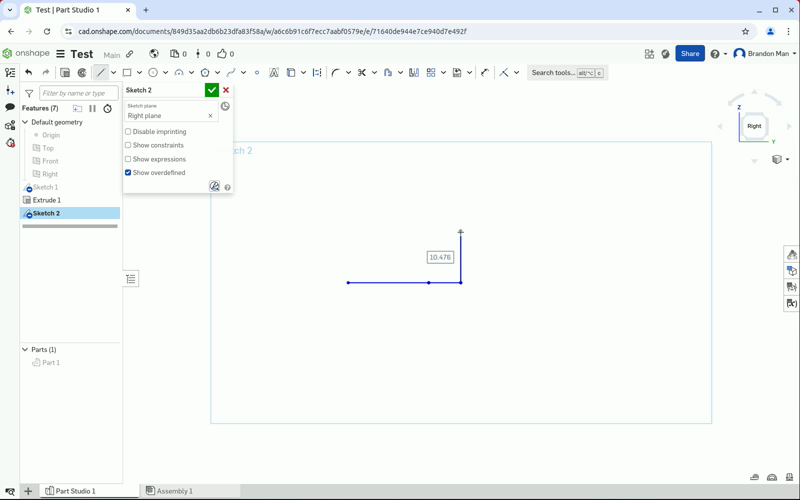
mouse_move(348, 231)
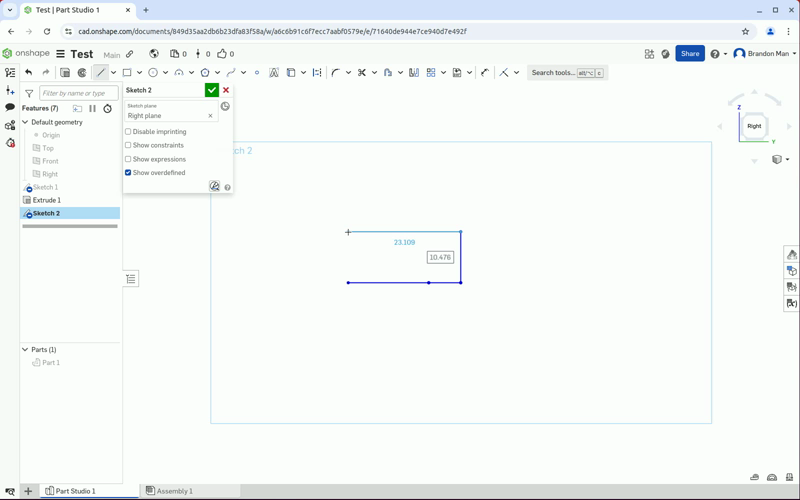
click(348, 231)
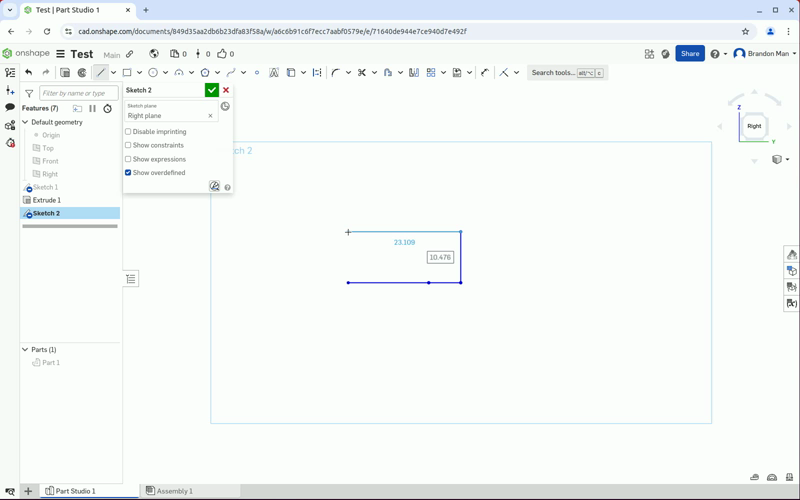
key_up(shift)
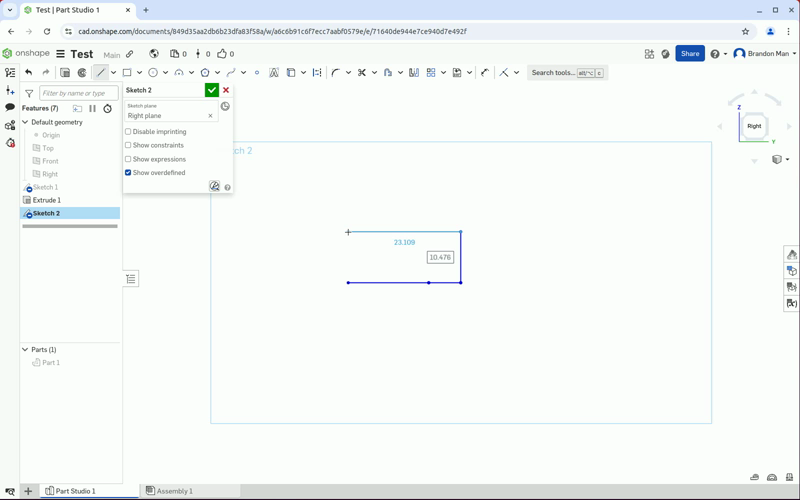
mouse_move(378, 231)
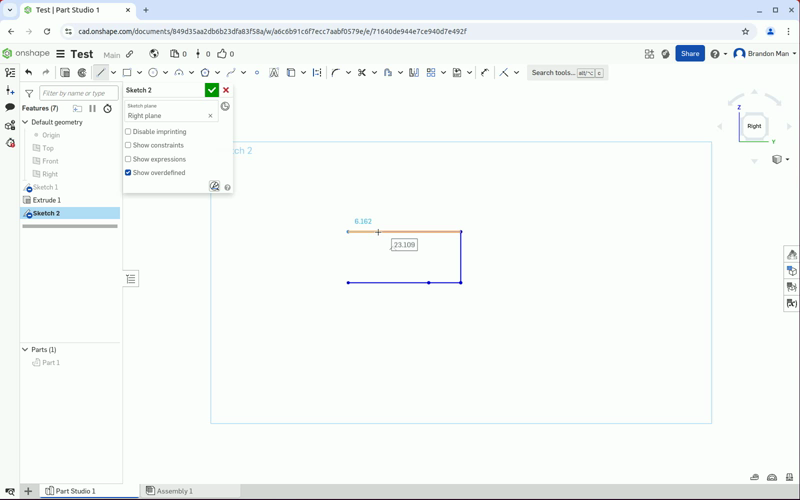
key_down(shift)
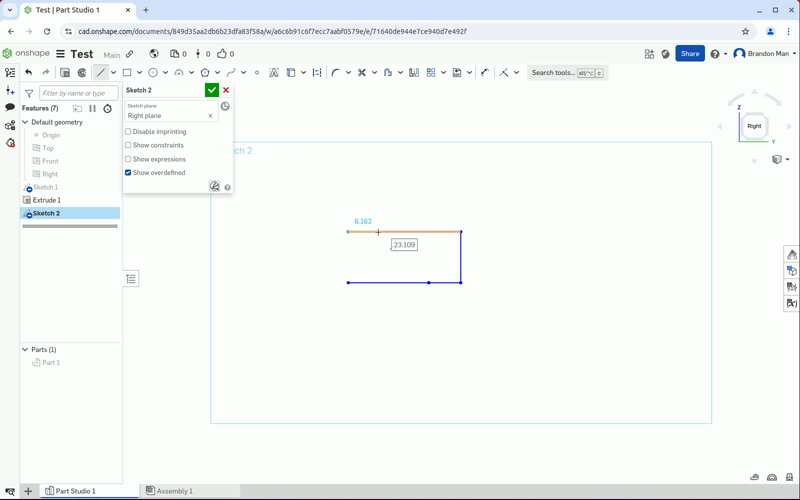
mouse_move(348, 282)
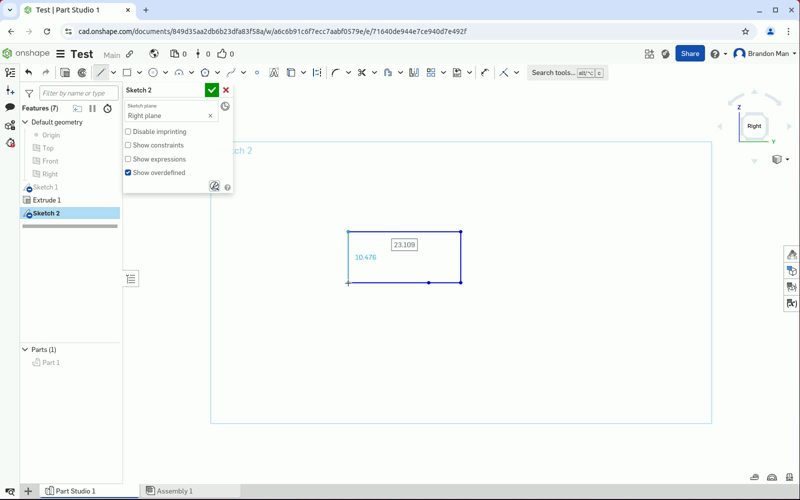
key_up(shift)
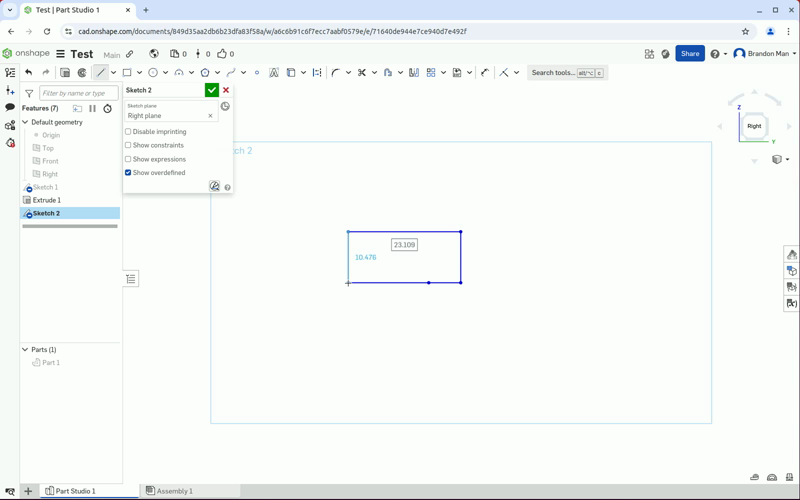
click(348, 282)
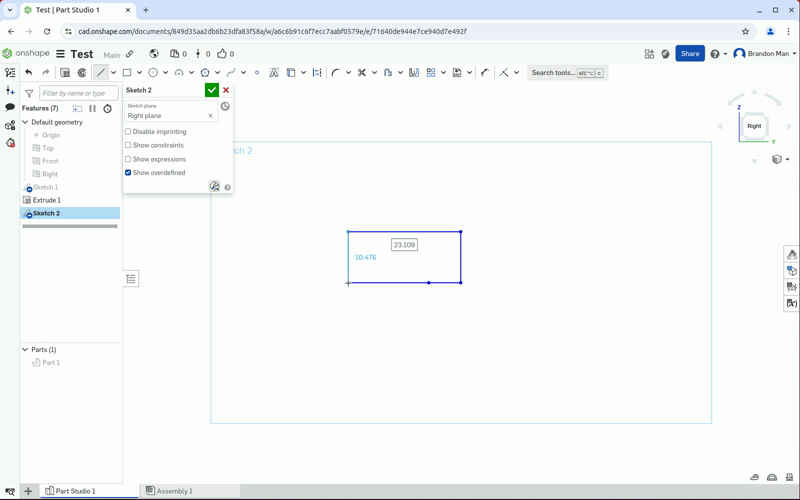
key(esc)
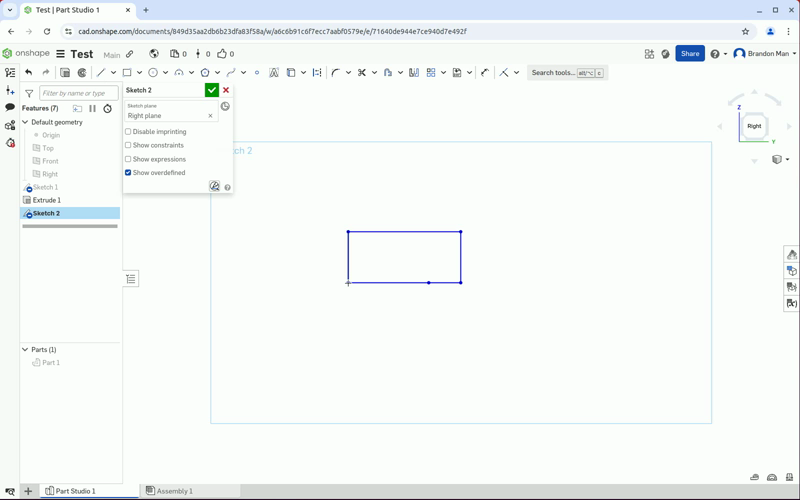
key(l)
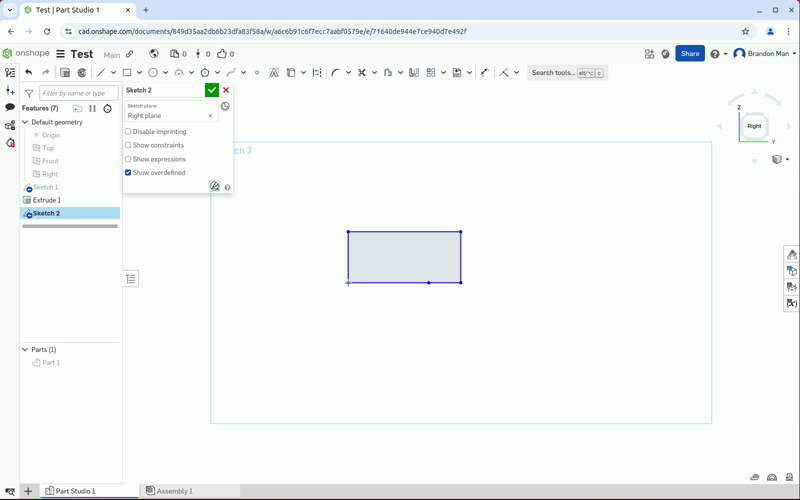
key_down(shift)
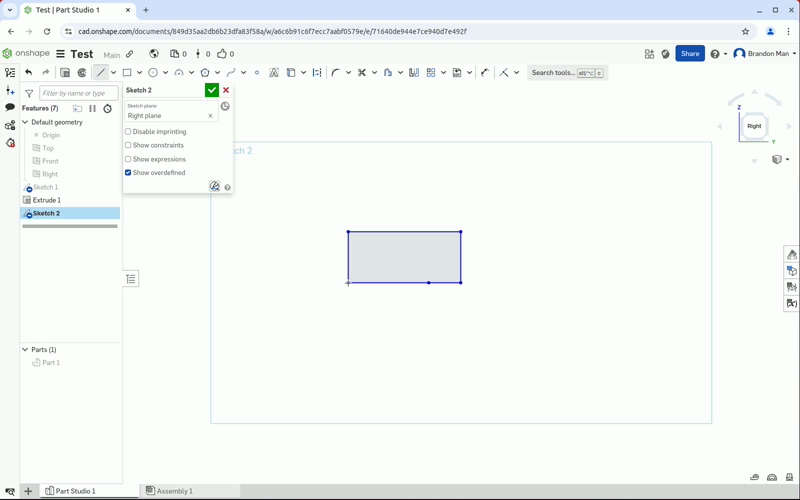
mouse_move(380, 271)
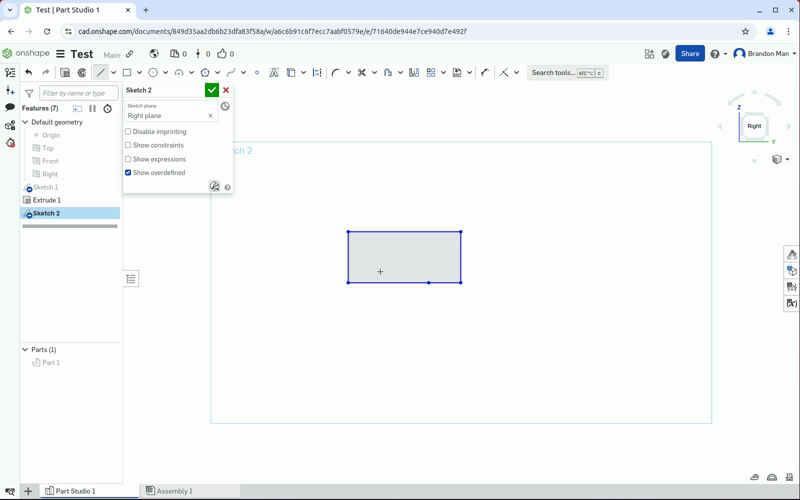
click(380, 271)
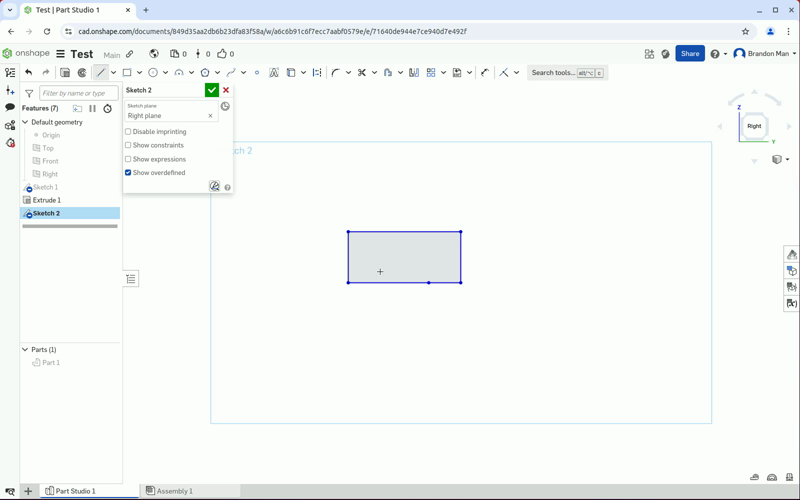
key_up(shift)
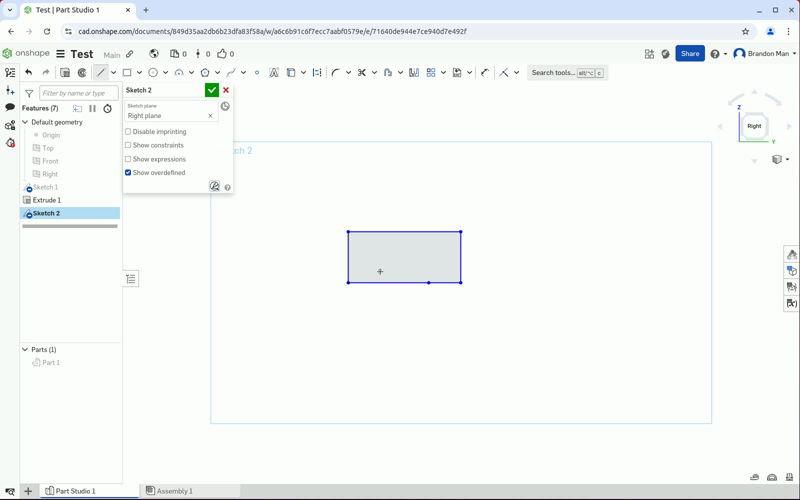
key_down(shift)
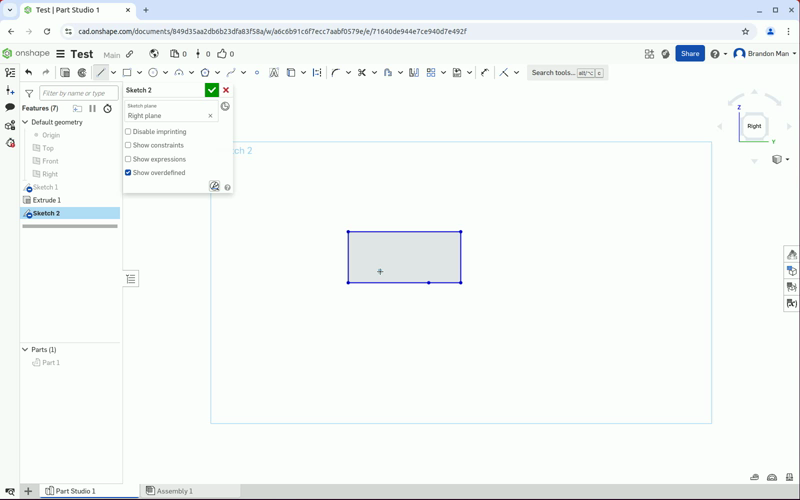
mouse_move(410, 271)
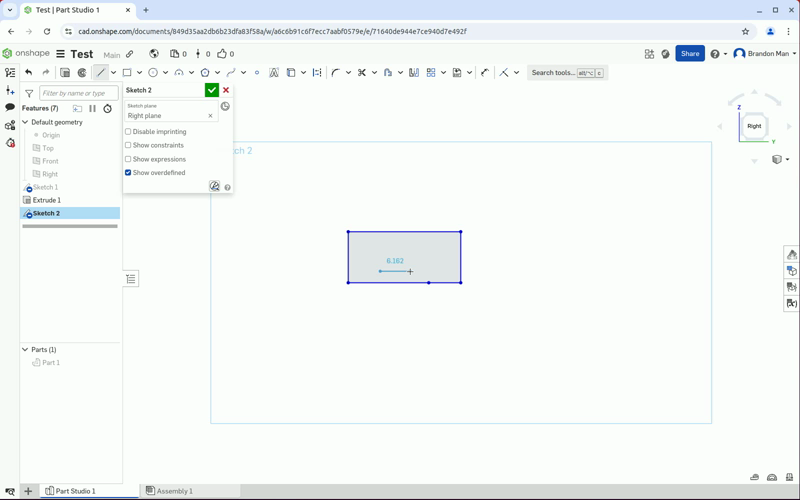
mouse_move(428, 271)
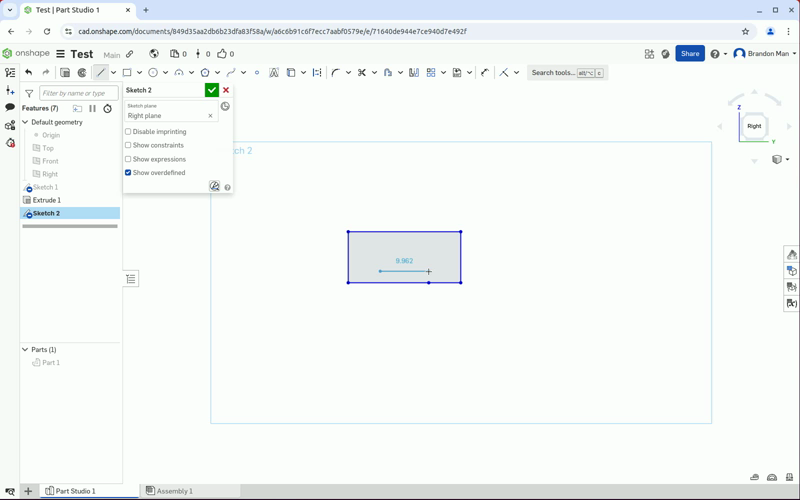
click(428, 271)
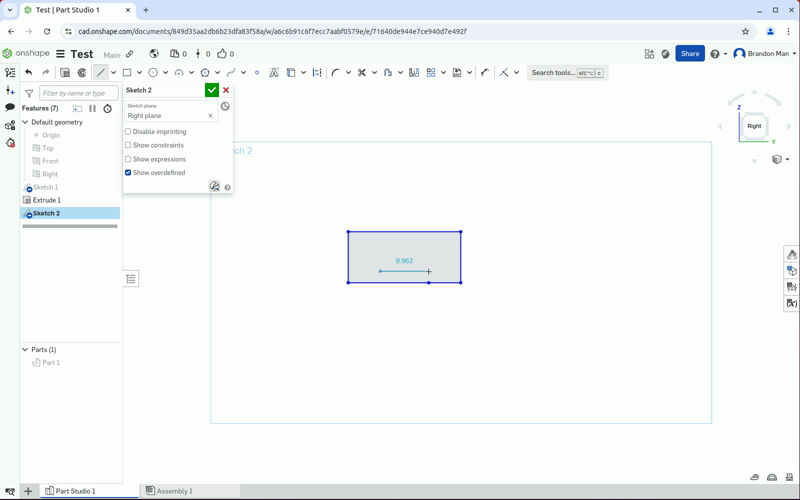
key_up(shift)
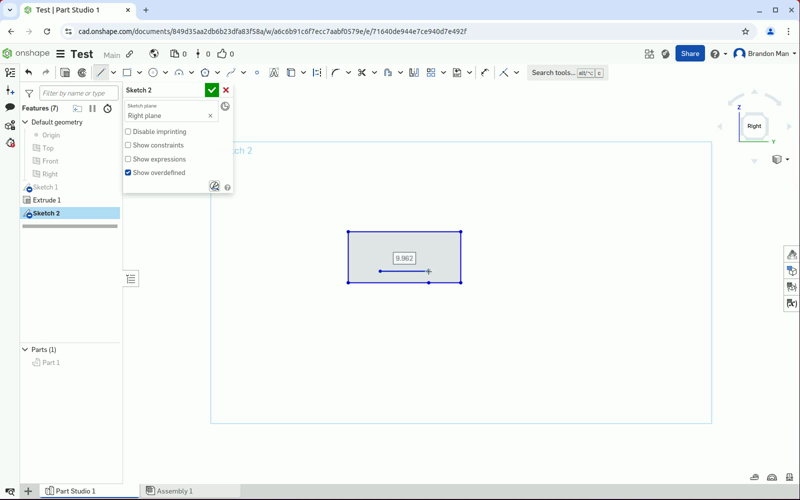
key(esc)
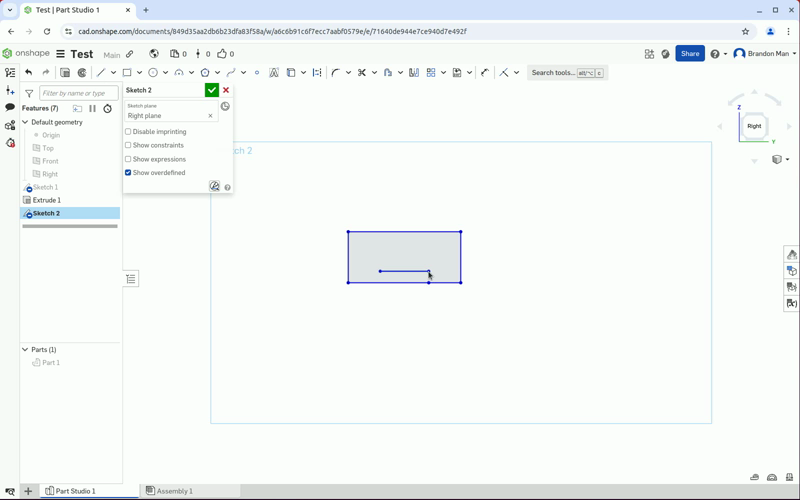
key(a)
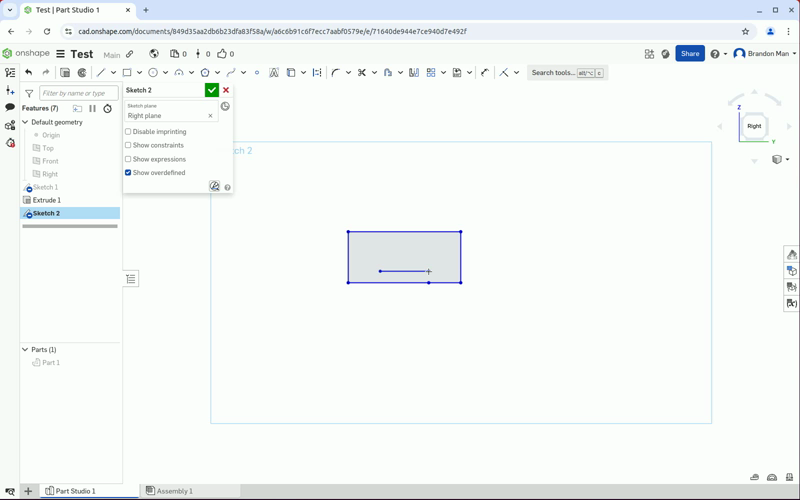
mouse_move(428, 271)
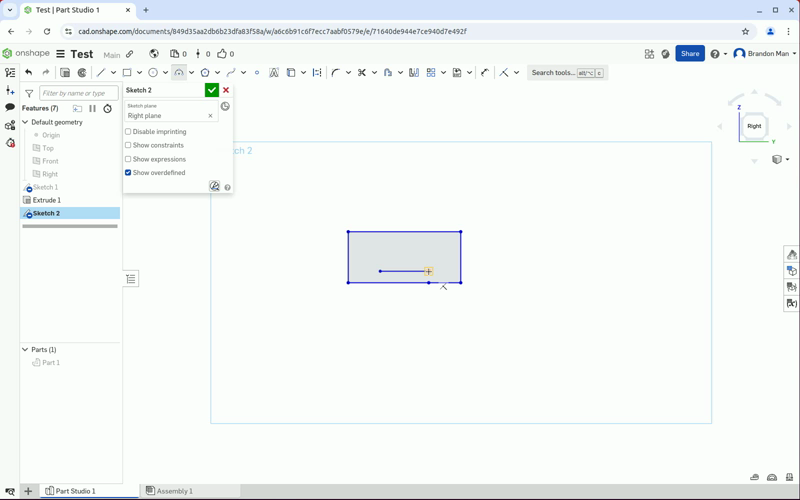
click(428, 271)
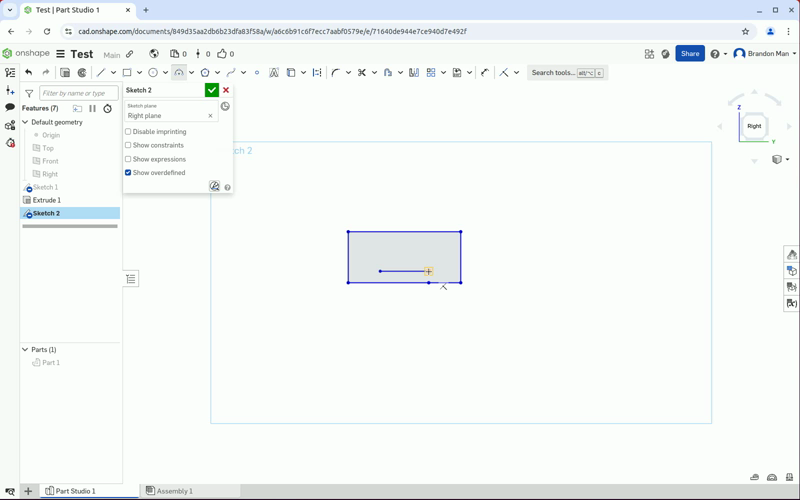
key_down(shift)
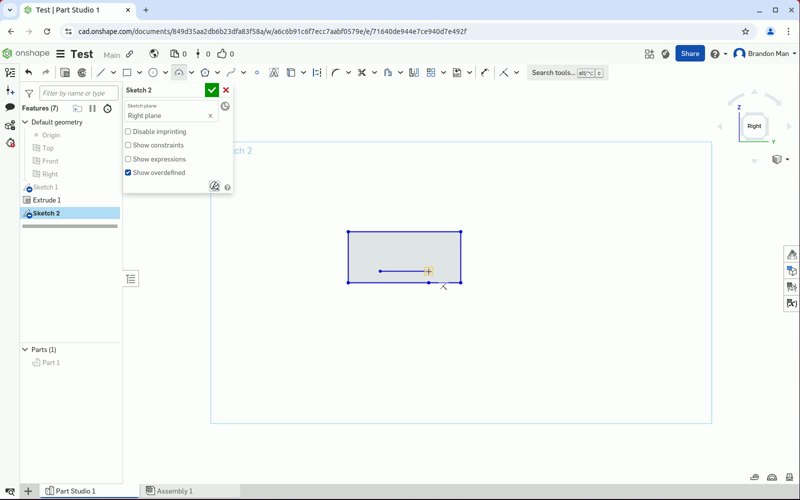
mouse_move(428, 243)
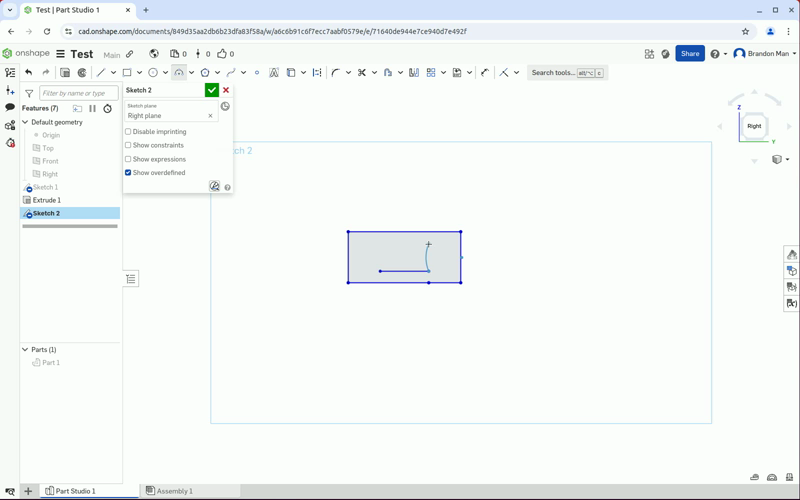
click(428, 243)
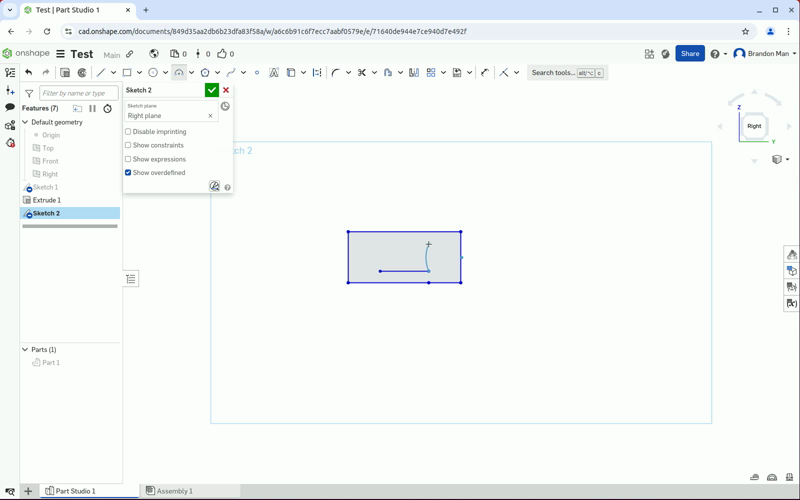
mouse_move(442, 257)
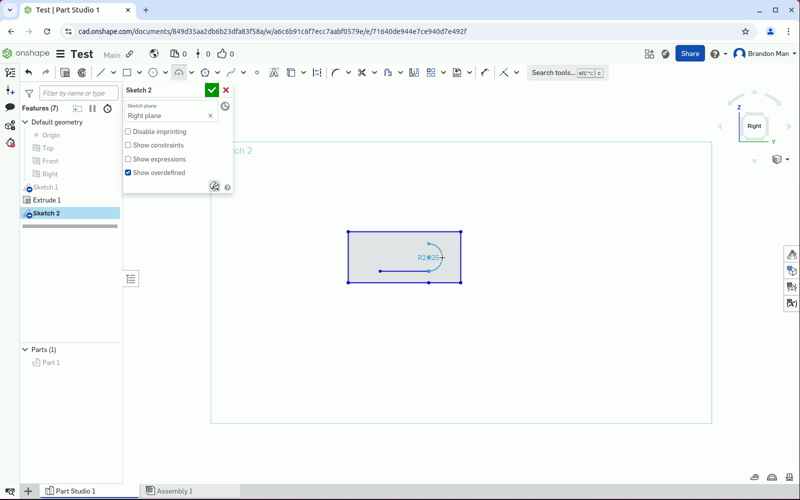
click(442, 257)
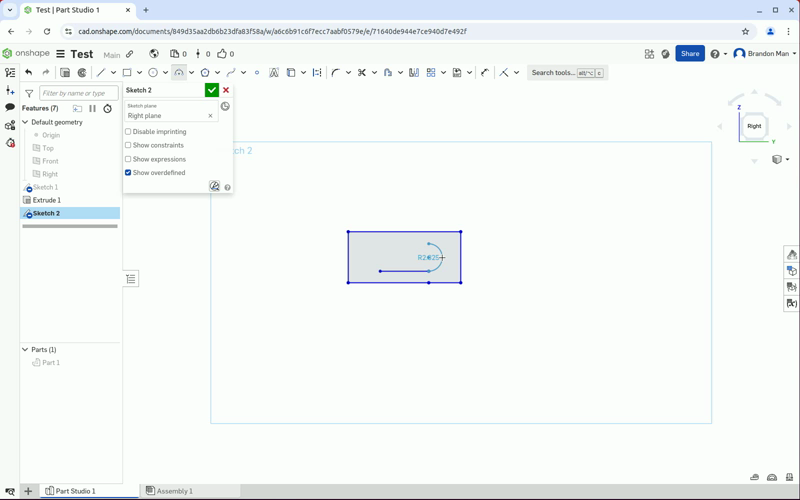
key_up(shift)
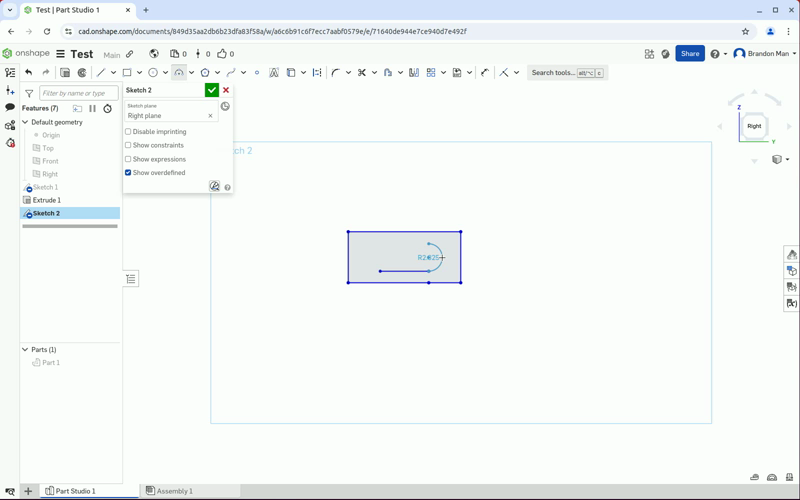
key(esc)
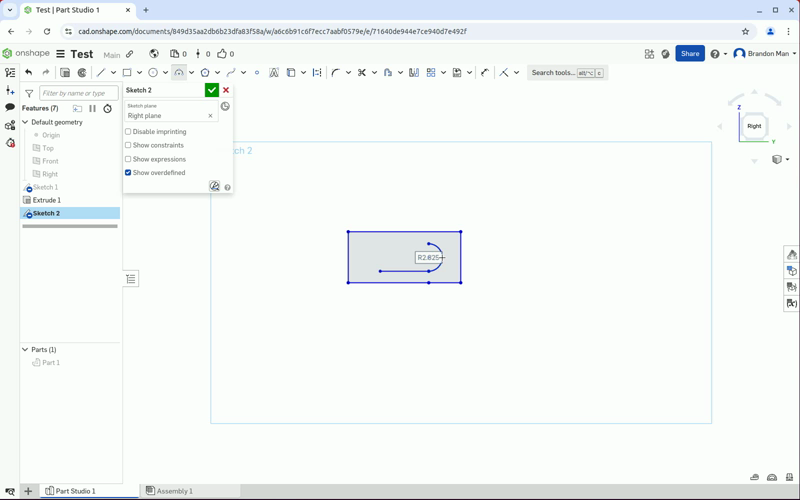
key(l)
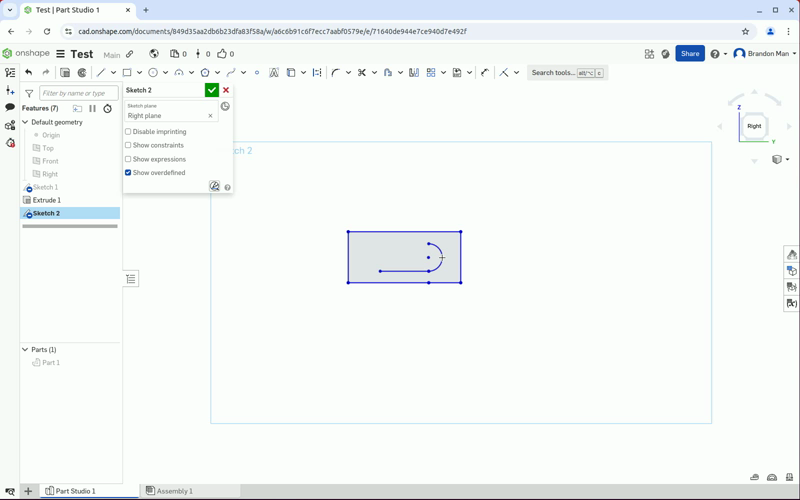
mouse_move(428, 243)
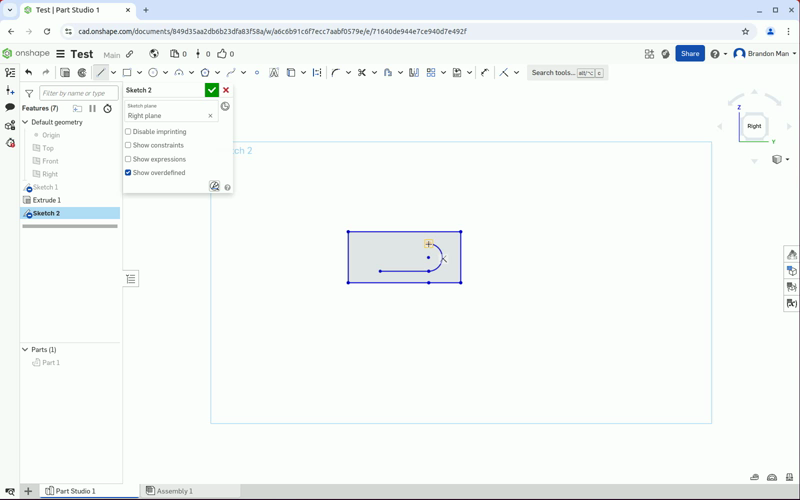
click(428, 243)
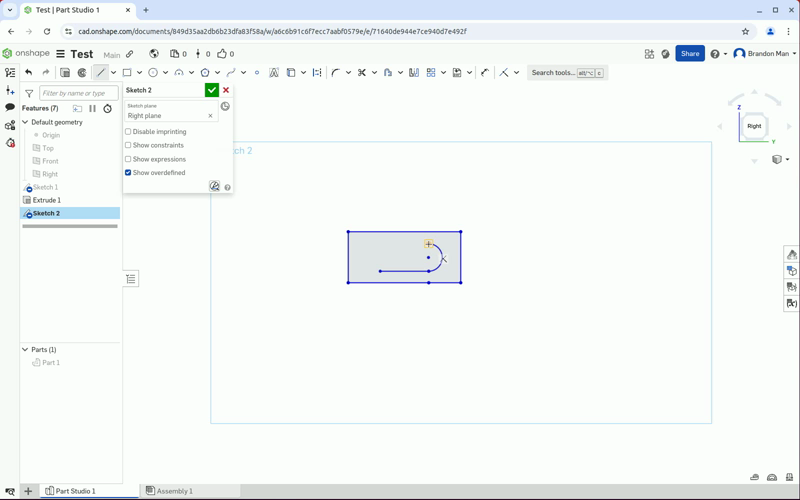
key_down(shift)
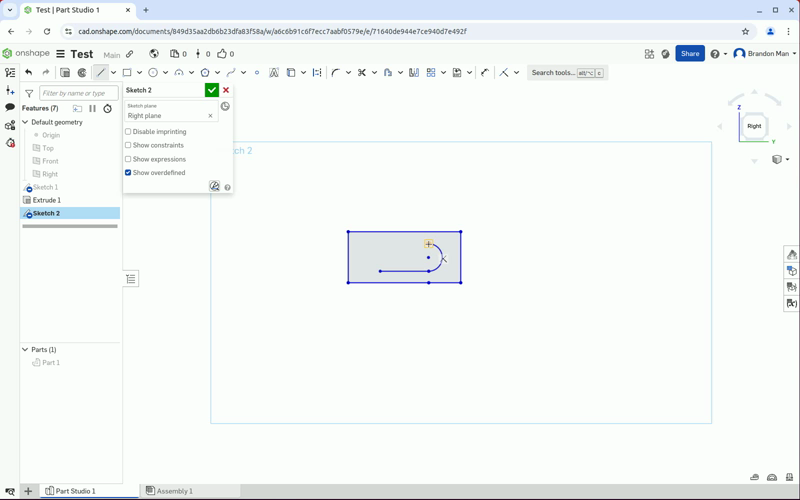
mouse_move(458, 243)
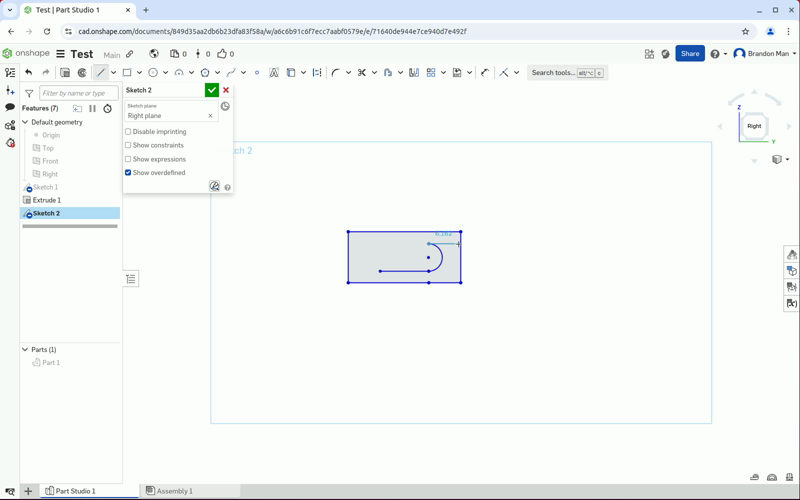
mouse_move(380, 243)
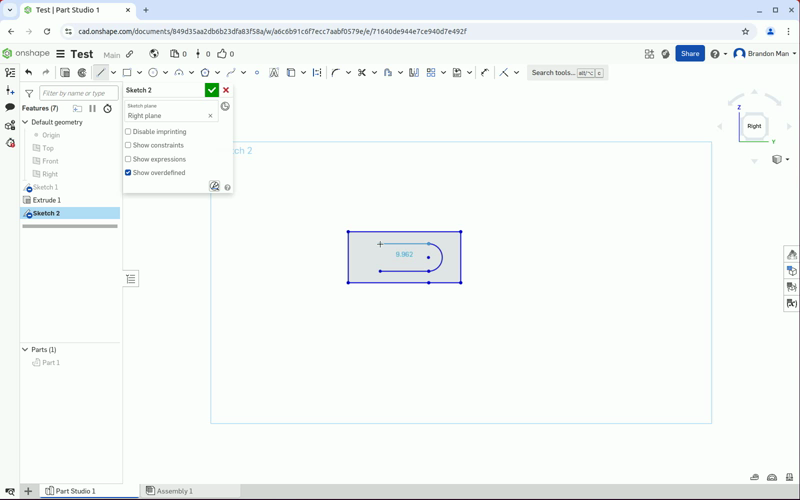
click(380, 243)
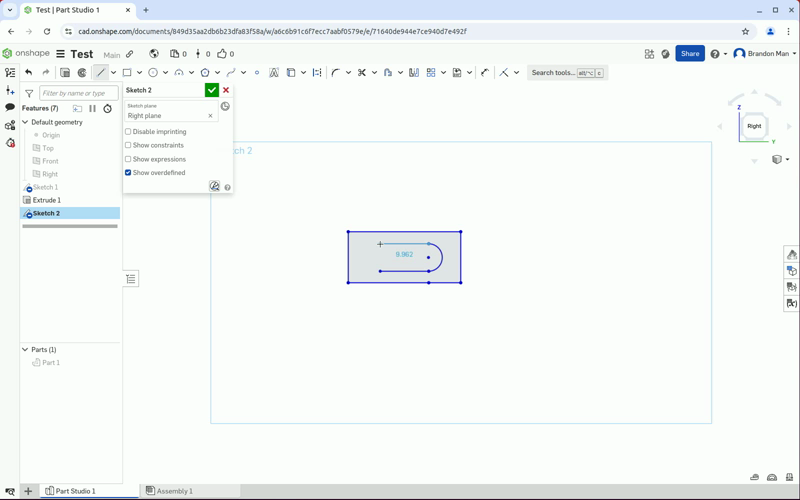
key_up(shift)
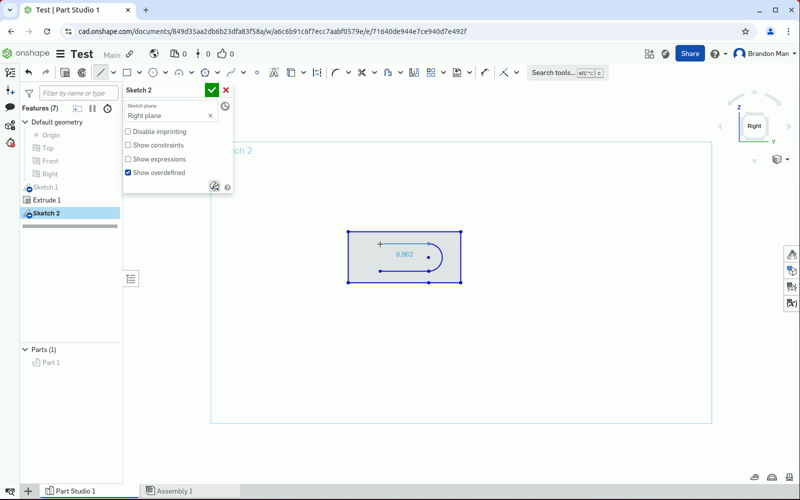
key(esc)
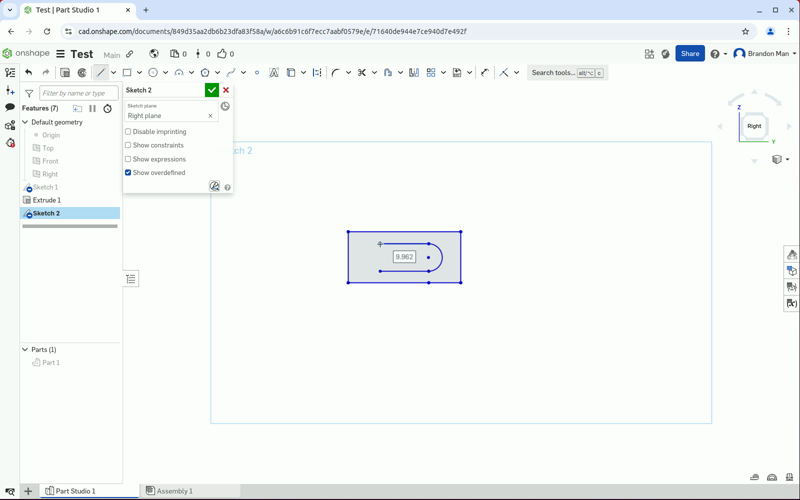
key(a)
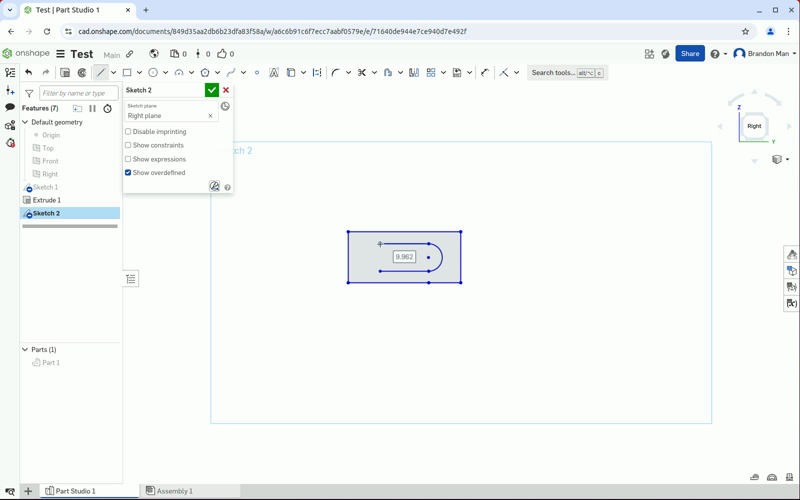
mouse_move(380, 243)
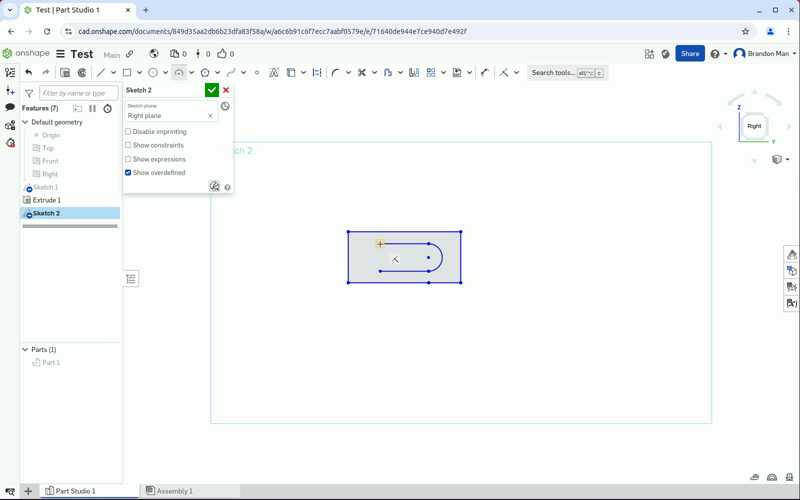
click(380, 243)
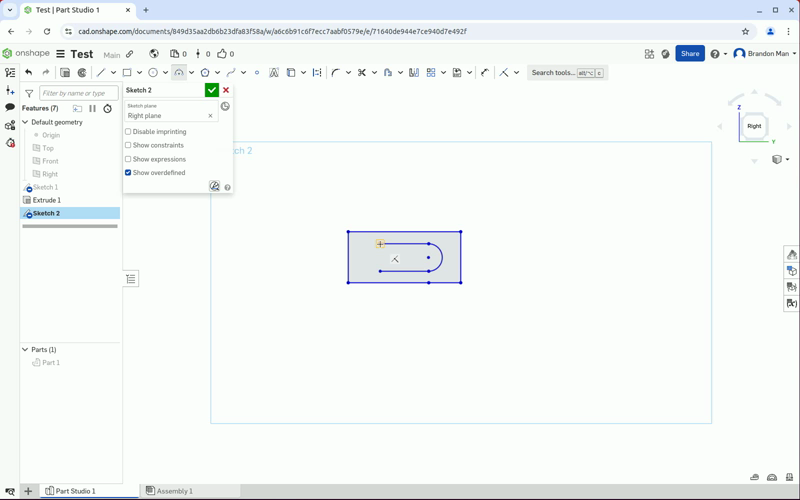
mouse_move(380, 271)
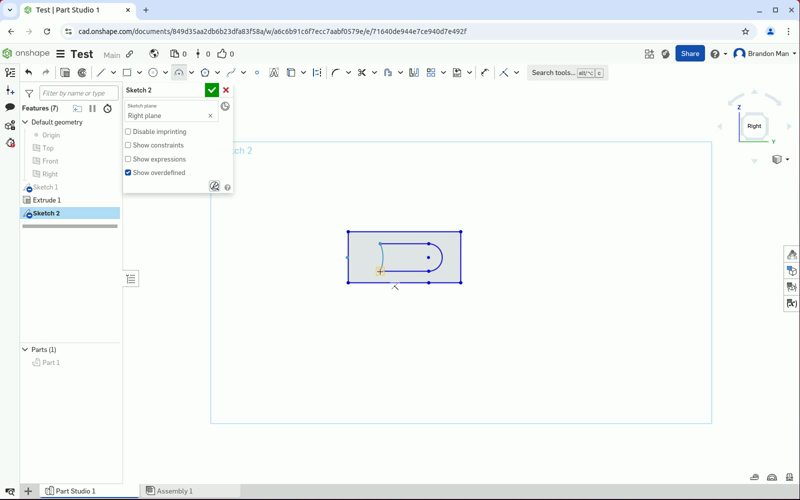
click(380, 271)
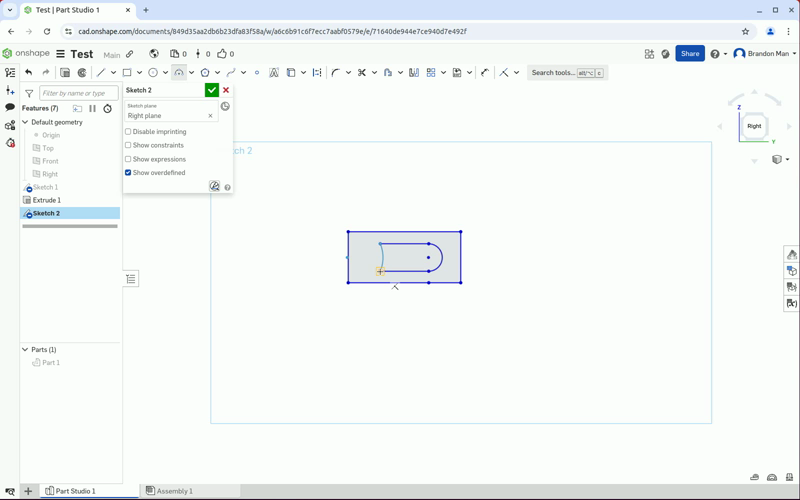
key_down(shift)
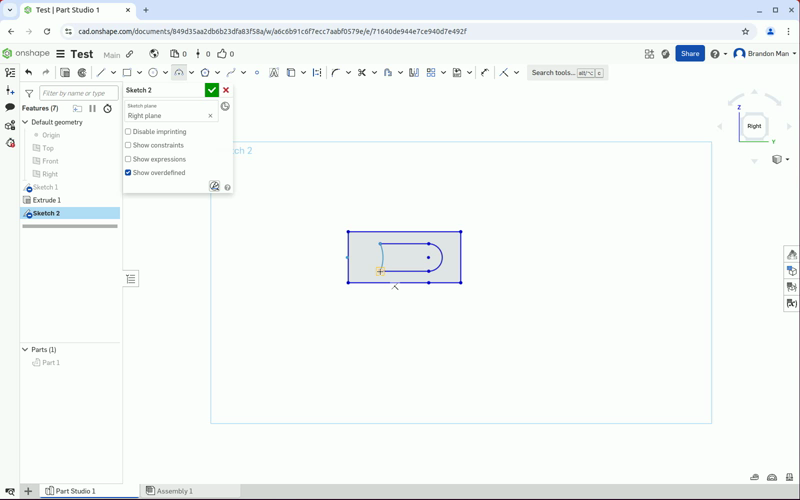
mouse_move(366, 257)
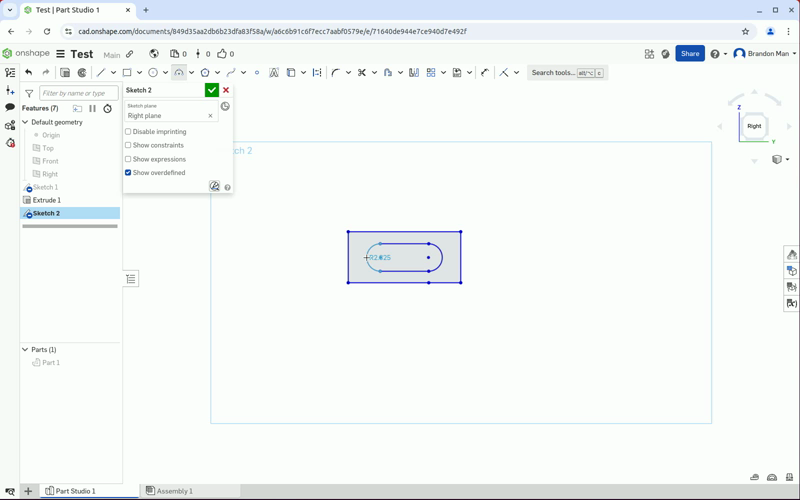
click(366, 257)
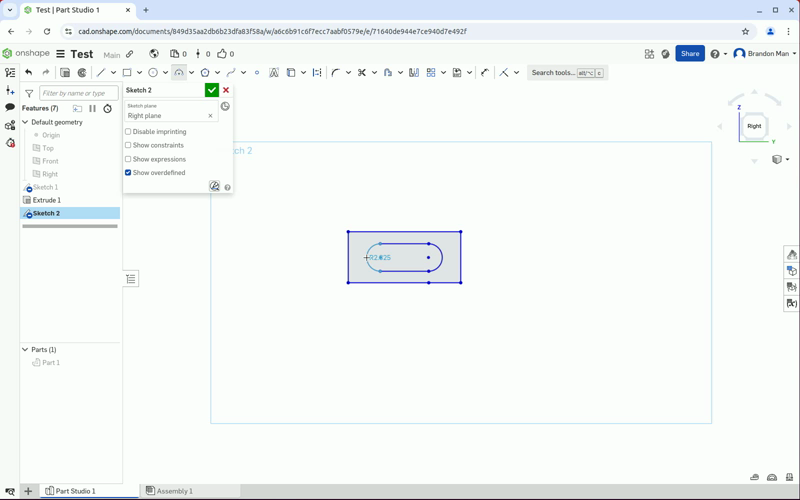
key_up(shift)
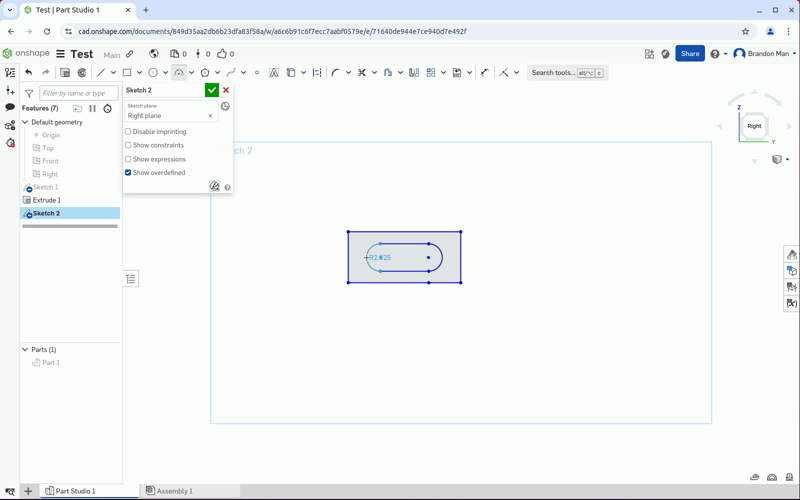
key(esc)
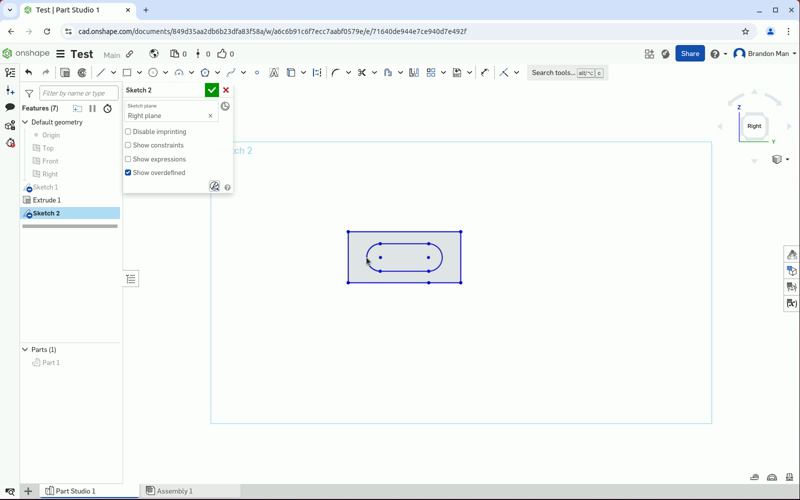
mouse_move(416, 239)
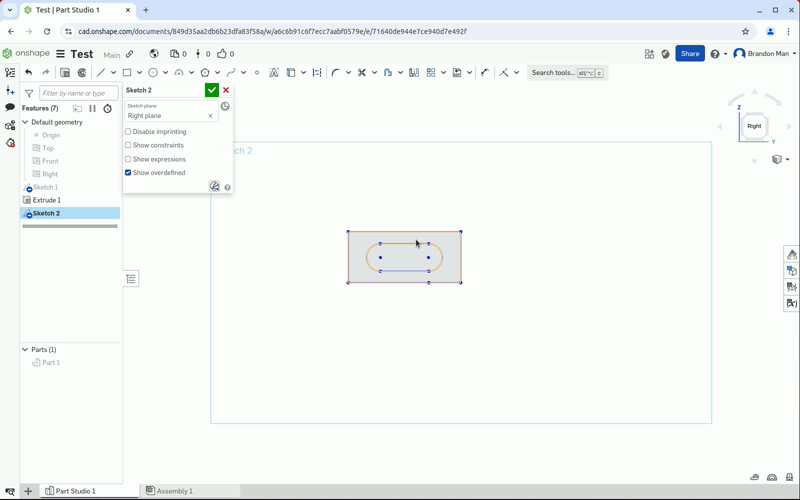
click(416, 239)
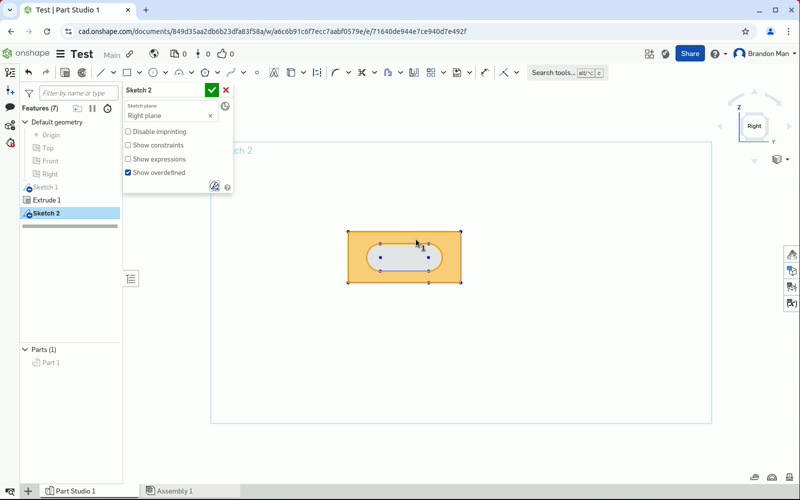
mouse_move(73, 352)
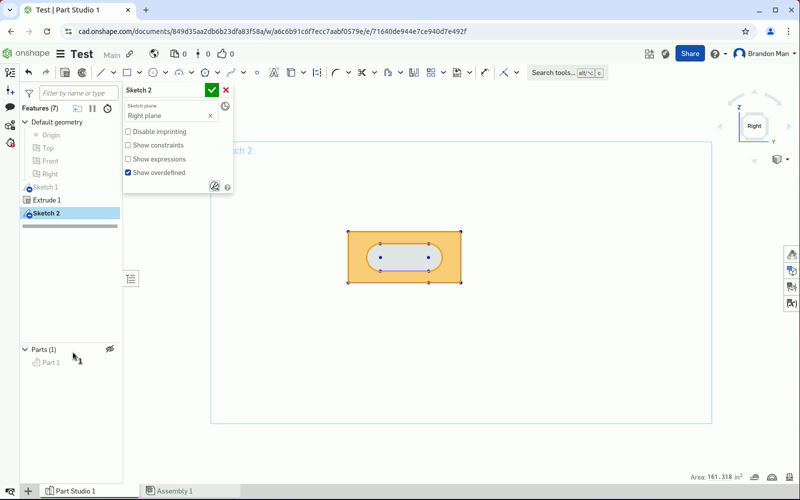
key(shift+y)
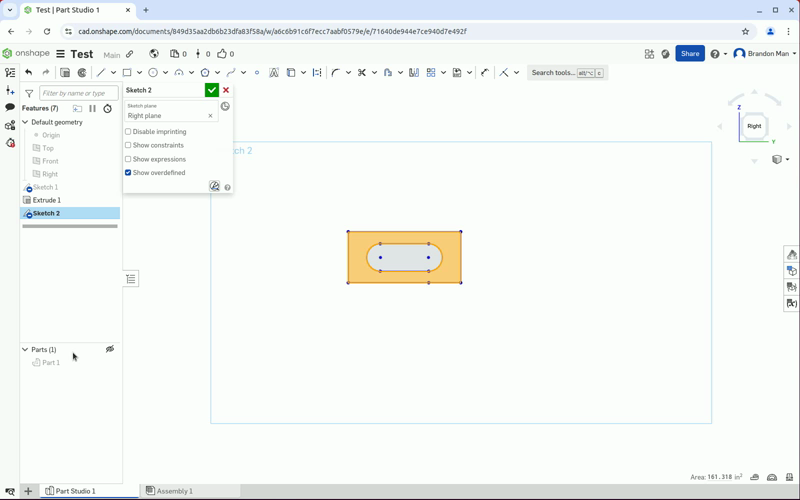
key(shift+e)
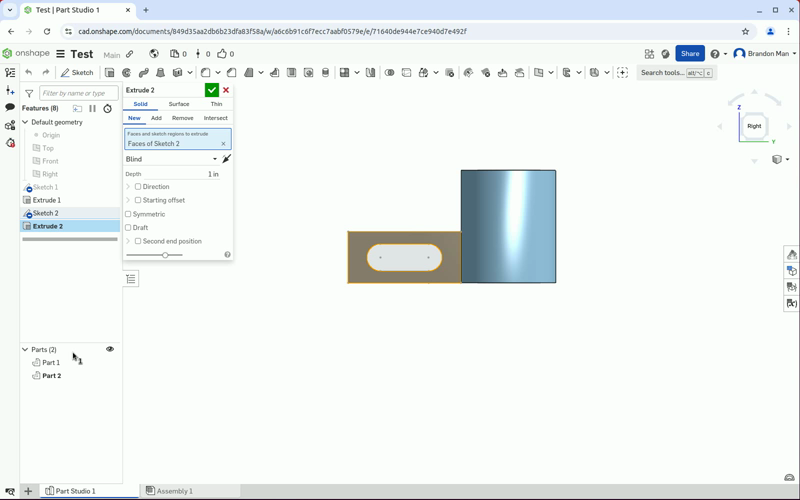
mouse_move(143, 106)
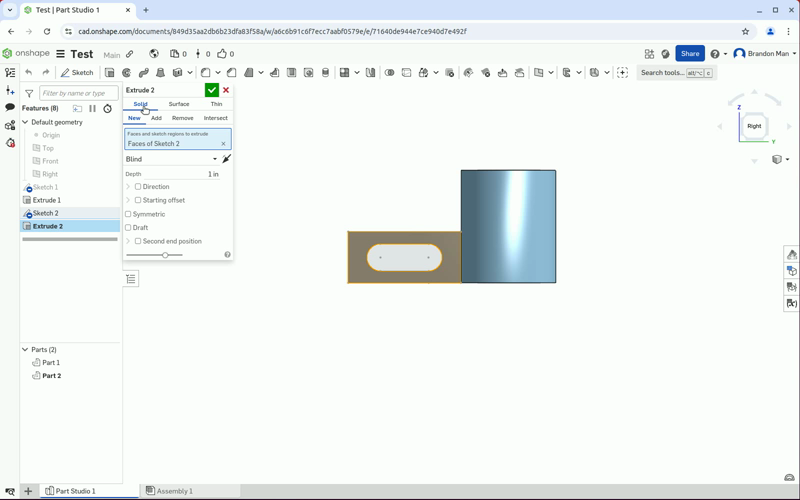
click(143, 106)
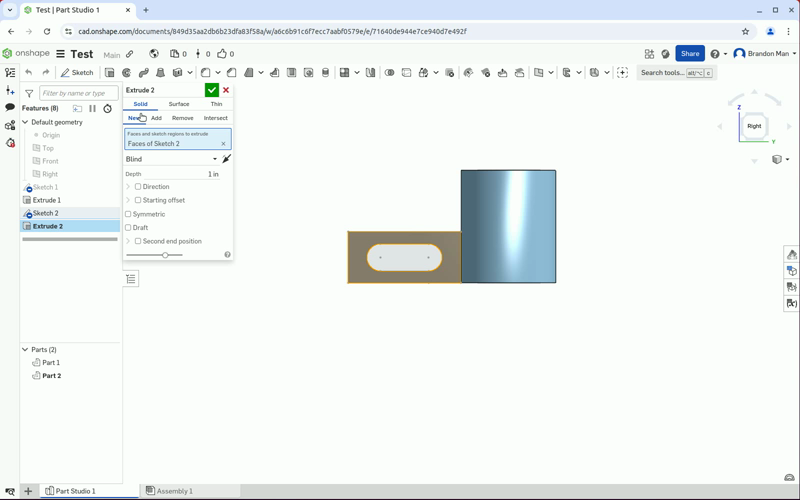
mouse_move(137, 120)
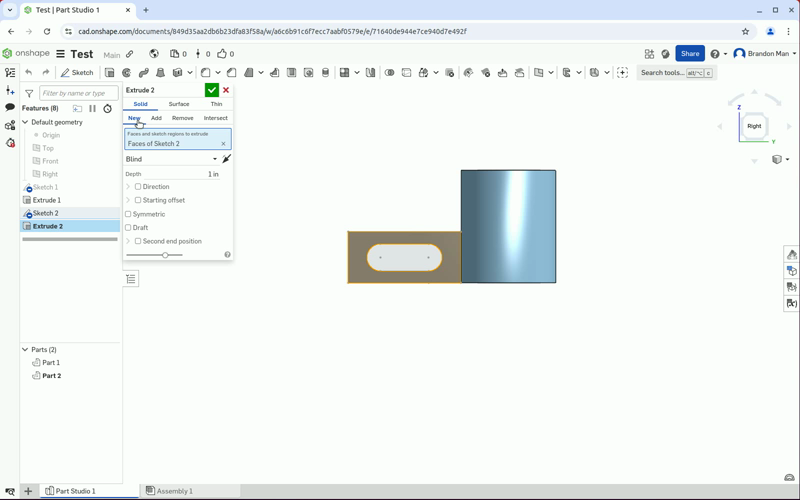
click(137, 120)
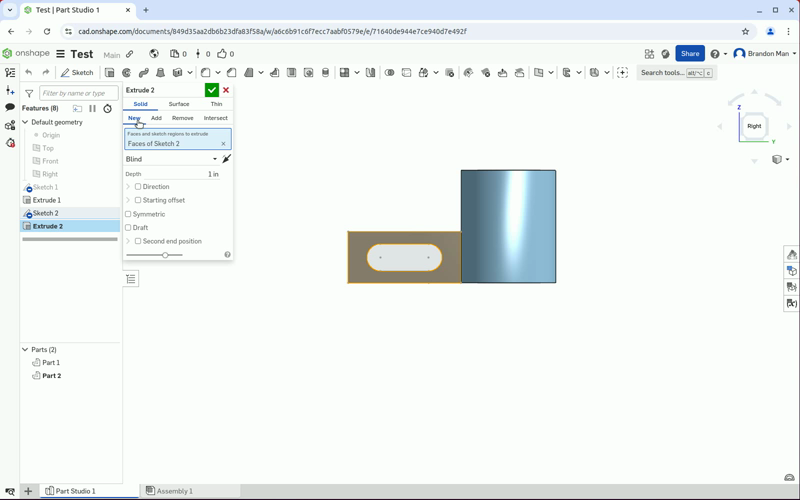
key(tab, 4)
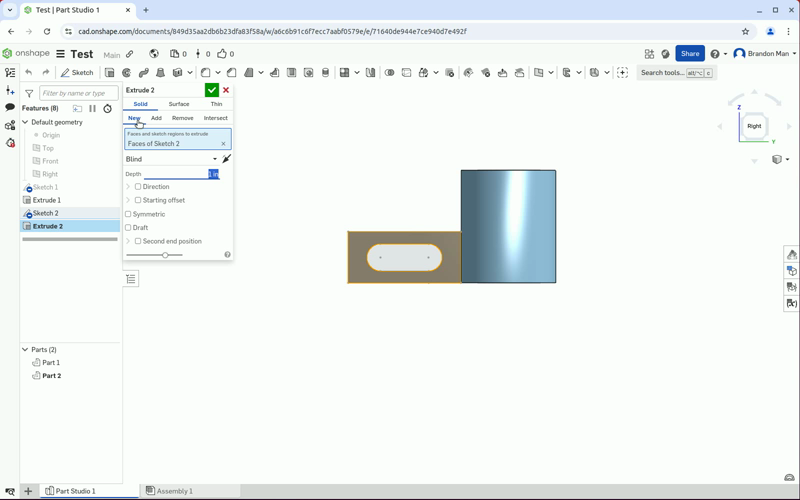
text(13.239)
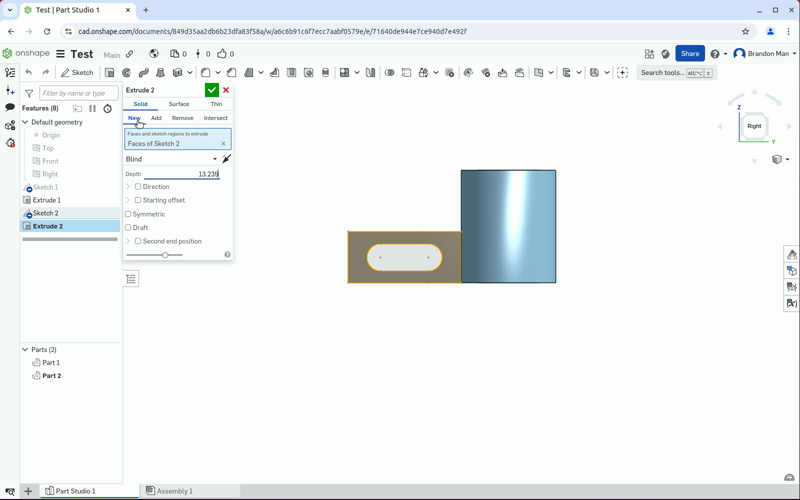
key(enter)
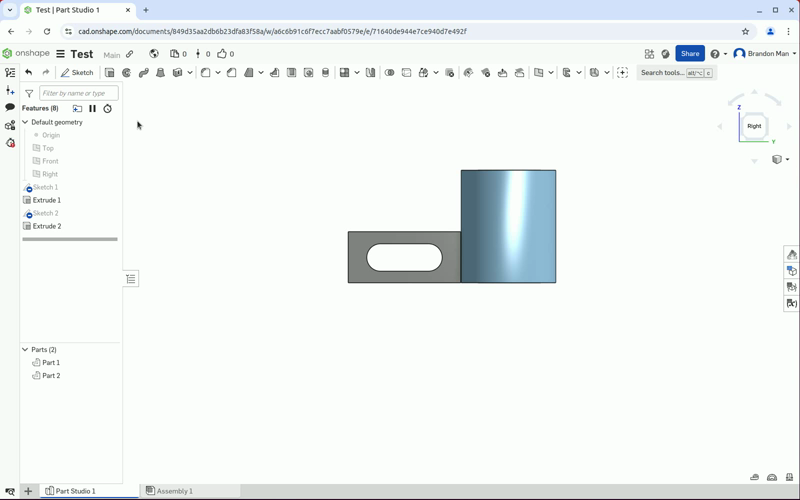
key(shift+h)
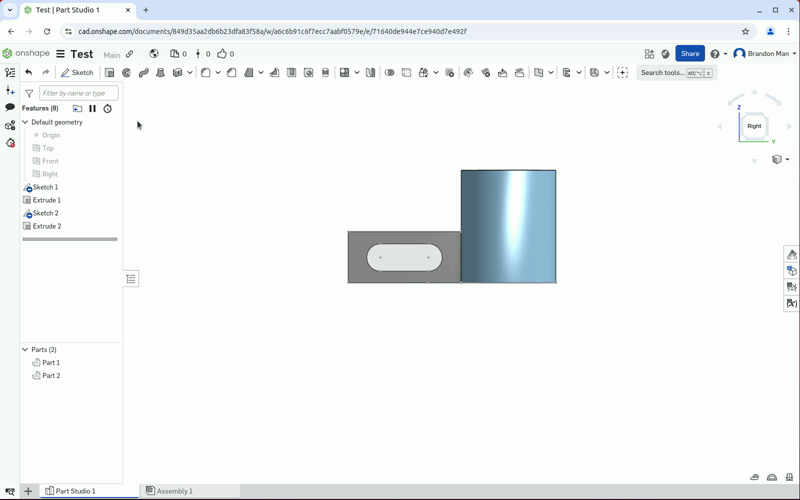
key(shift+h)
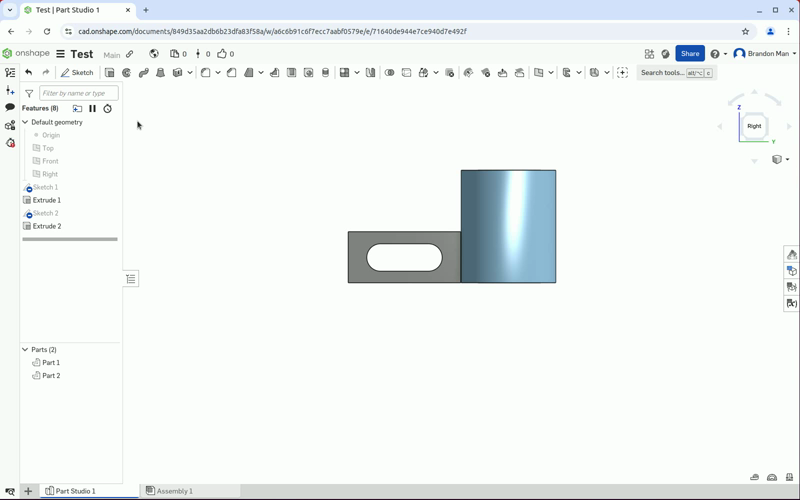
mouse_move(73, 189)
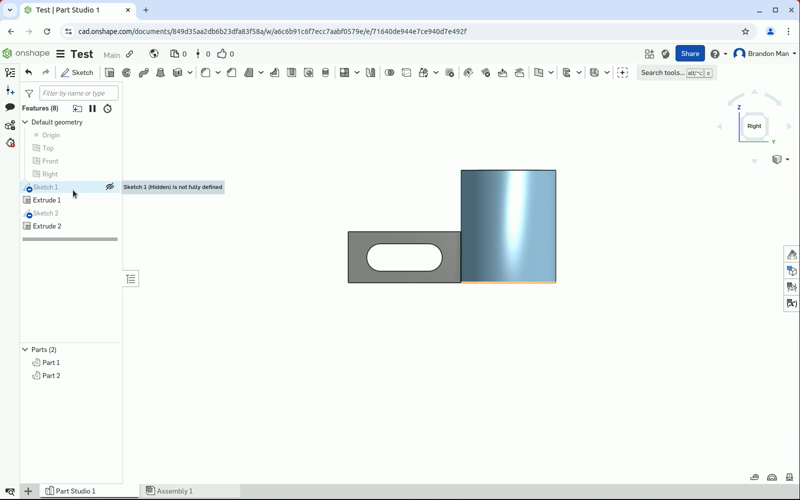
click(73, 189)
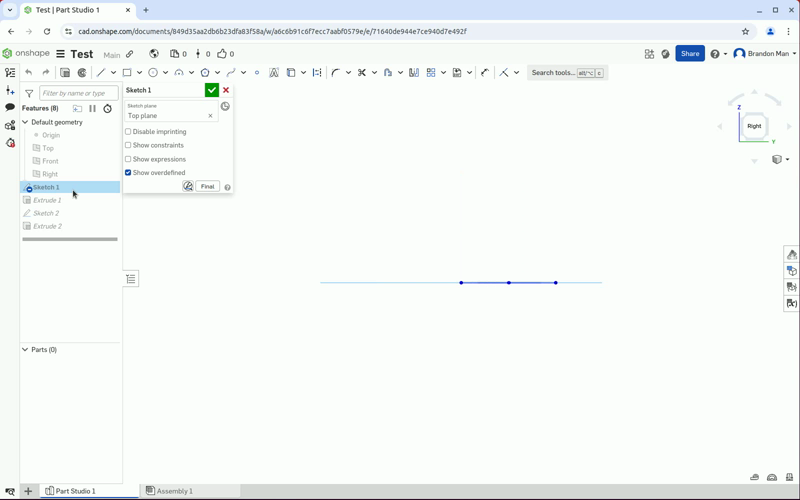
mouse_move(229, 92)
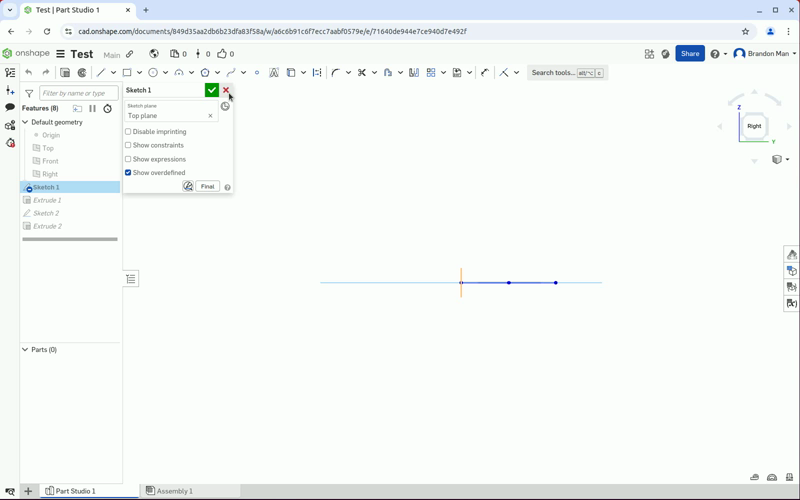
click(229, 92)
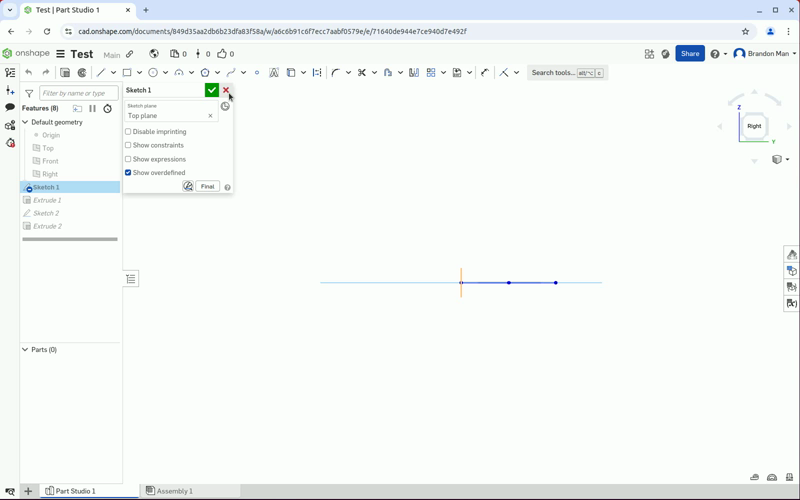
key(shift+s)
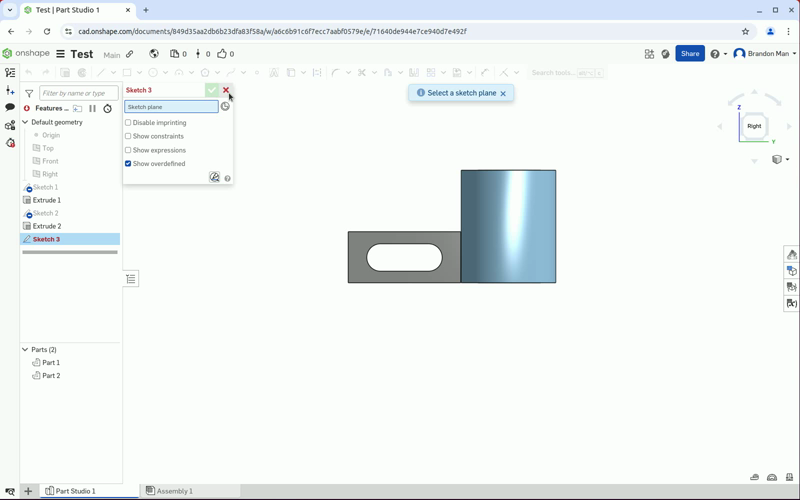
mouse_move(73, 176)
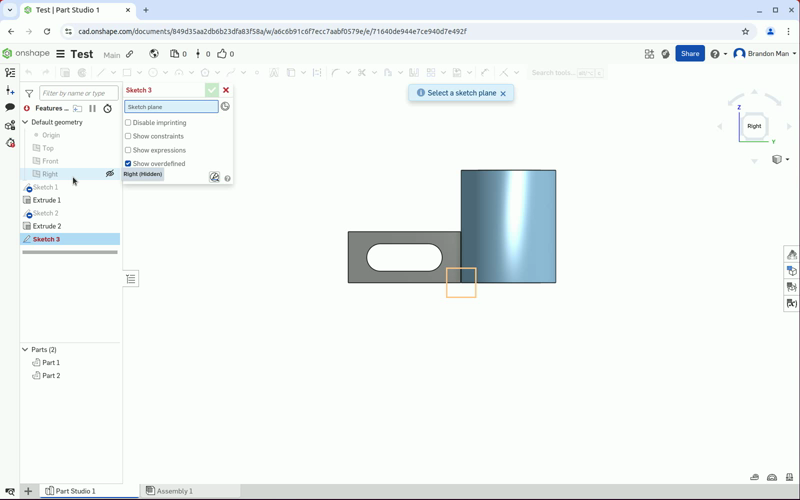
click(73, 176)
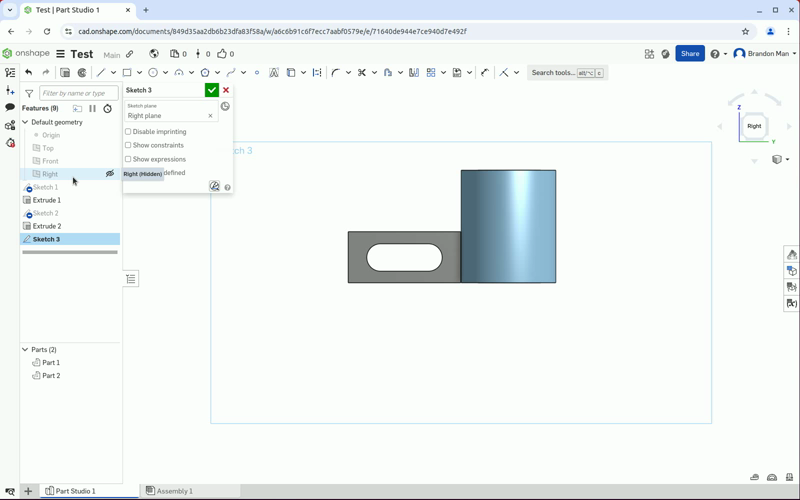
mouse_move(73, 352)
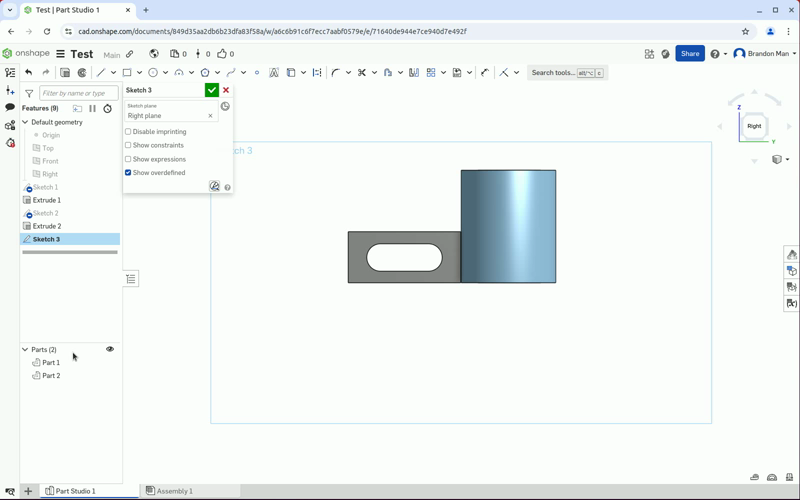
key(y)
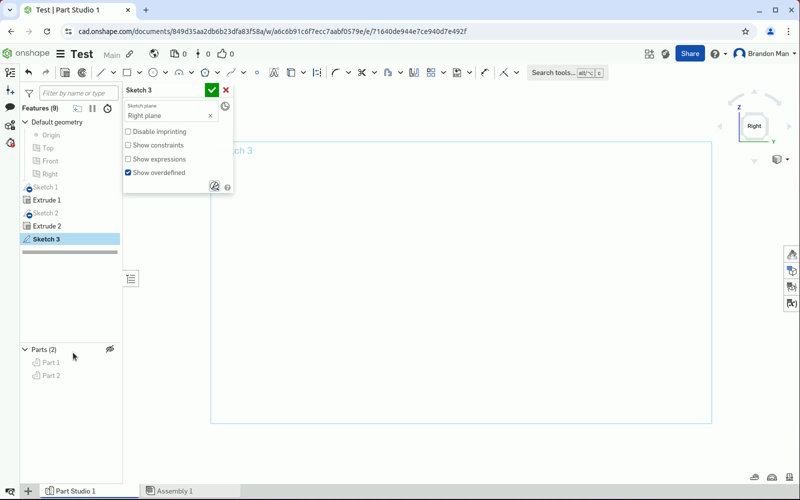
key(l)
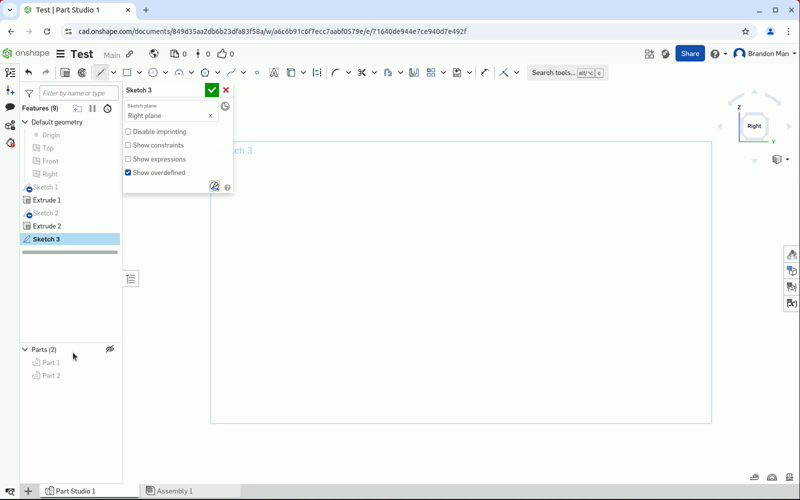
key_down(shift)
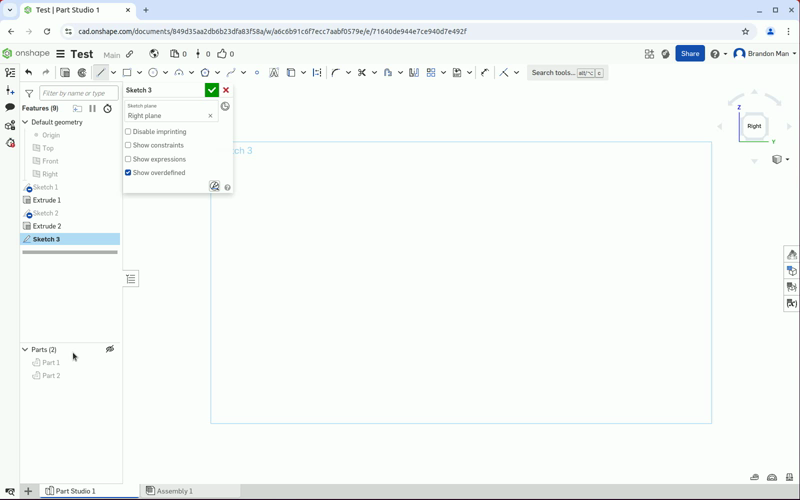
mouse_move(348, 231)
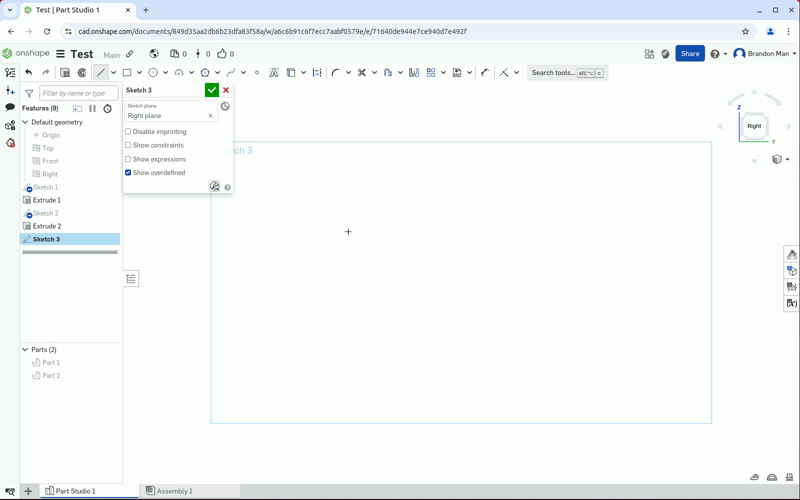
click(348, 231)
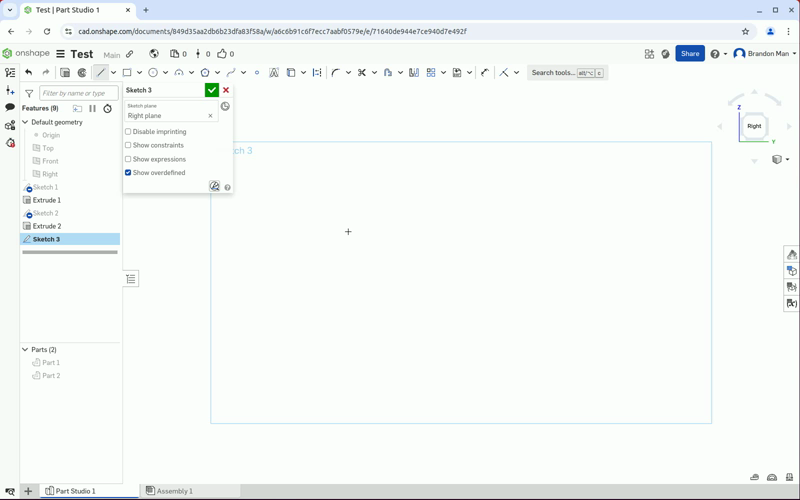
key_up(shift)
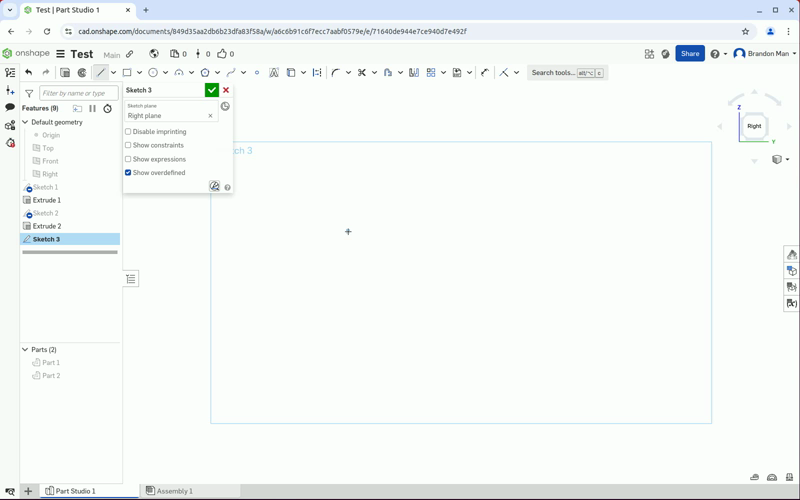
key_down(shift)
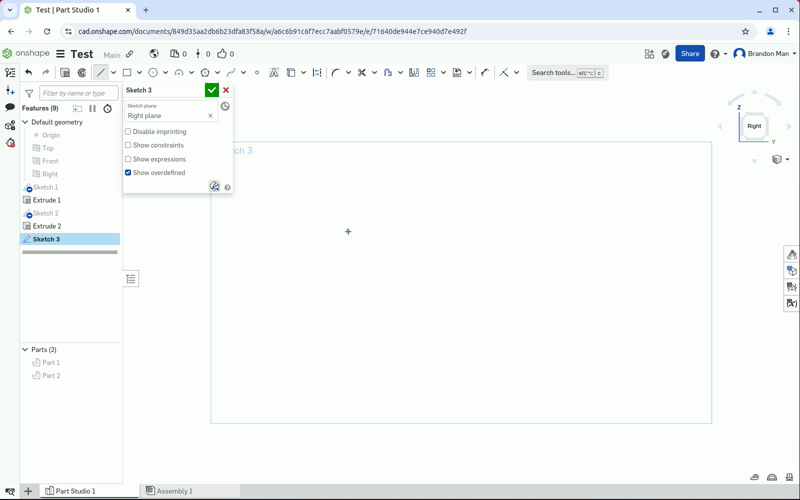
mouse_move(460, 231)
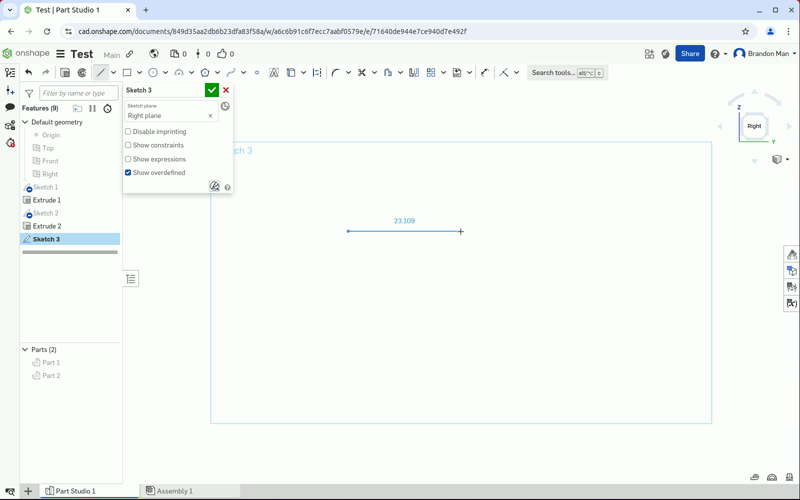
click(460, 231)
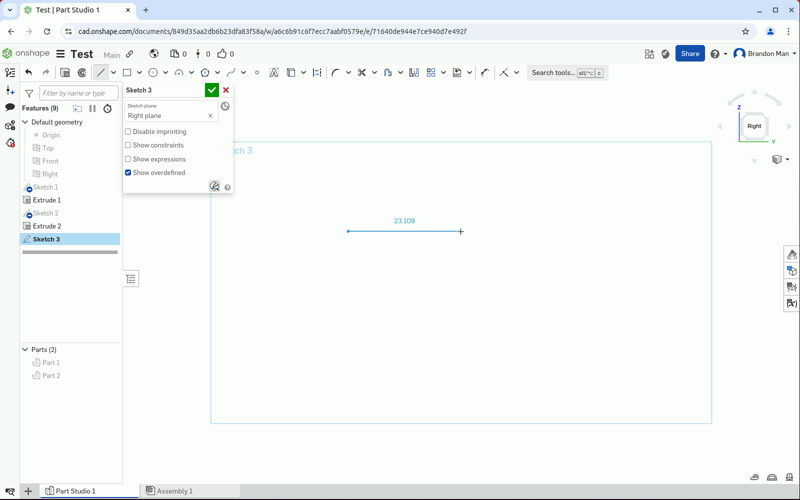
key_up(shift)
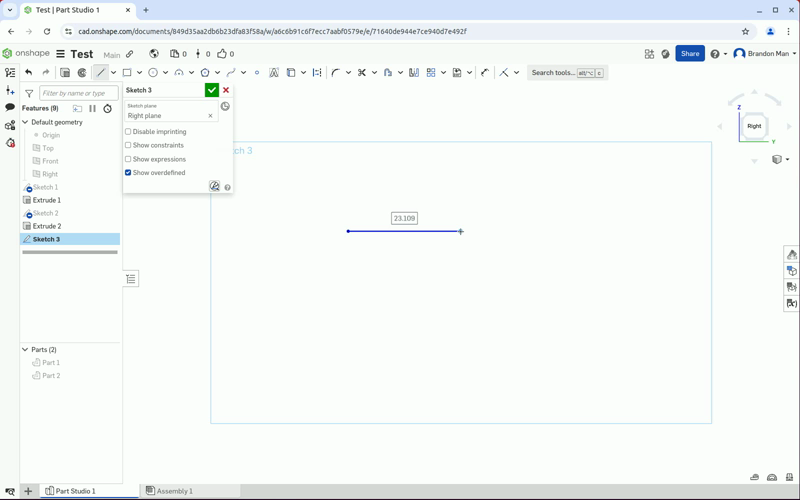
key_down(shift)
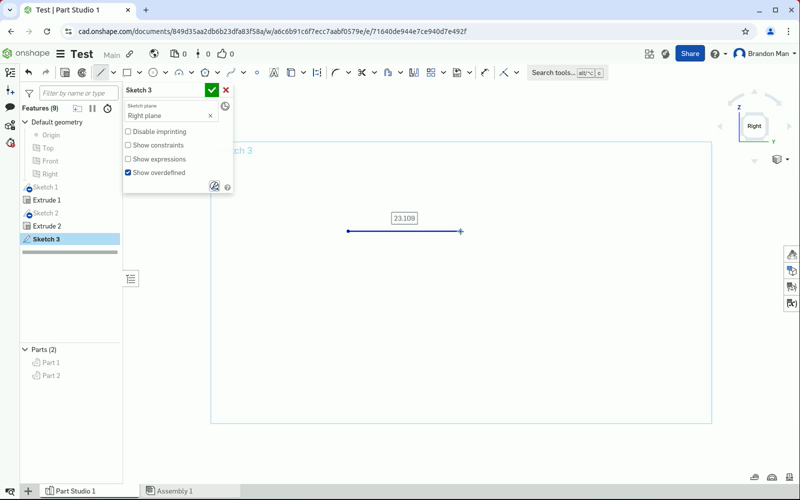
mouse_move(460, 169)
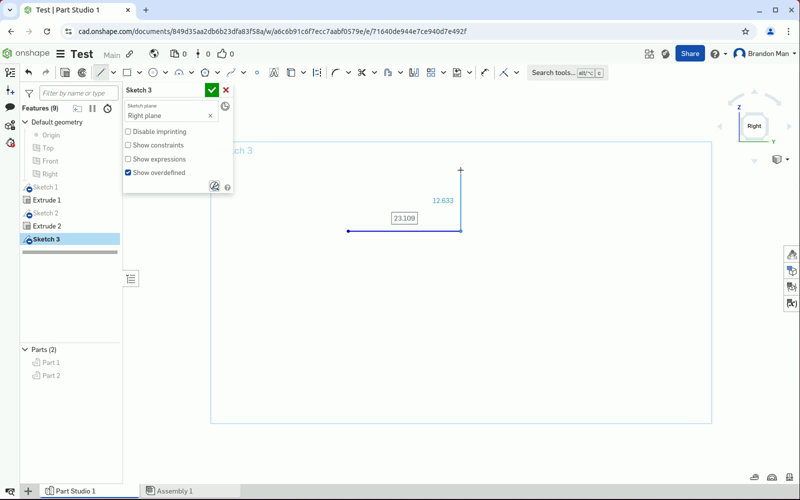
click(460, 169)
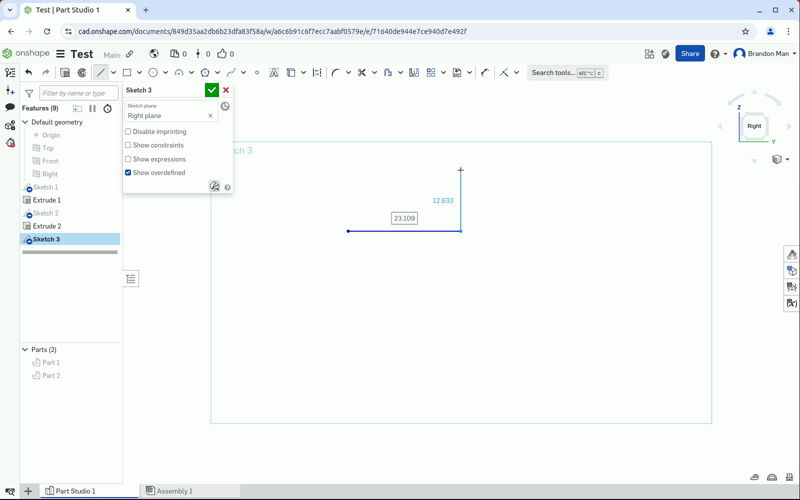
key_up(shift)
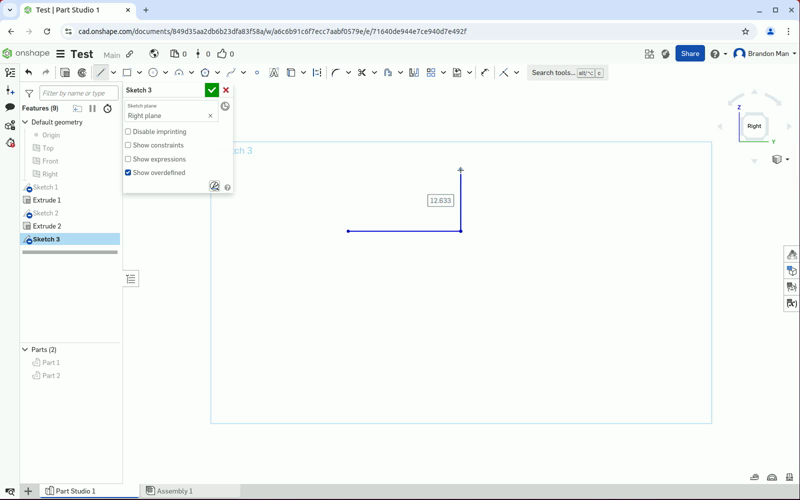
key_down(shift)
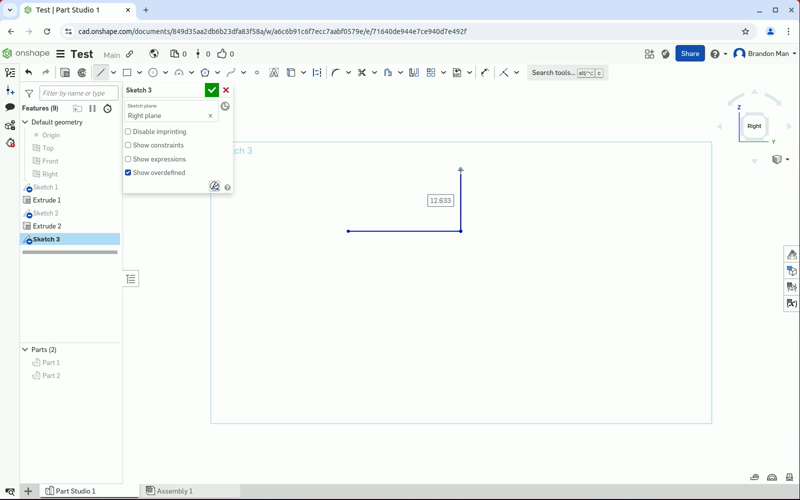
mouse_move(348, 231)
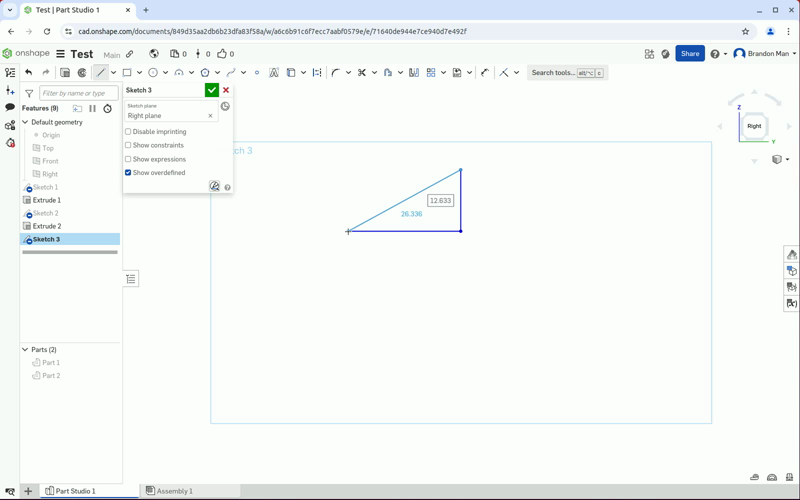
key_up(shift)
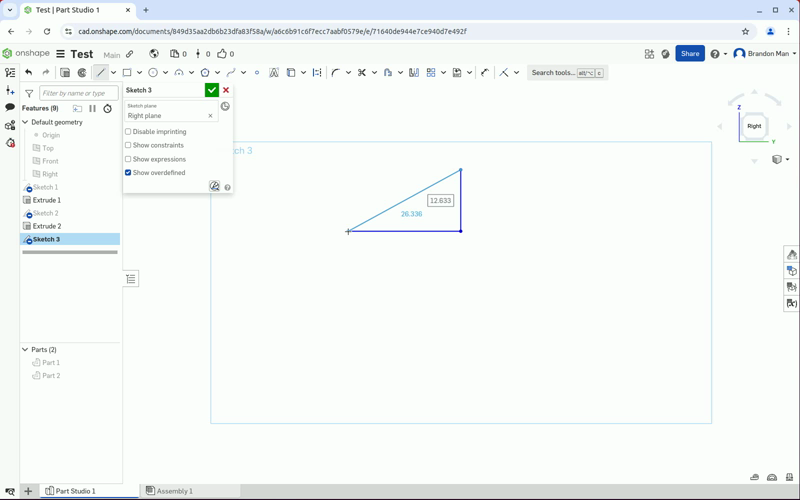
click(348, 231)
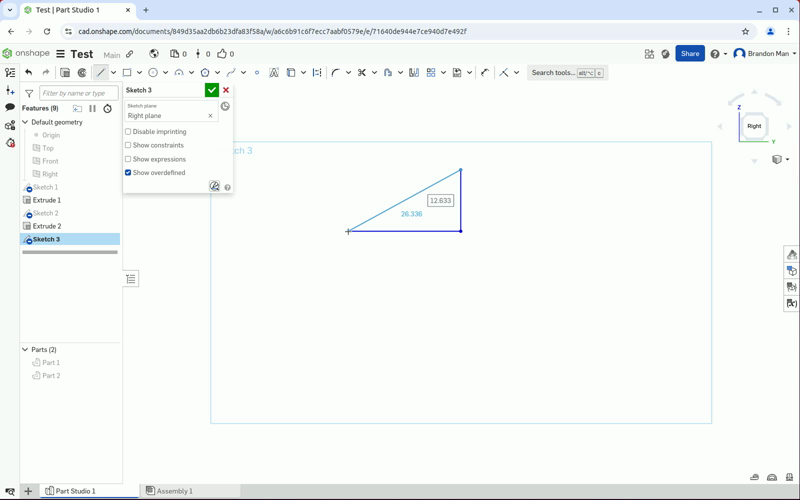
key(esc)
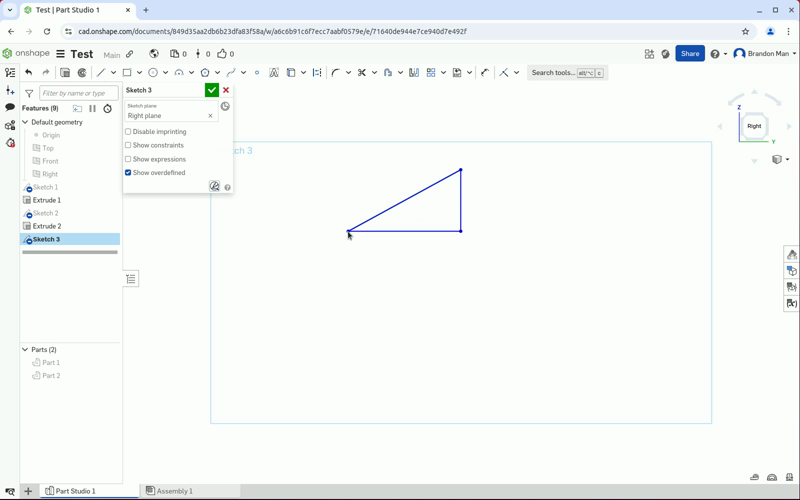
mouse_move(421, 207)
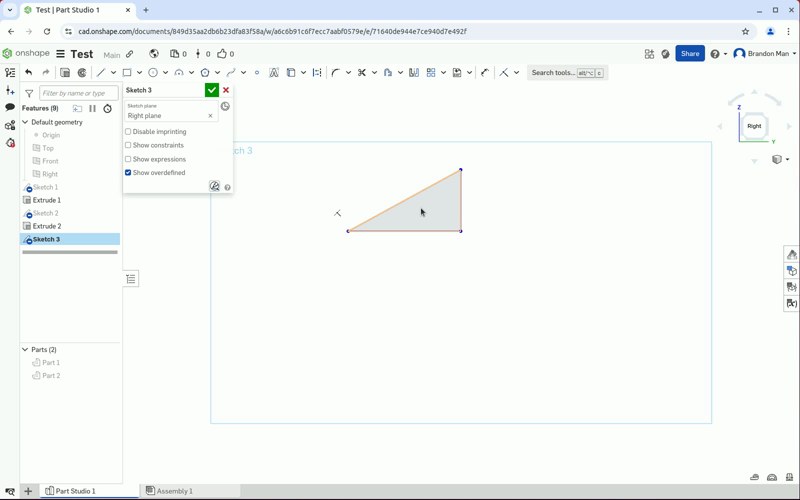
click(421, 207)
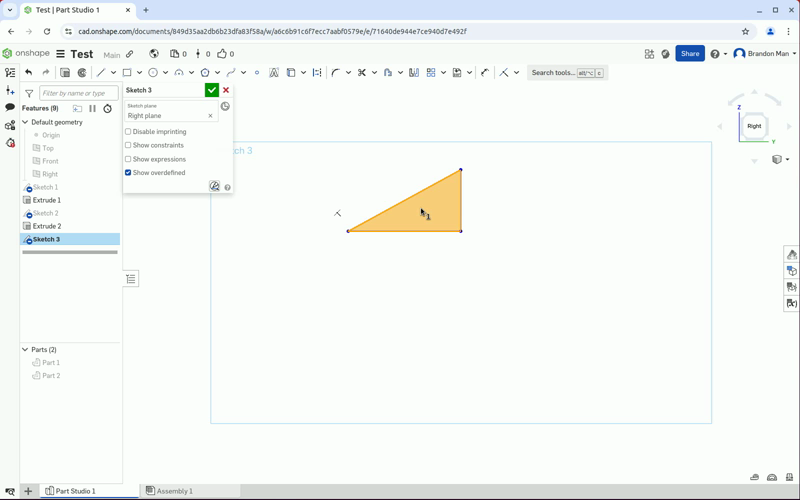
mouse_move(73, 352)
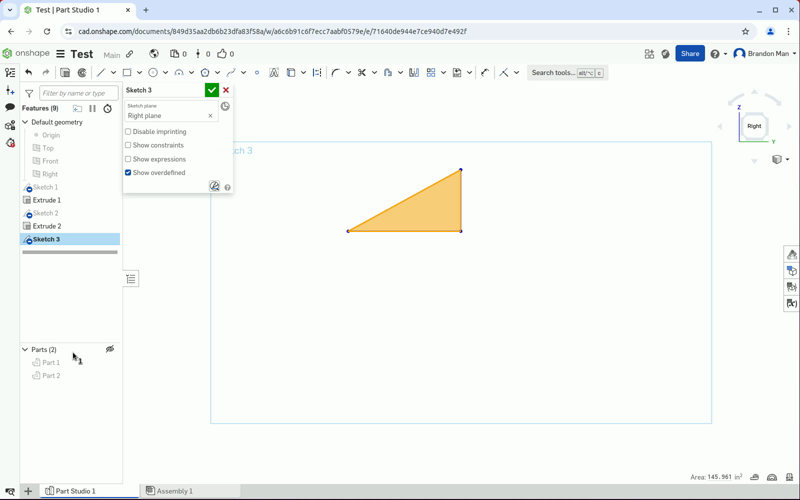
key(shift+y)
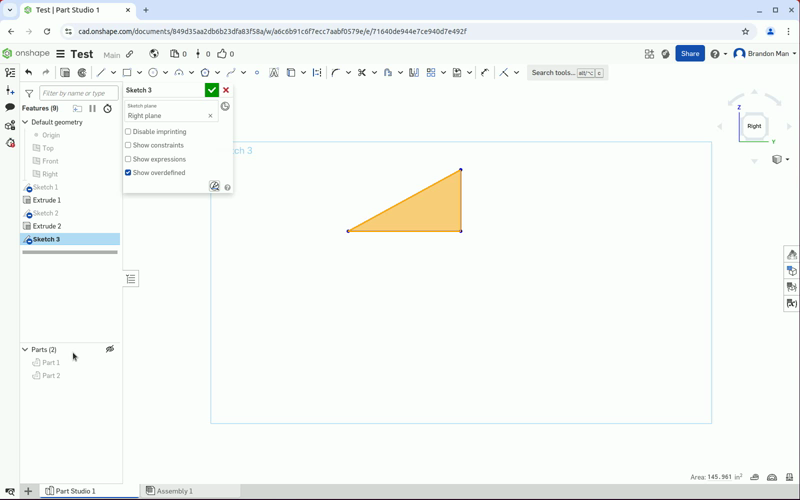
key(shift+e)
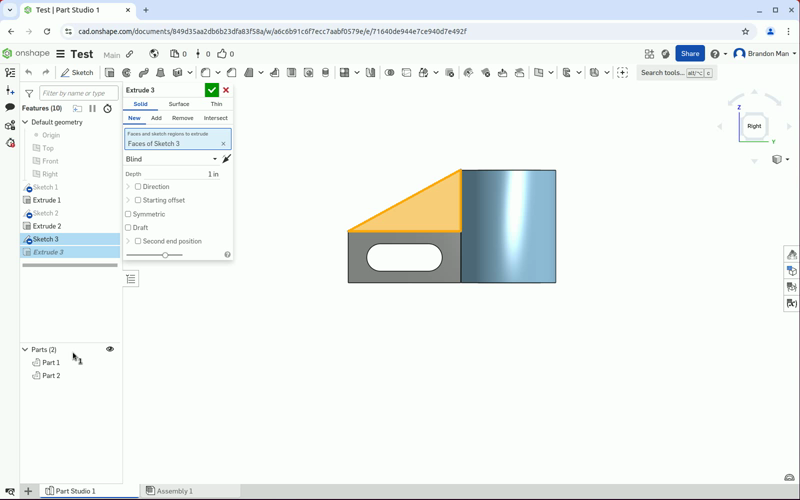
mouse_move(143, 106)
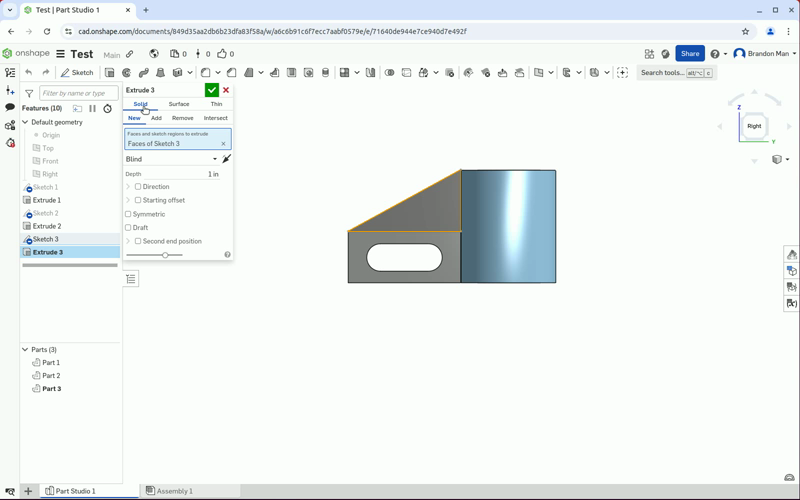
click(143, 106)
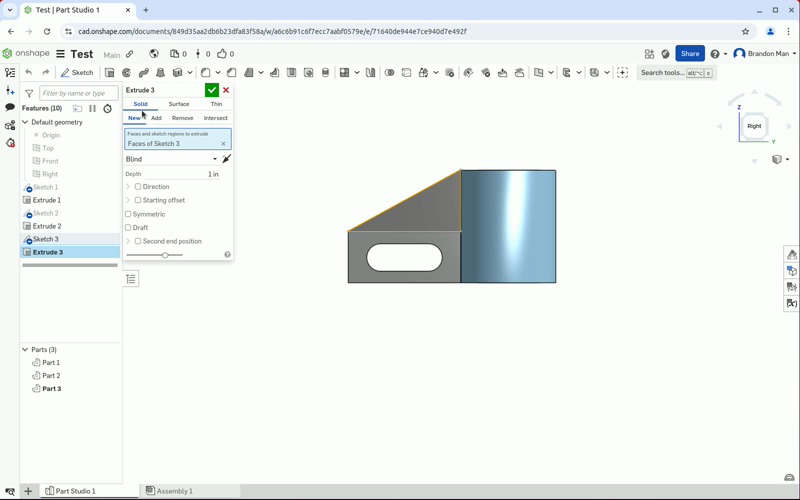
mouse_move(137, 120)
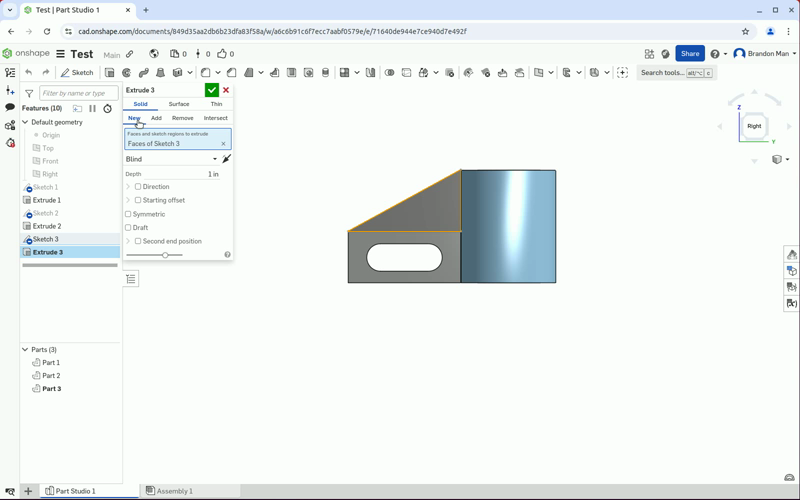
click(137, 120)
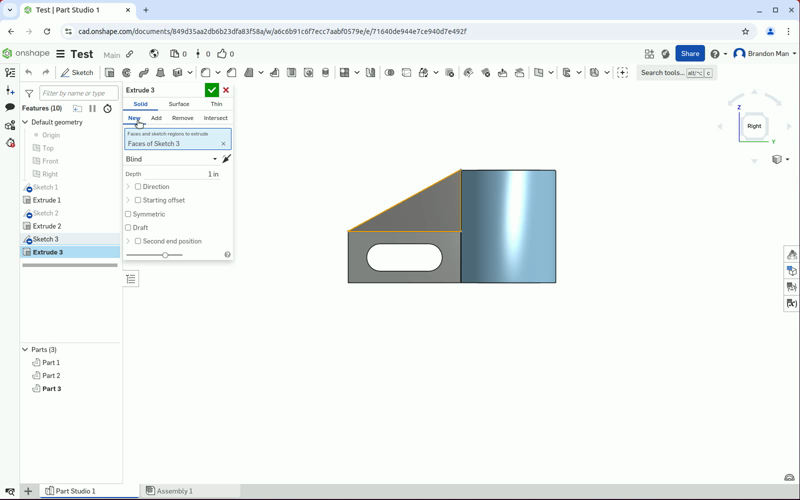
key(tab, 4)
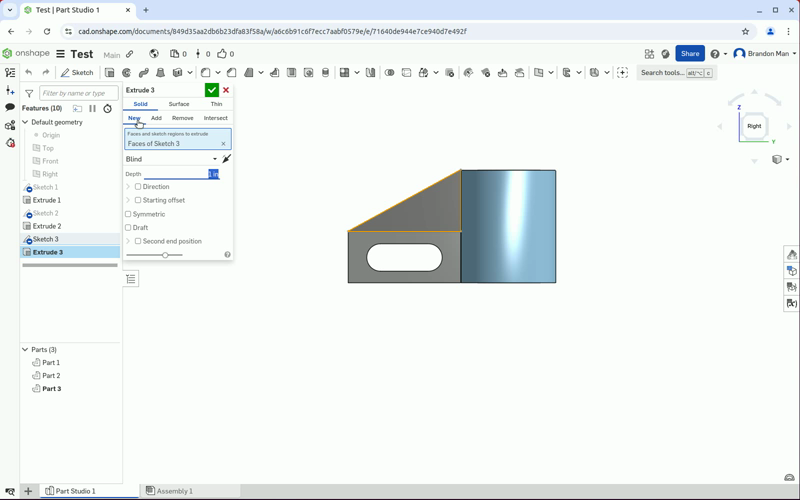
text(4.092)
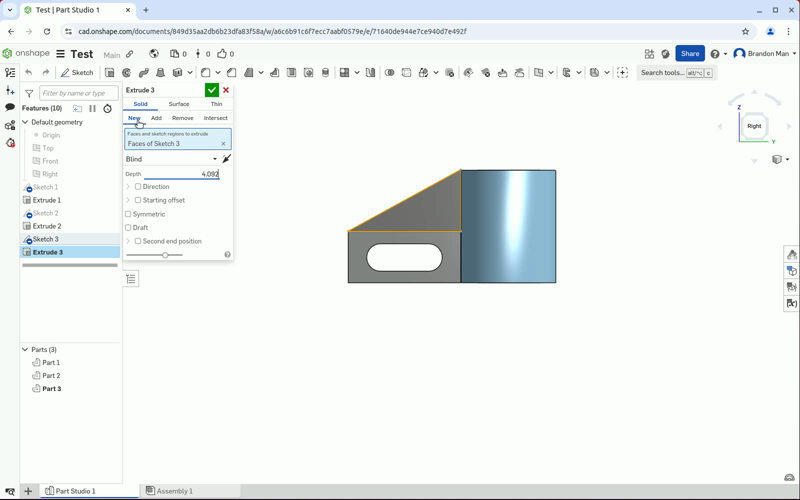
key(enter)
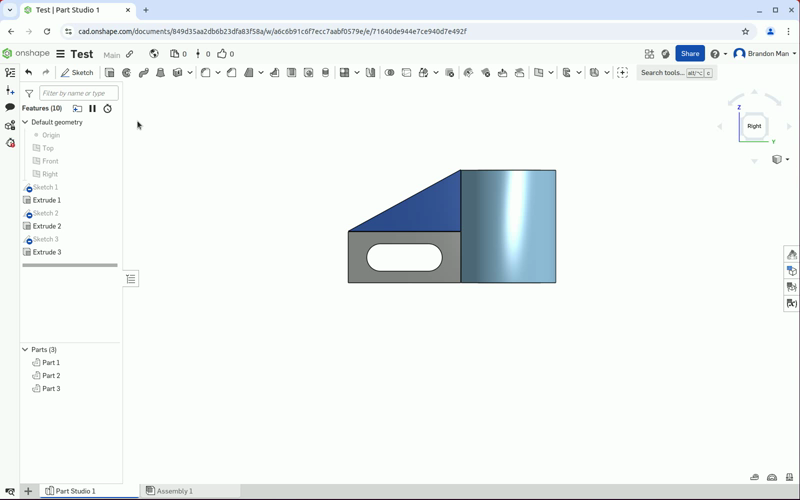
key(shift+h)
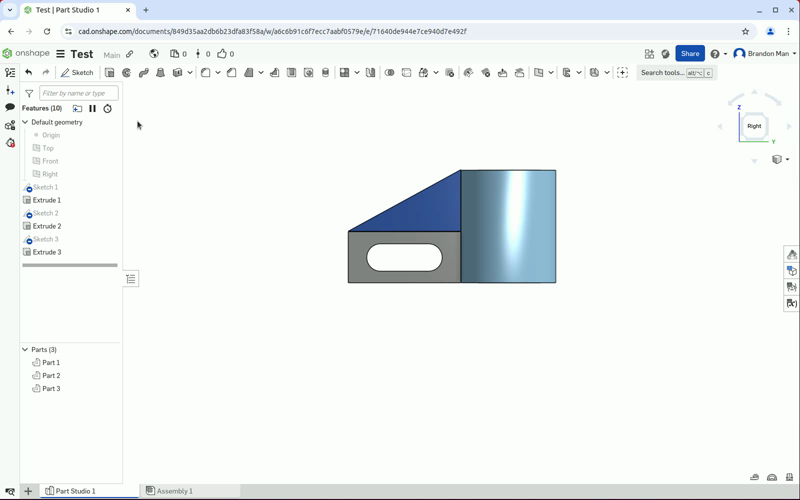
key(shift+h)
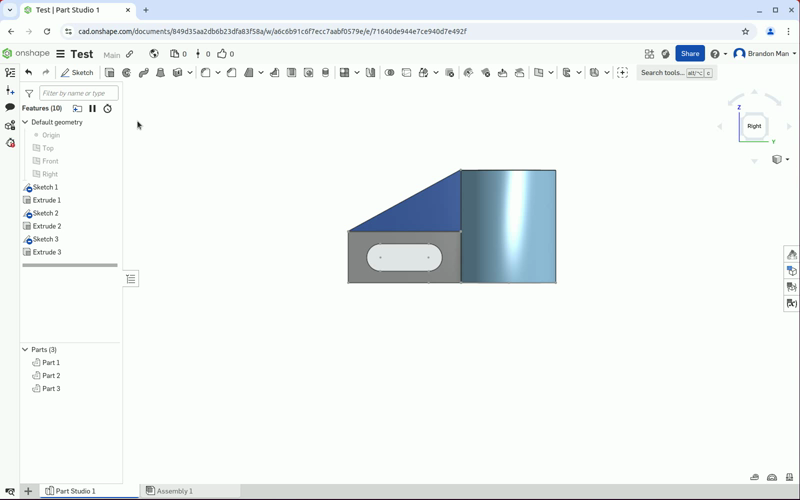
key(shift+7)
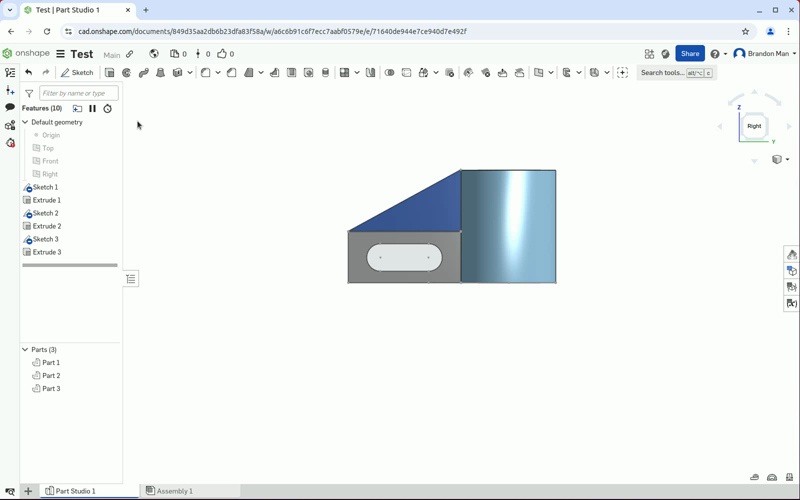
key(right, 2)
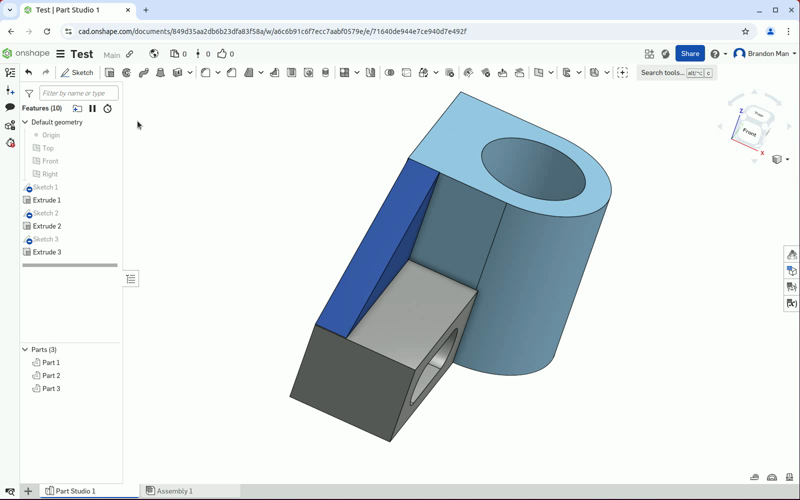
key(down, 2)
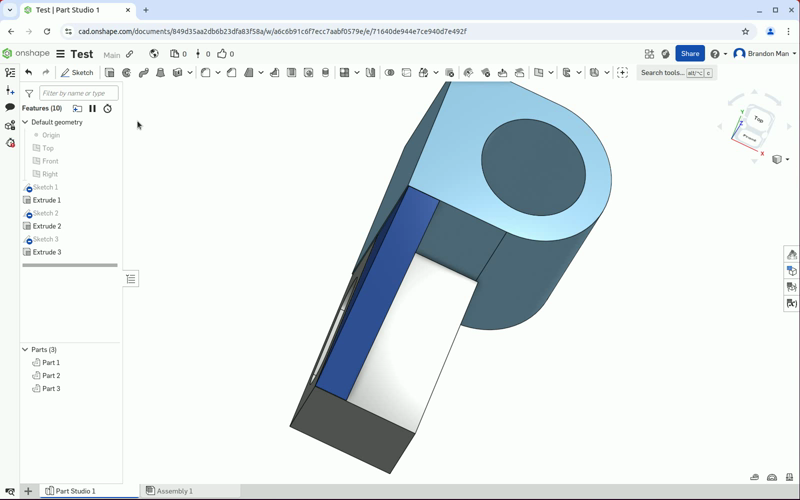
key(up, 2)
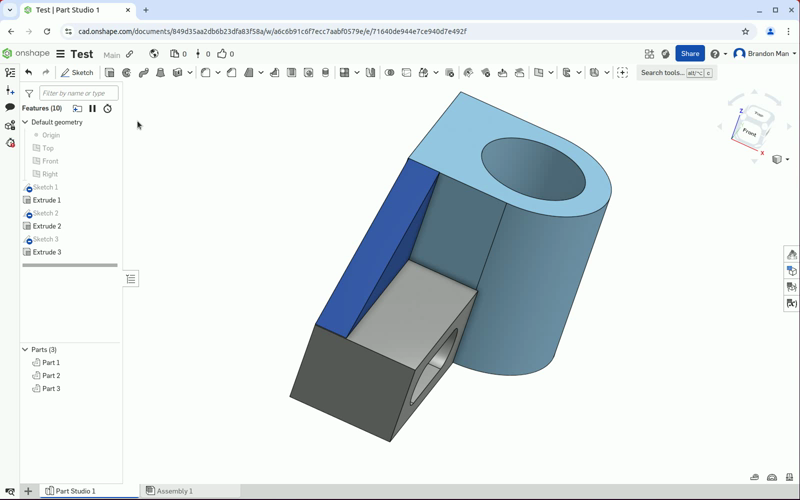
key(left, 2)
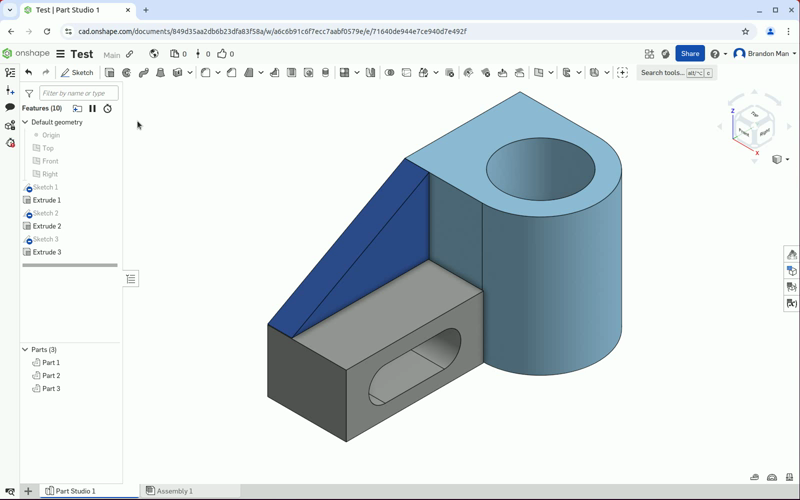
mouse_move(73, 189)
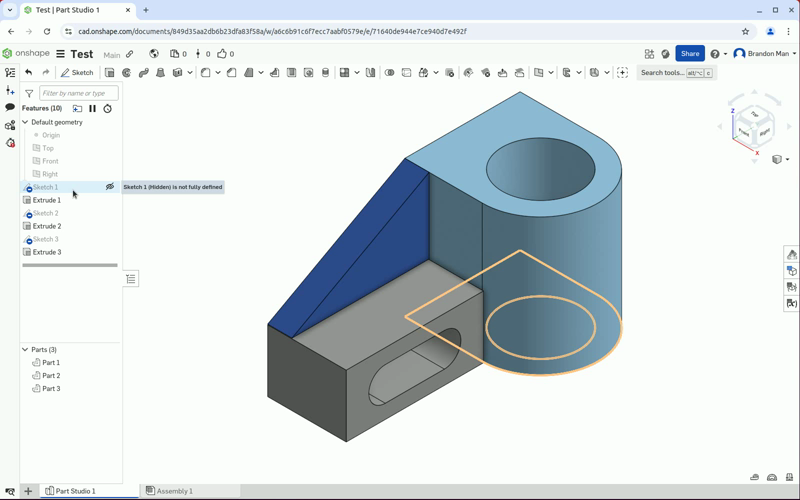
click(73, 189)